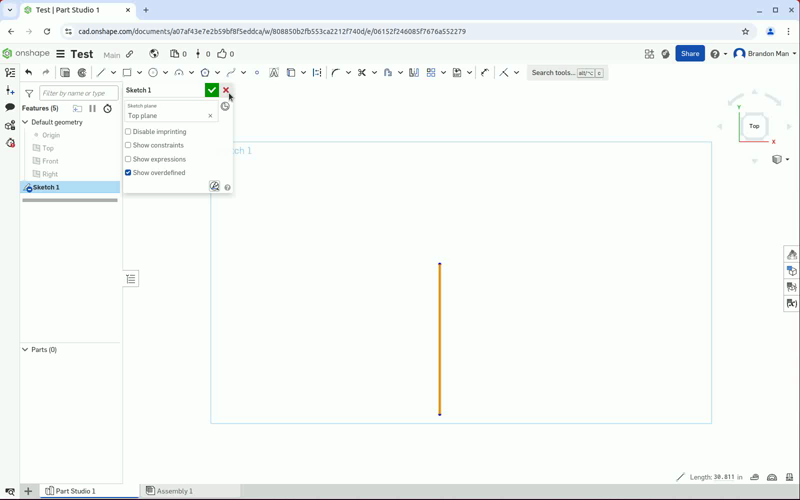
key(shift+h)
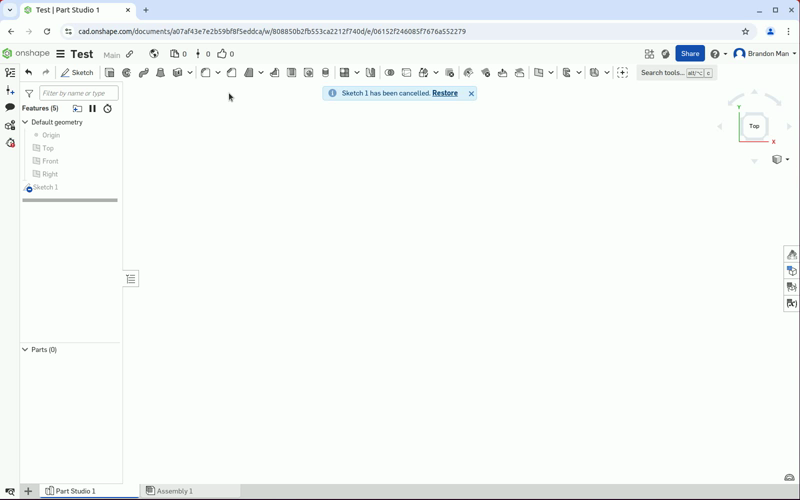
mouse_move(73, 352)
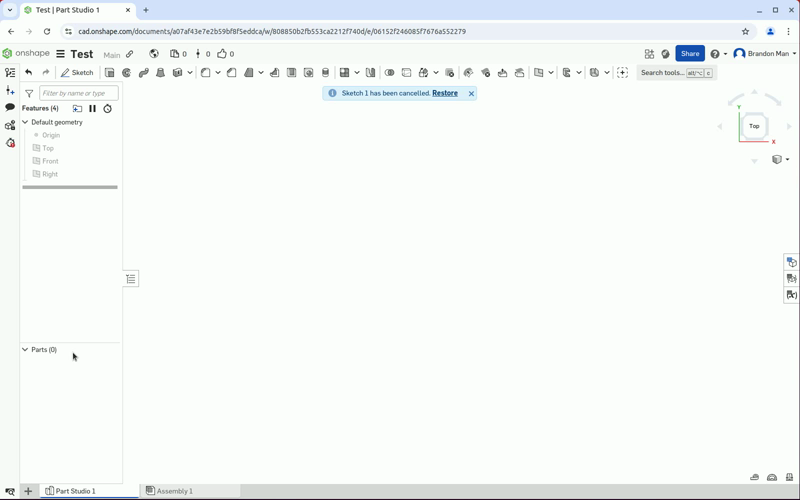
key(y)
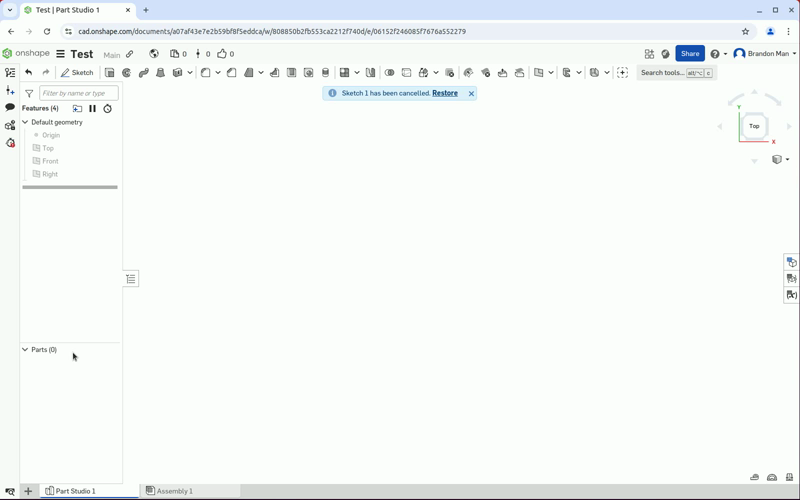
key(shift+p)
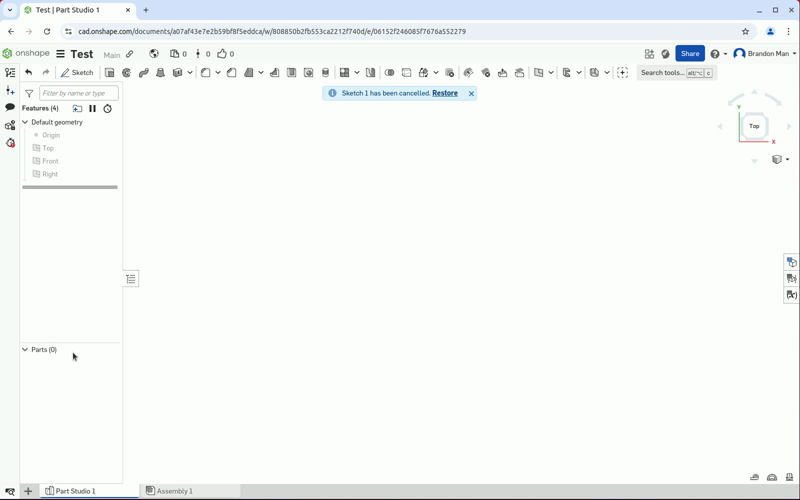
key(space)
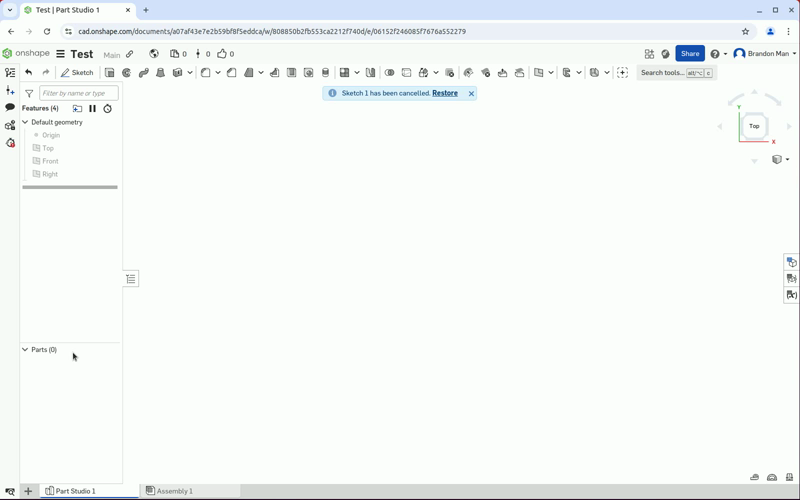
key_down(shift)
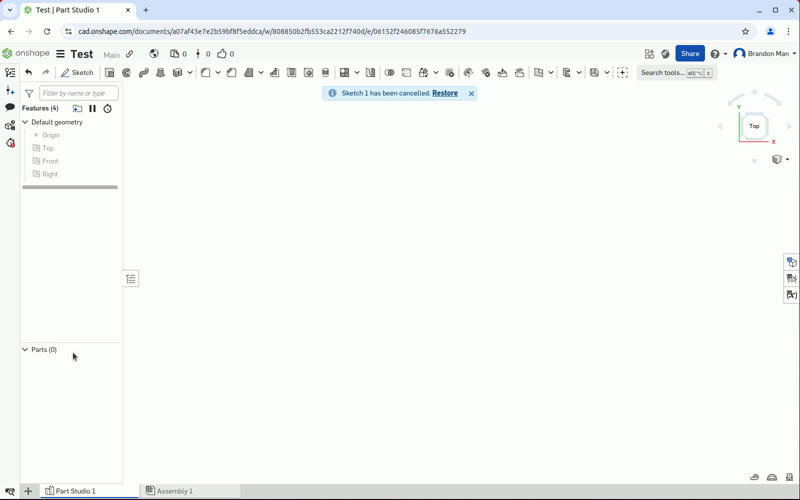
key(up)
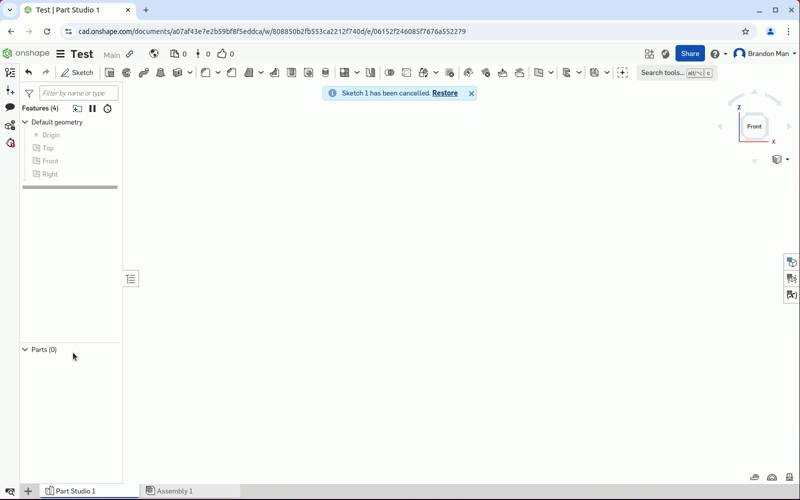
key_up(shift)
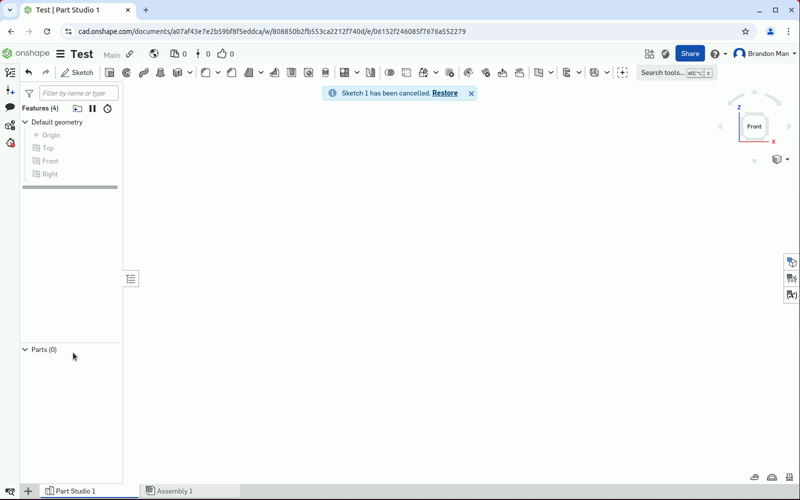
mouse_move(73, 352)
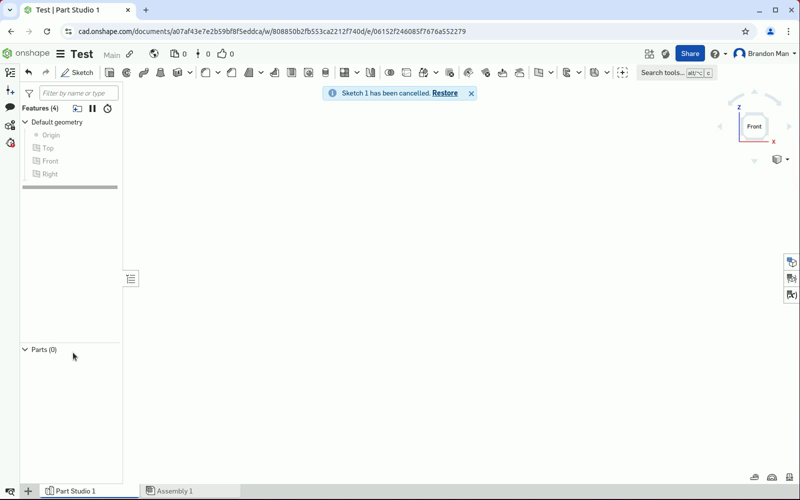
key(shift+y)
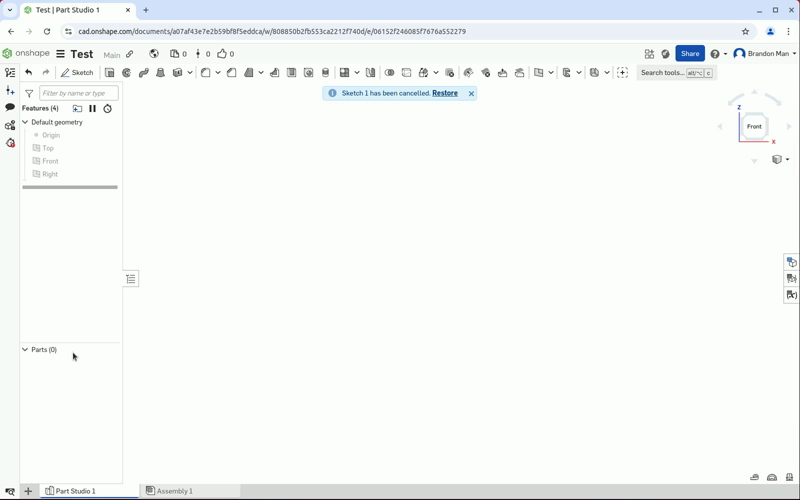
key(shift+s)
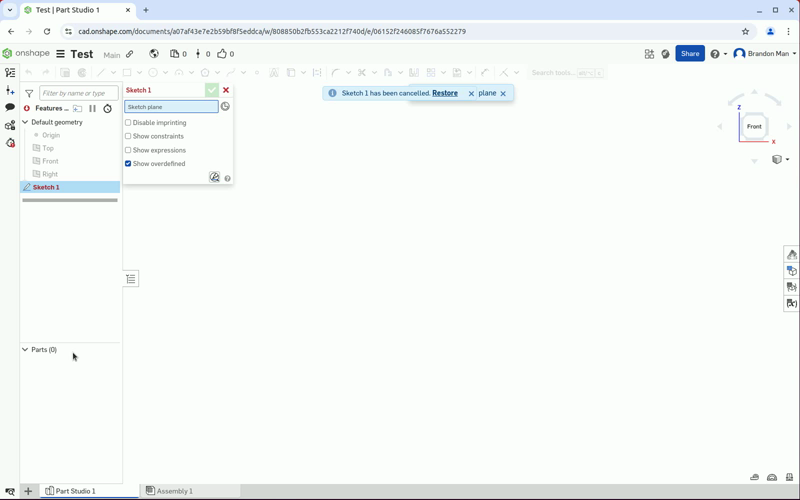
mouse_move(73, 163)
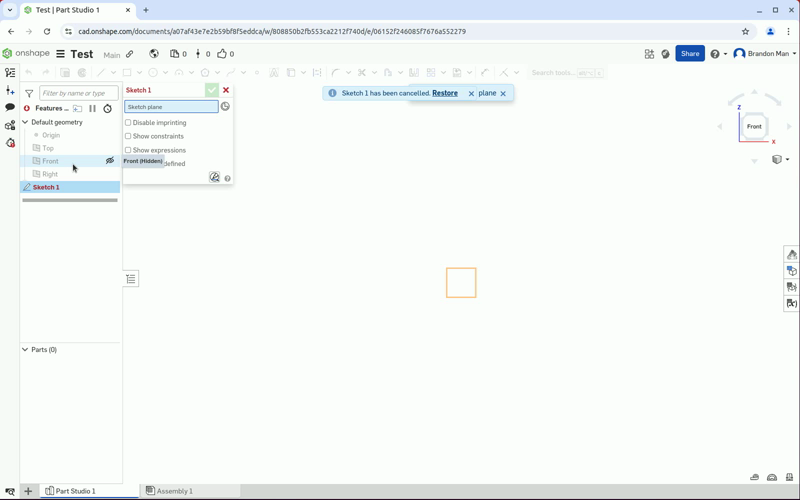
click(73, 163)
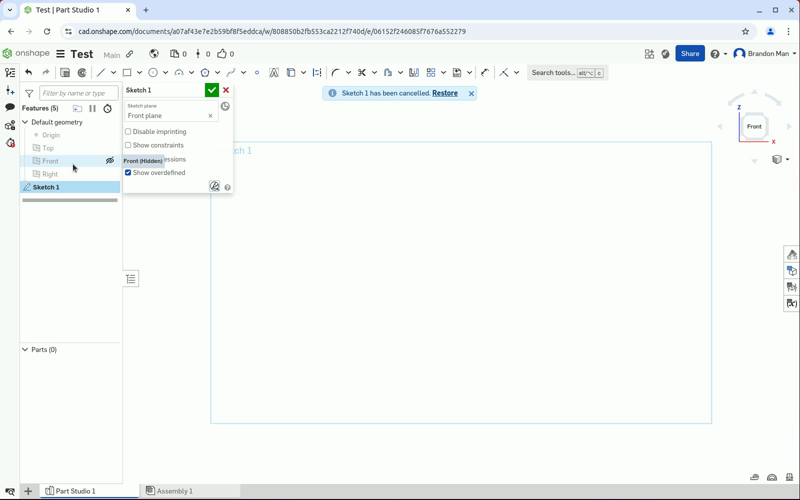
mouse_move(73, 352)
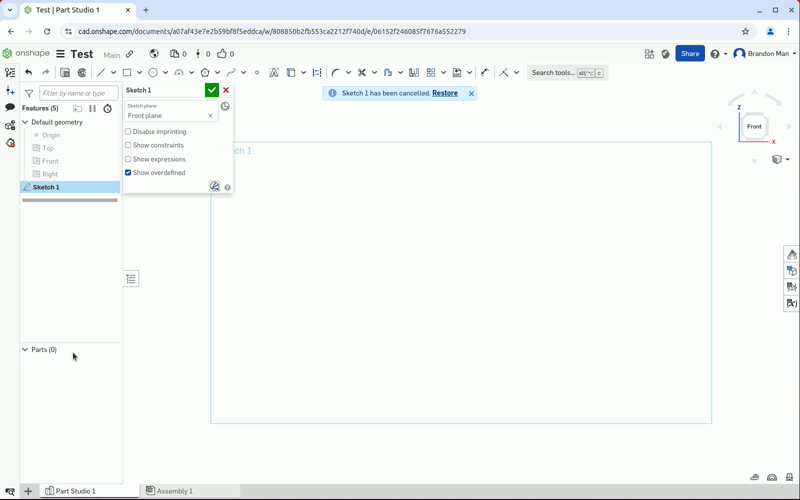
key(y)
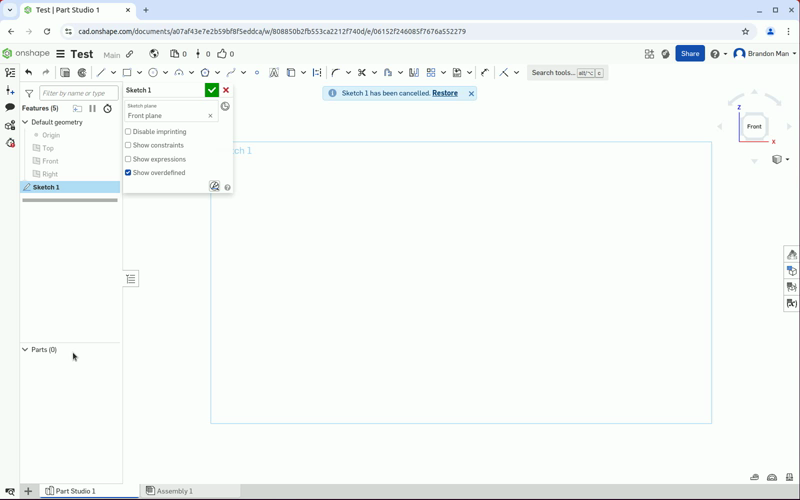
key(l)
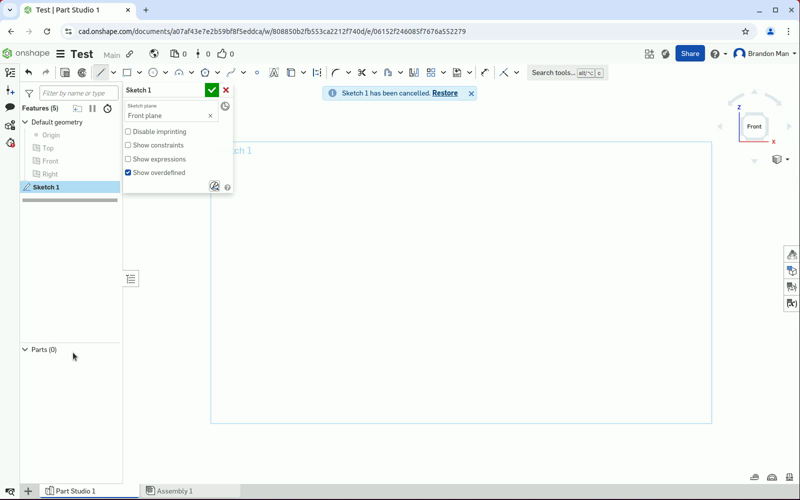
key_down(shift)
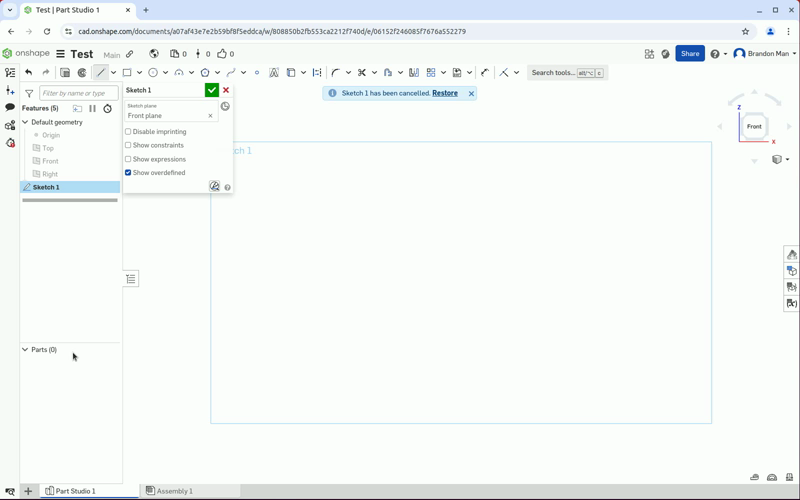
mouse_move(352, 359)
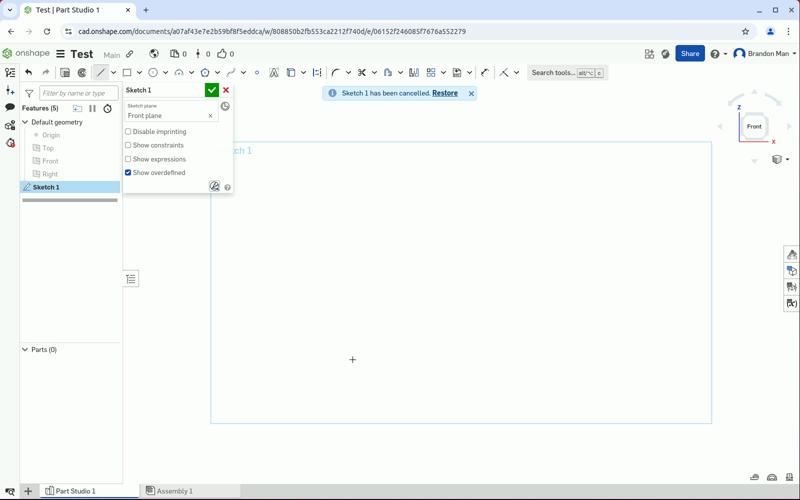
click(352, 359)
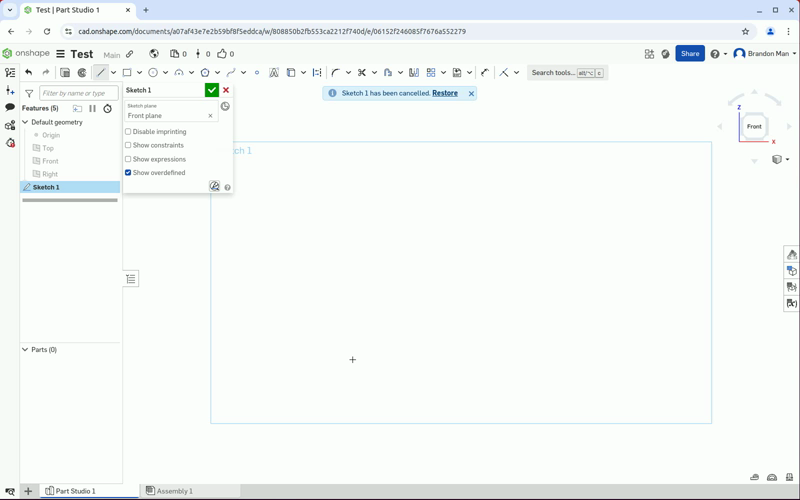
key_up(shift)
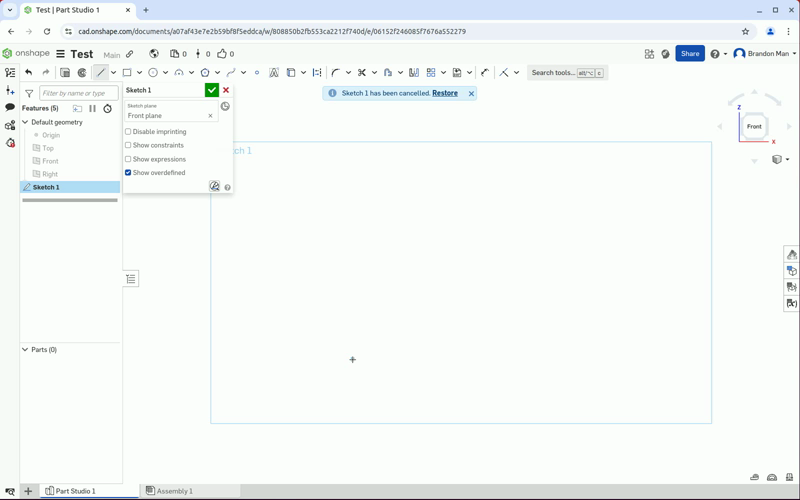
key_down(shift)
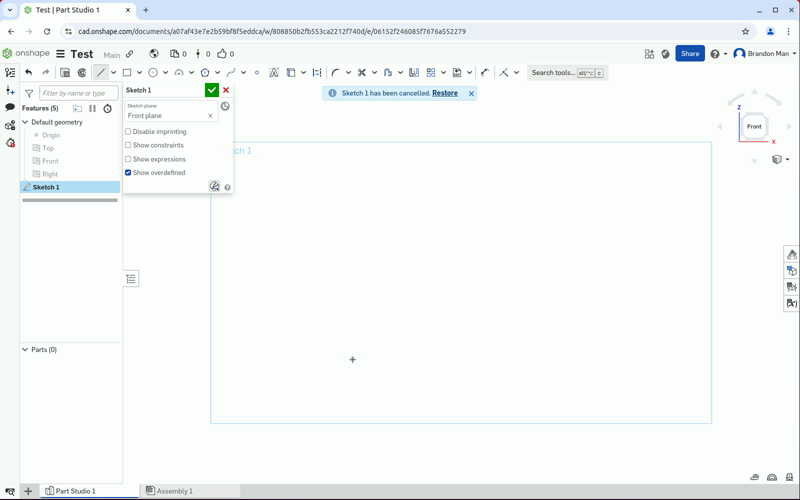
mouse_move(572, 359)
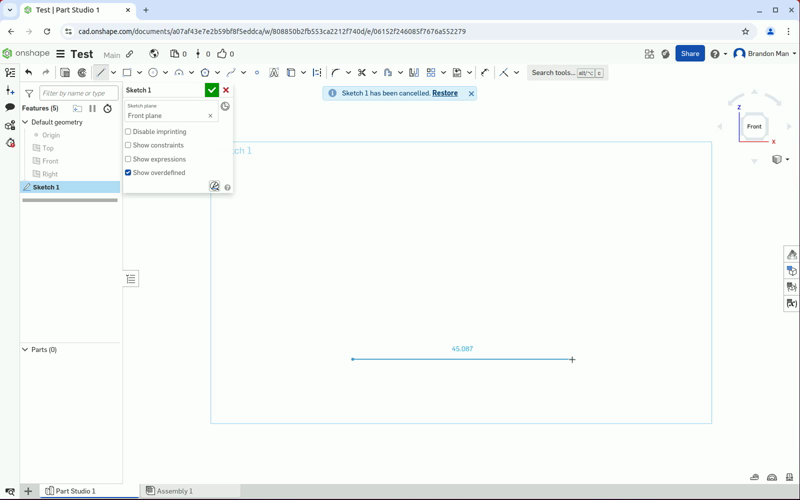
click(572, 359)
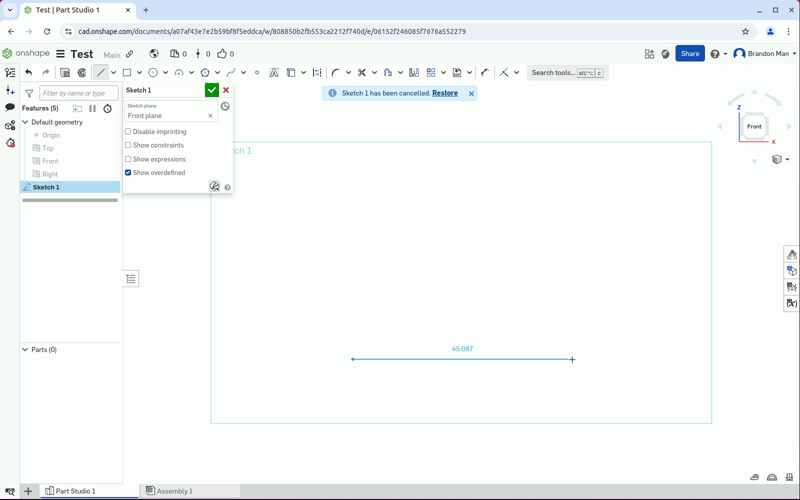
key_up(shift)
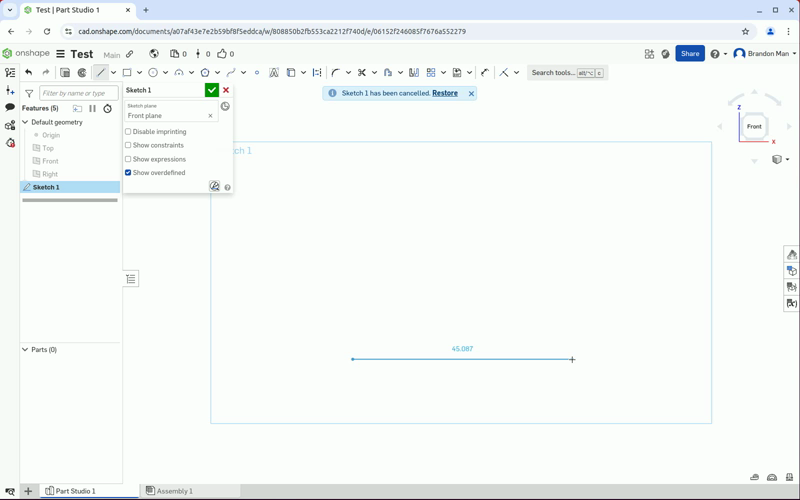
key_down(shift)
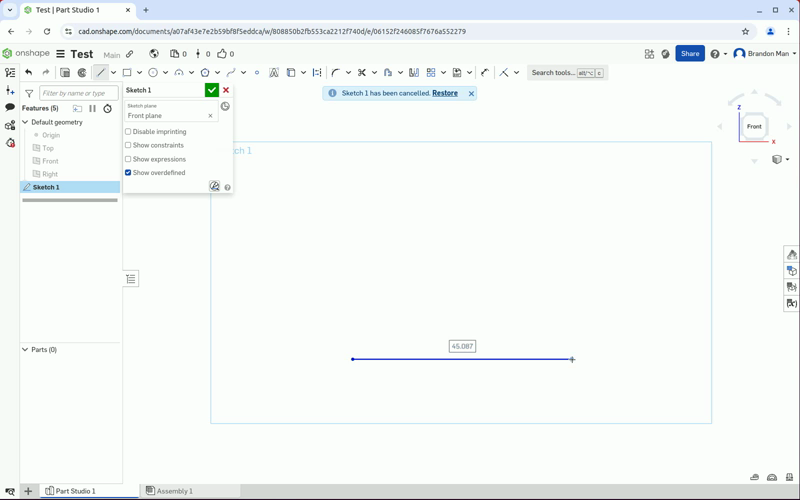
mouse_move(572, 243)
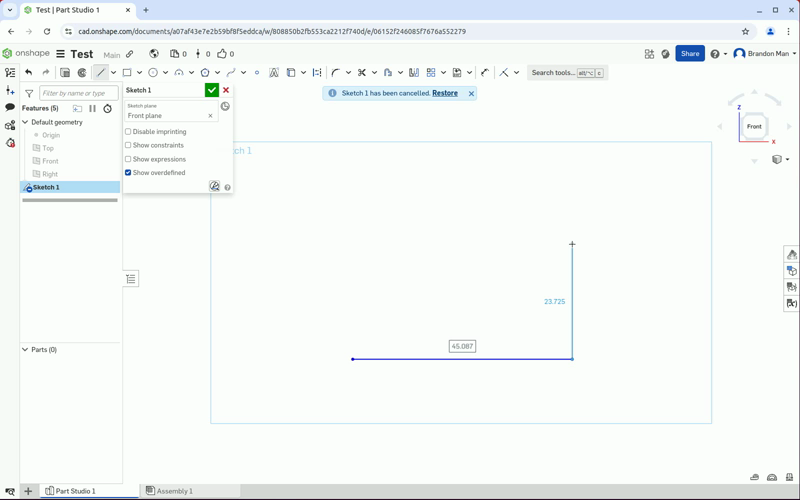
click(572, 243)
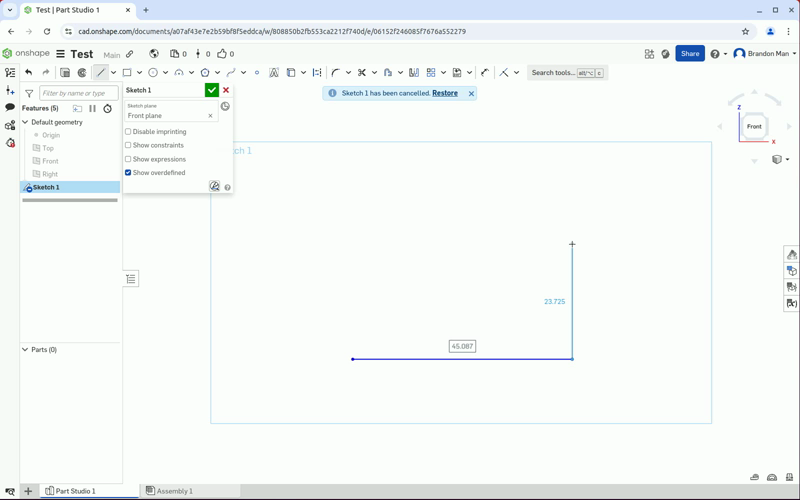
key_up(shift)
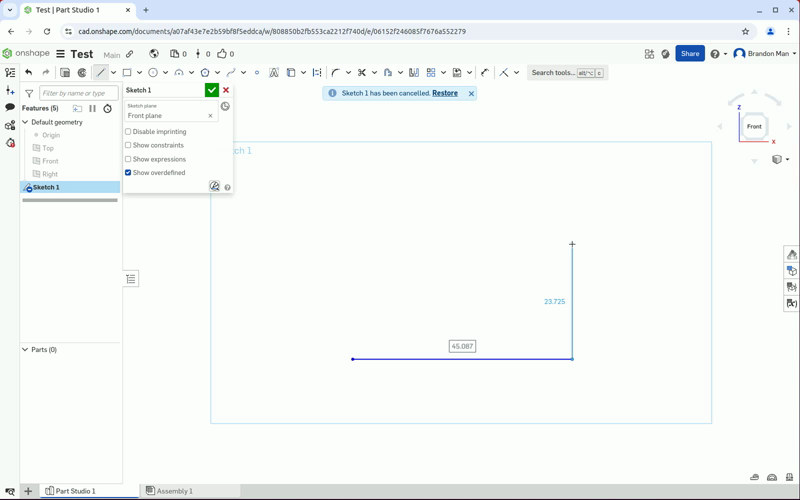
key_down(shift)
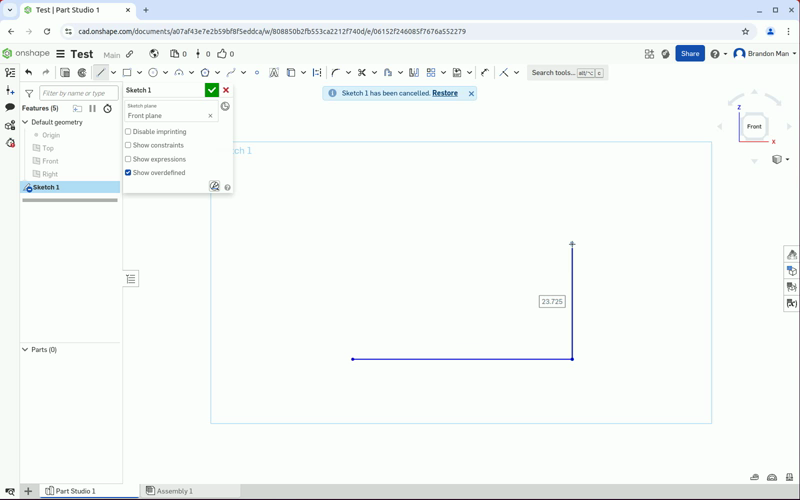
mouse_move(352, 243)
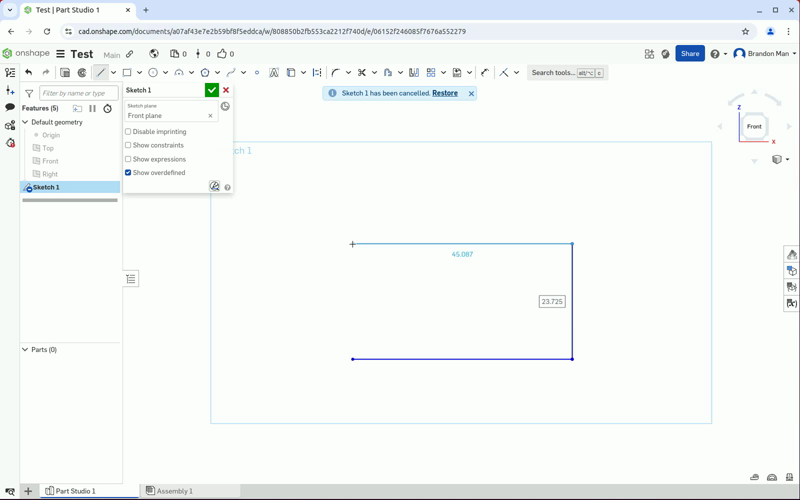
click(352, 243)
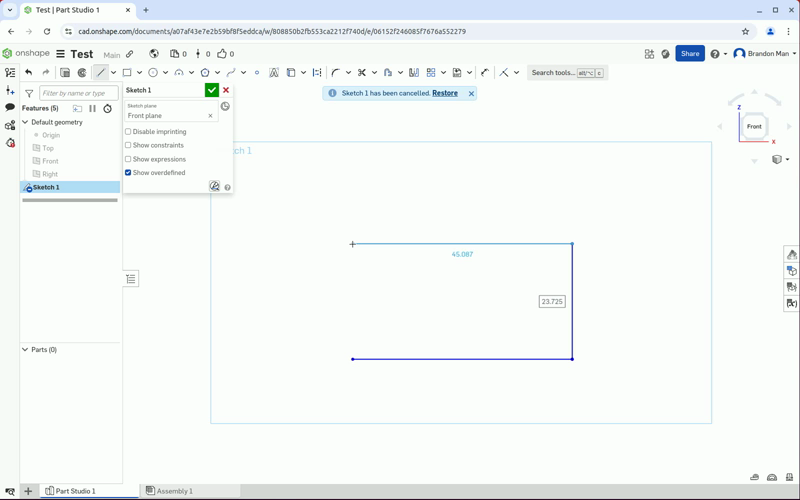
key_up(shift)
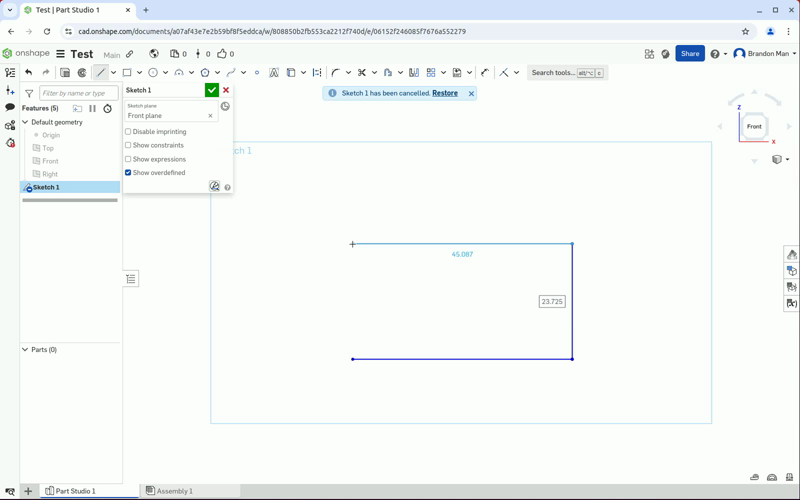
key_down(shift)
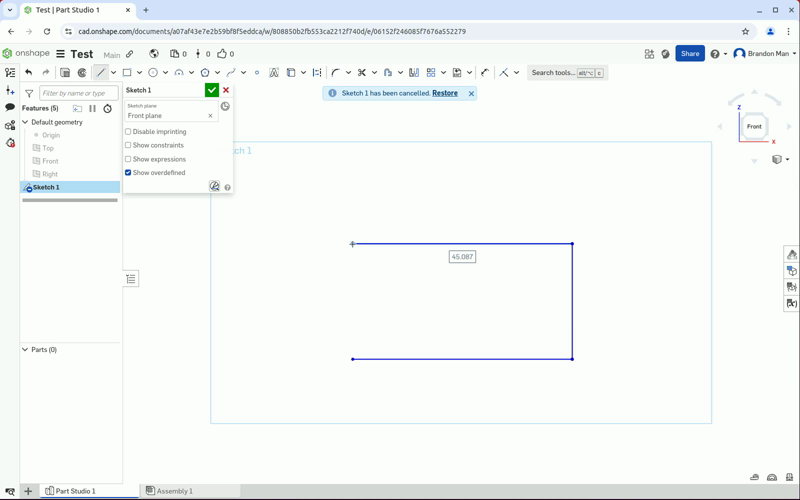
mouse_move(352, 359)
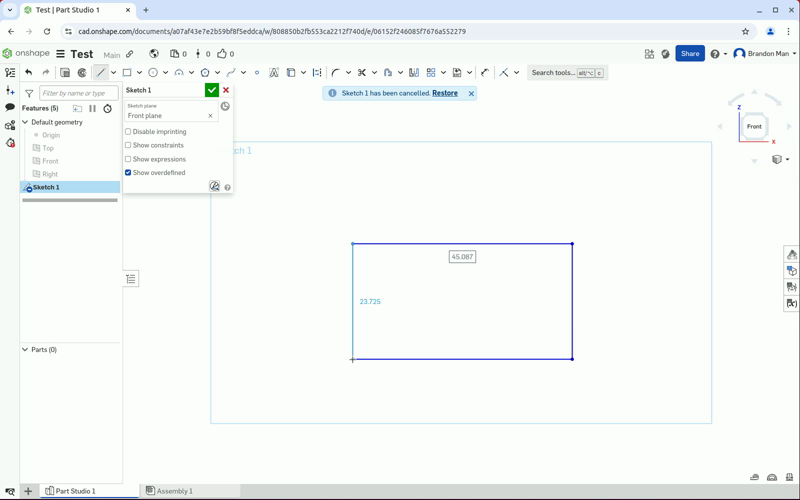
key_up(shift)
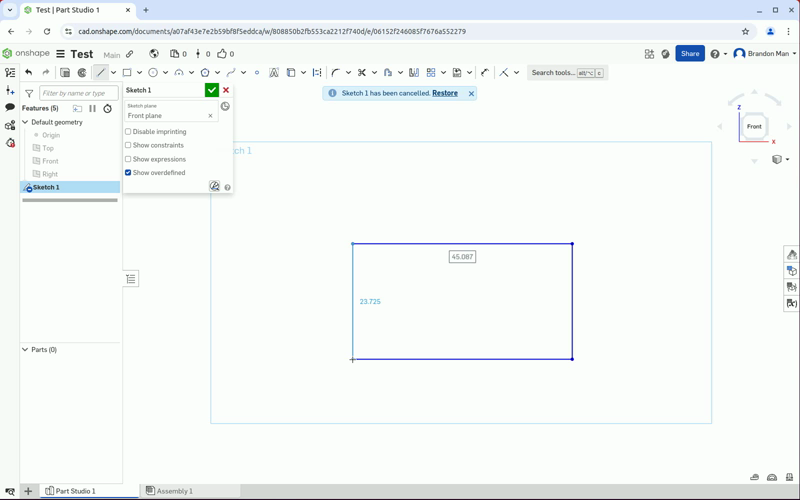
click(352, 359)
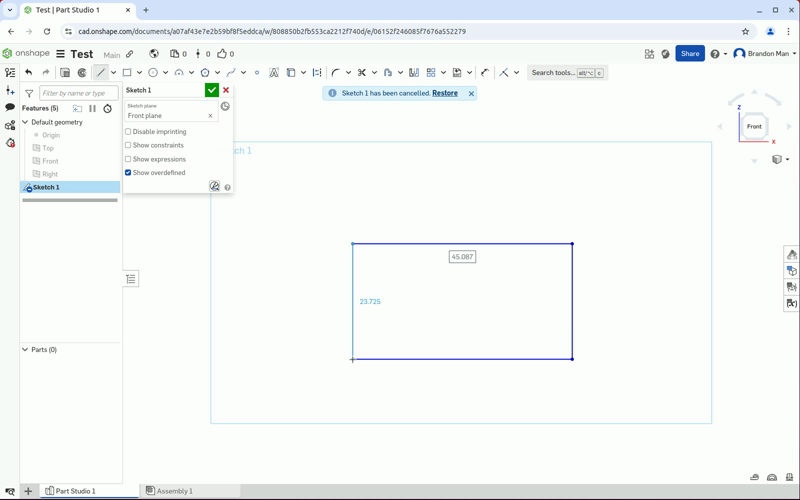
key(esc)
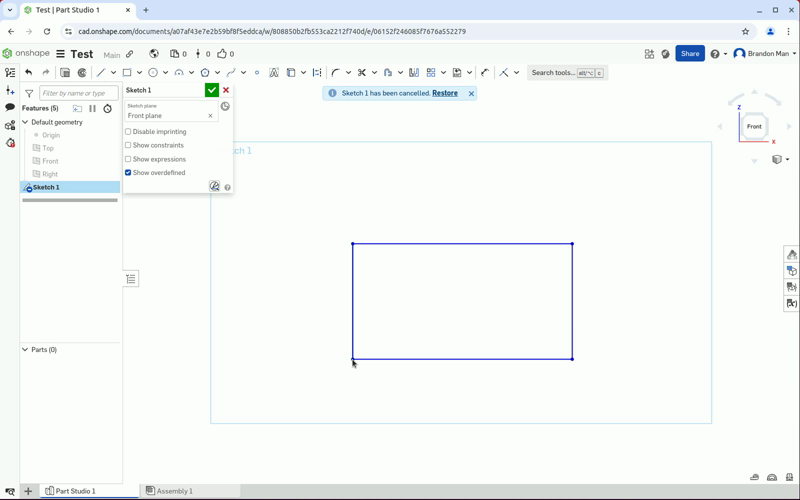
mouse_move(478, 319)
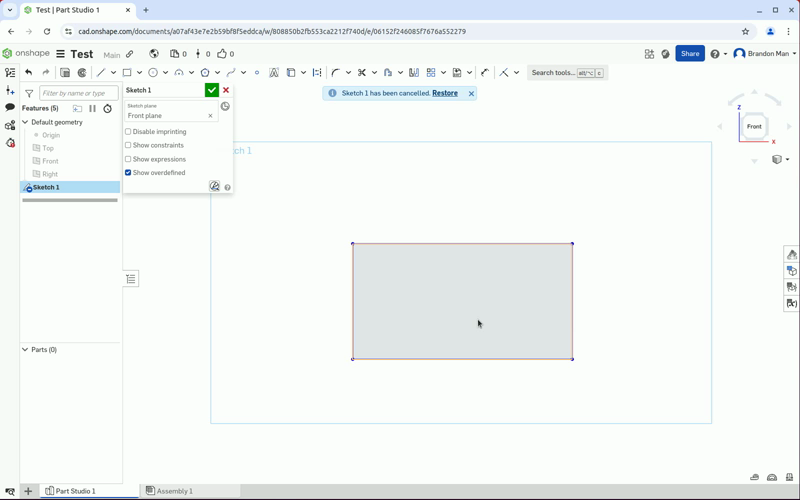
click(478, 319)
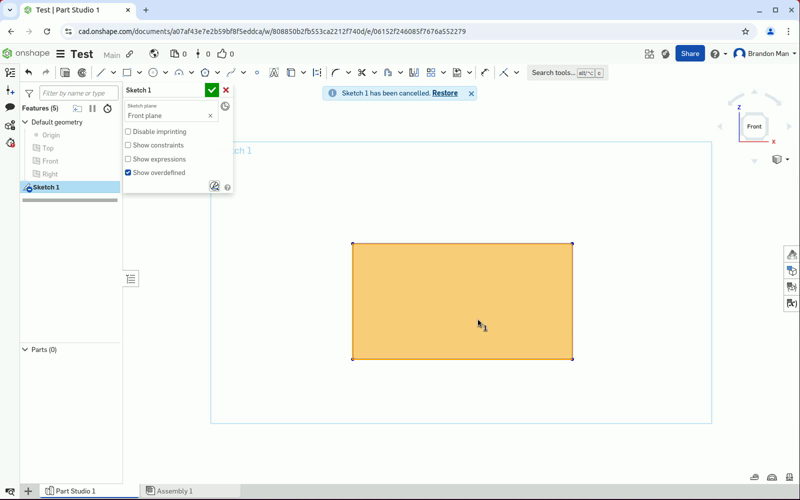
mouse_move(73, 352)
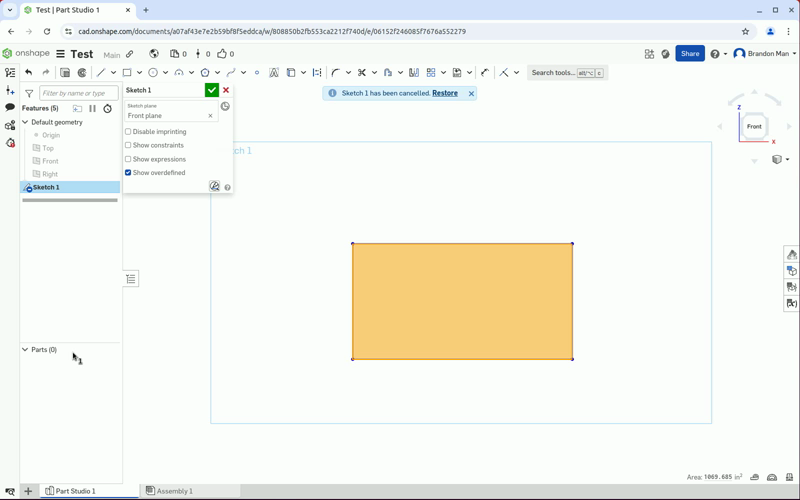
key(shift+y)
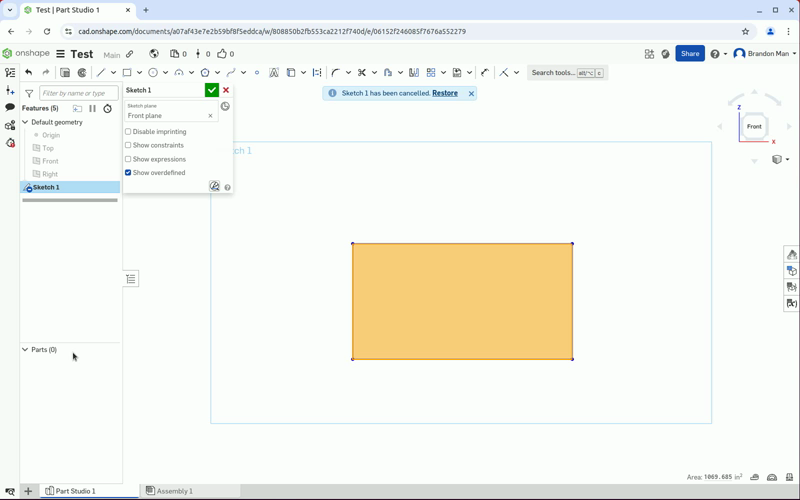
key(shift+e)
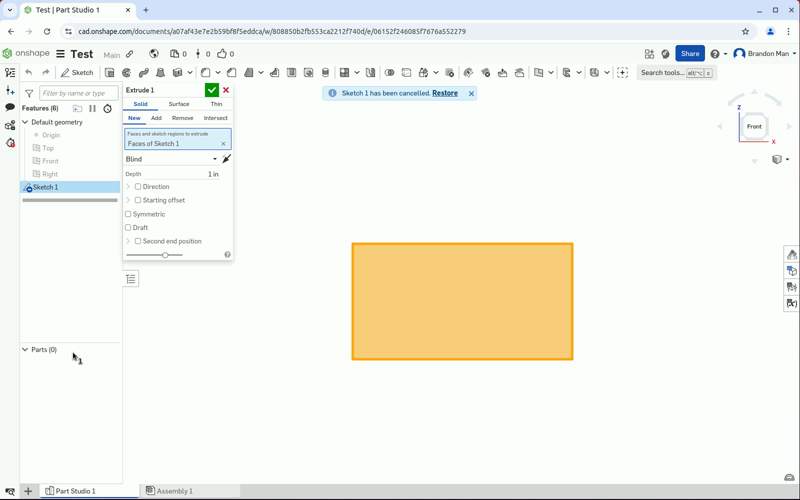
mouse_move(143, 106)
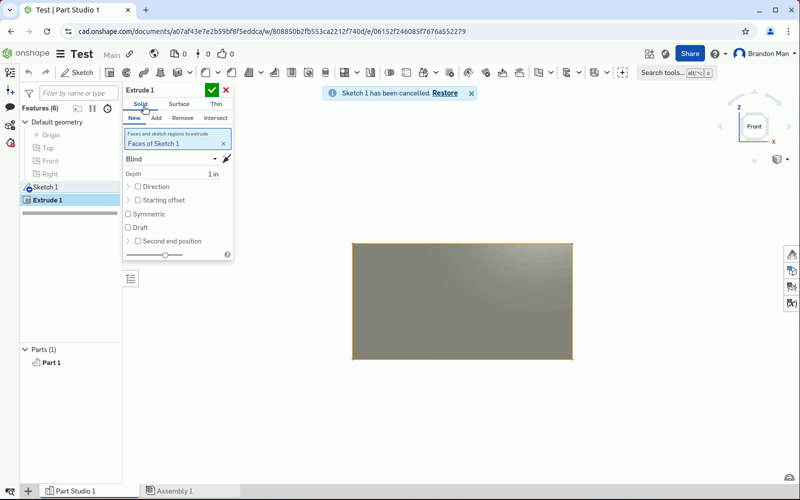
click(143, 106)
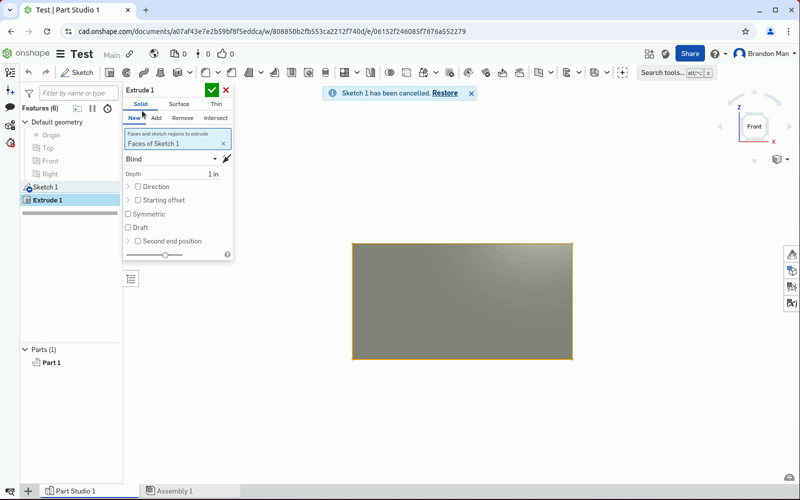
mouse_move(137, 120)
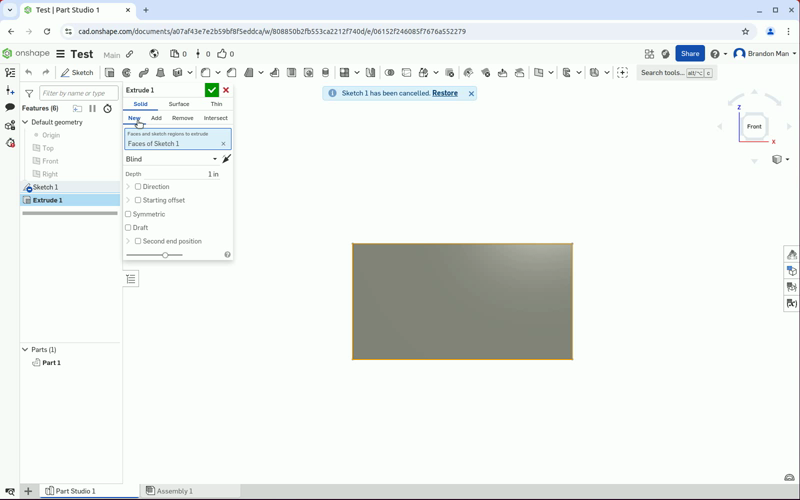
click(137, 120)
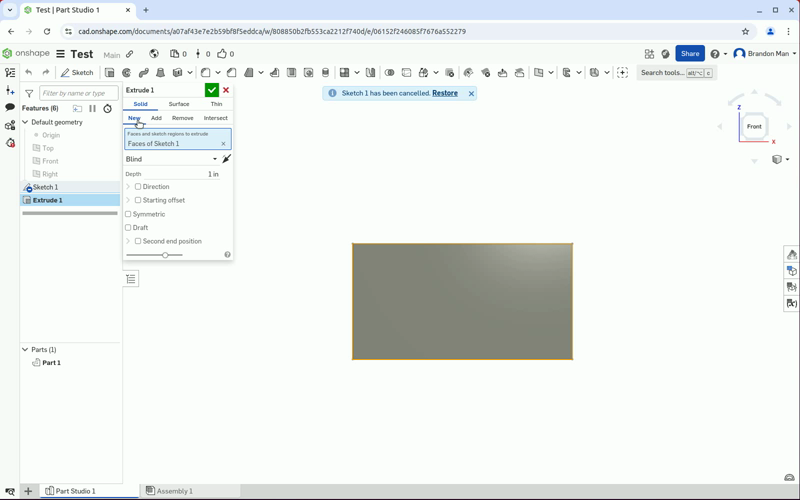
key(tab, 4)
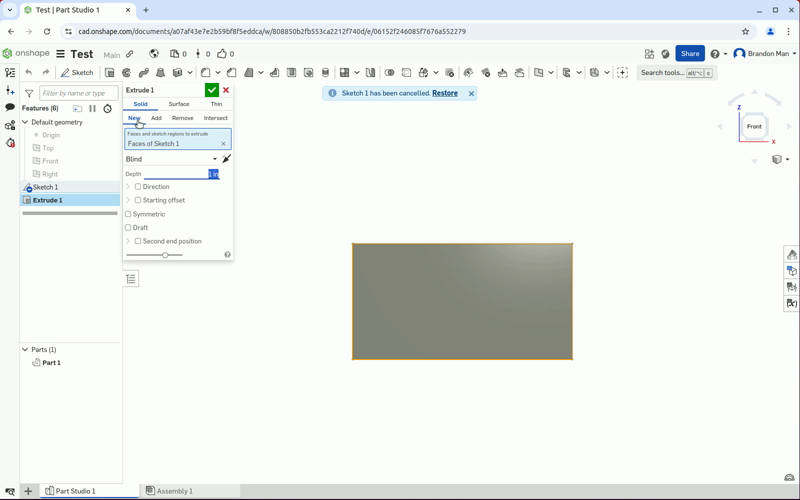
text(4.333)
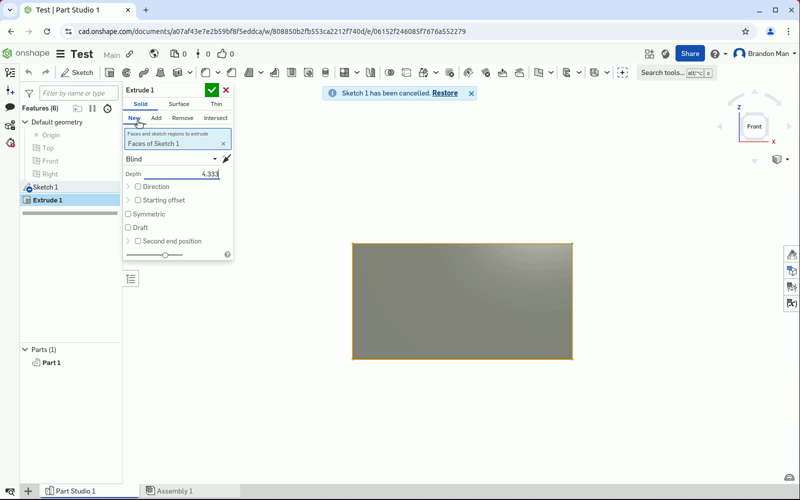
key(enter)
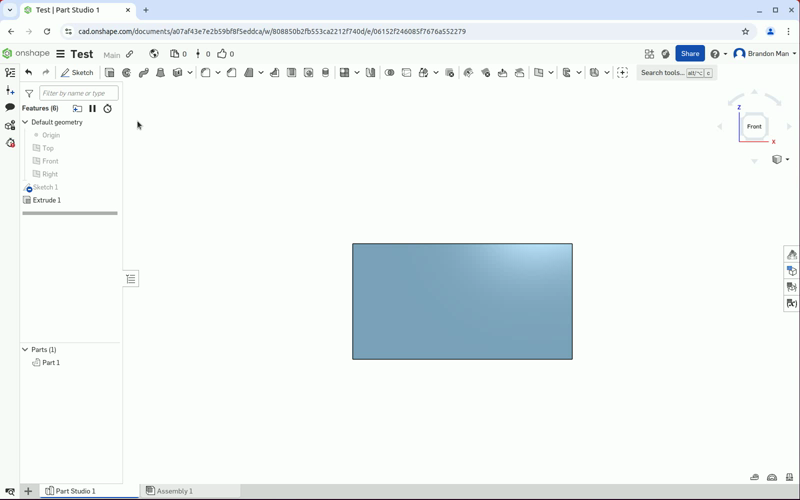
key(shift+h)
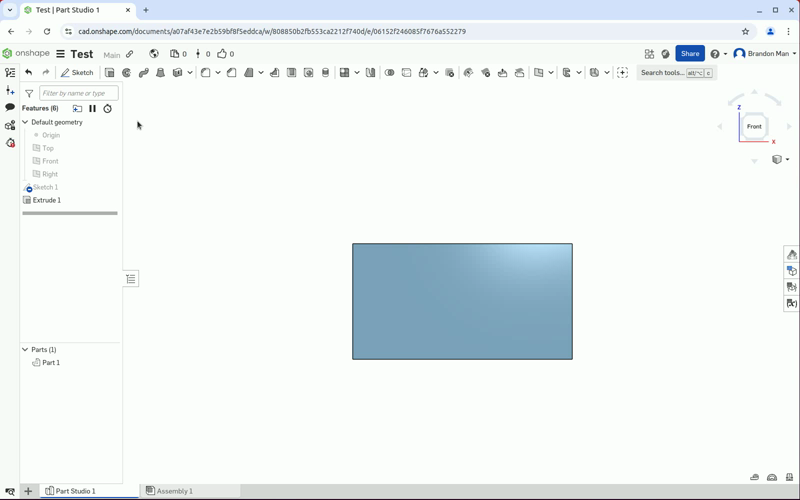
key(shift+h)
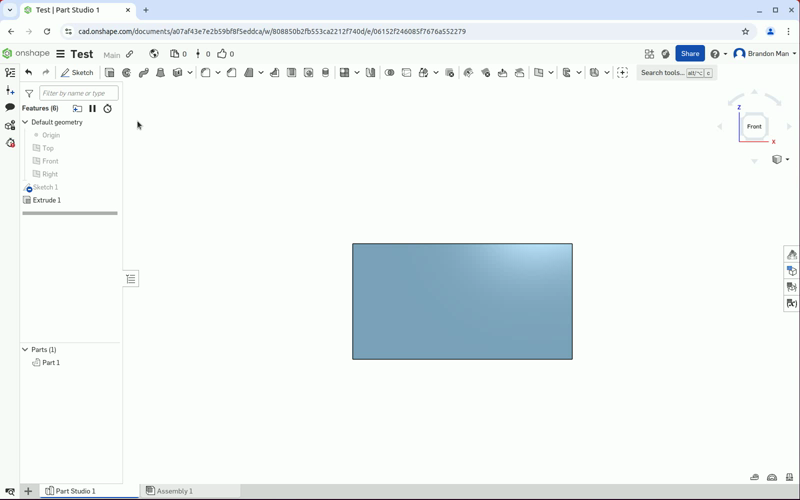
mouse_move(73, 189)
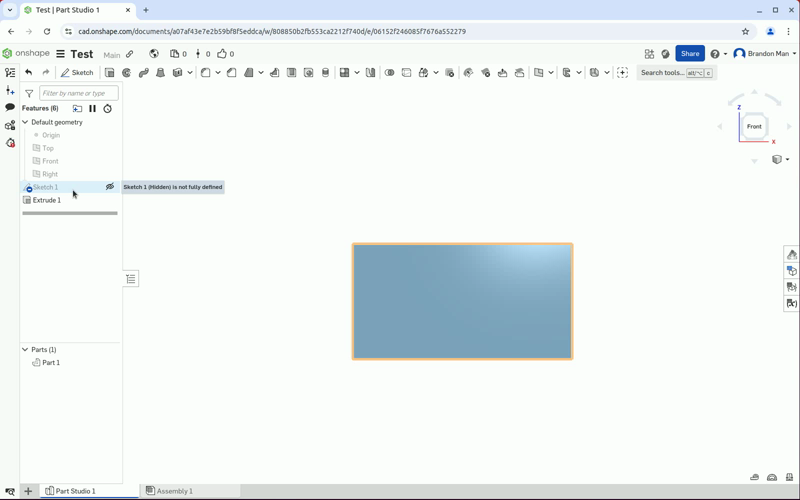
click(73, 189)
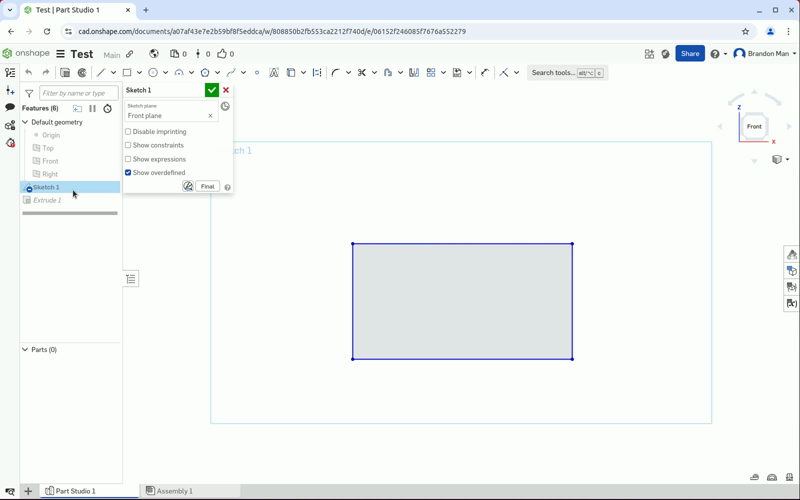
mouse_move(229, 92)
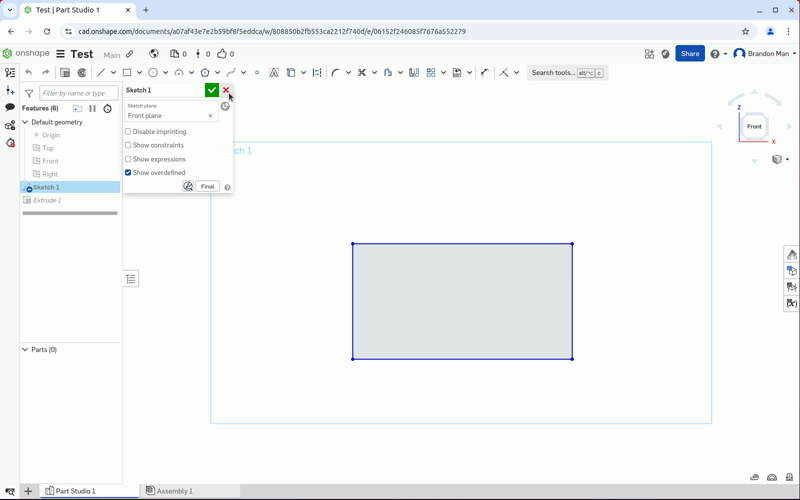
click(229, 92)
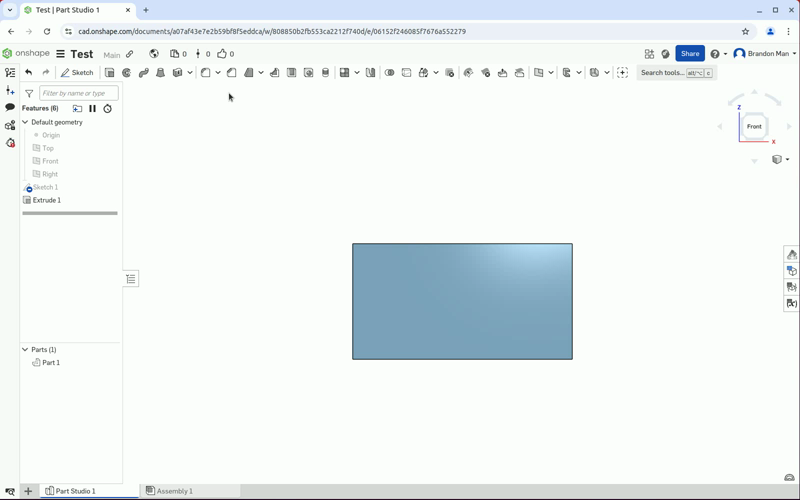
mouse_move(541, 75)
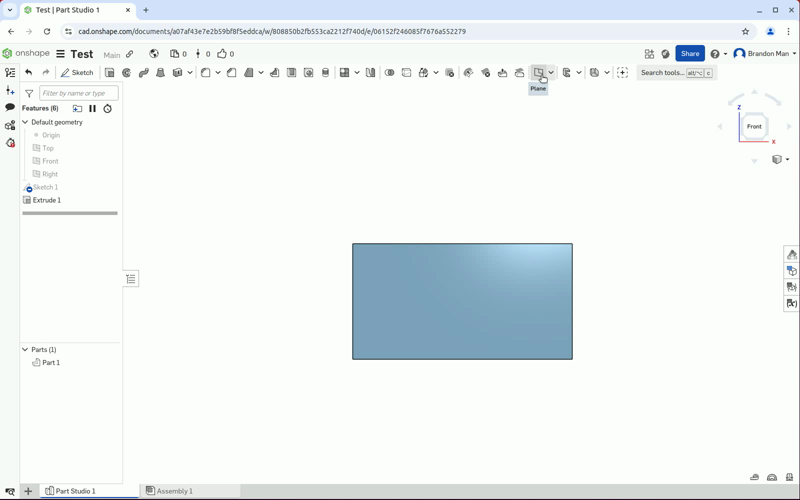
click(541, 75)
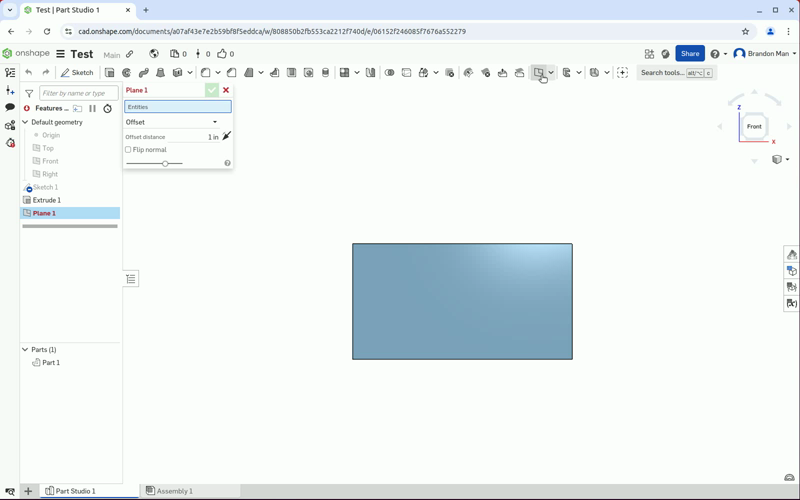
mouse_move(73, 163)
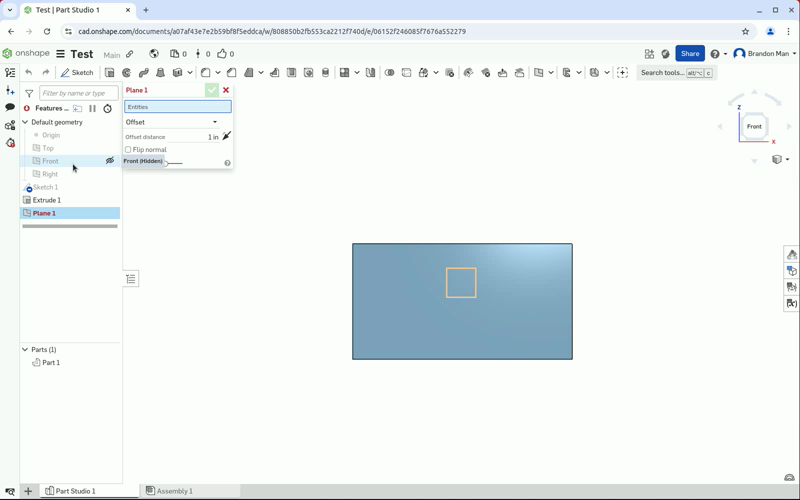
click(73, 163)
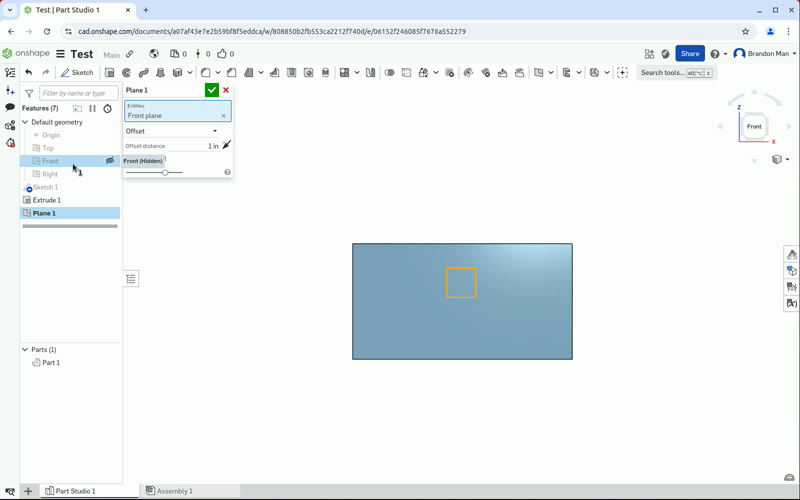
key(tab, 2)
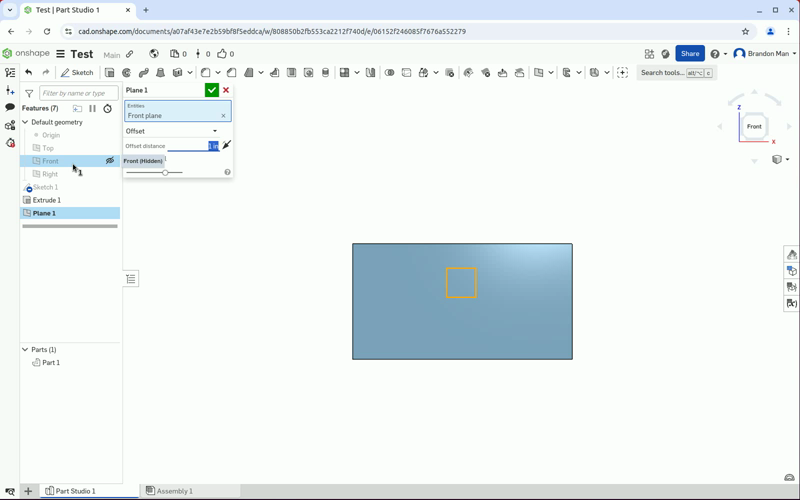
text(4.344)
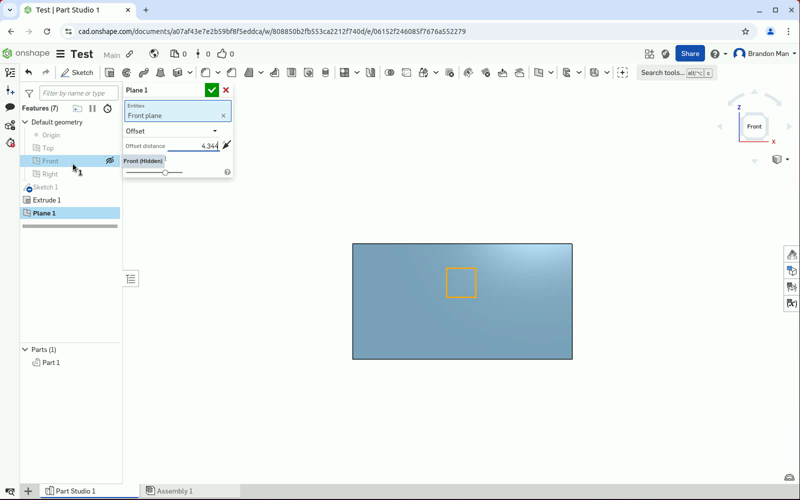
key(enter, 2)
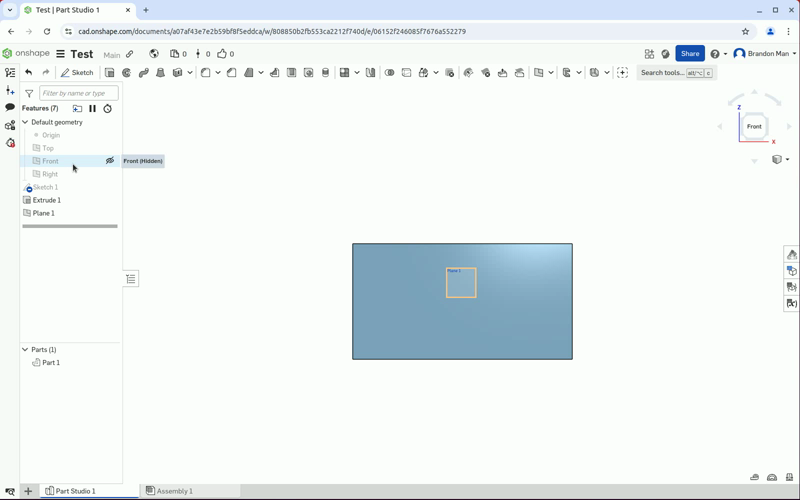
key(shift+s)
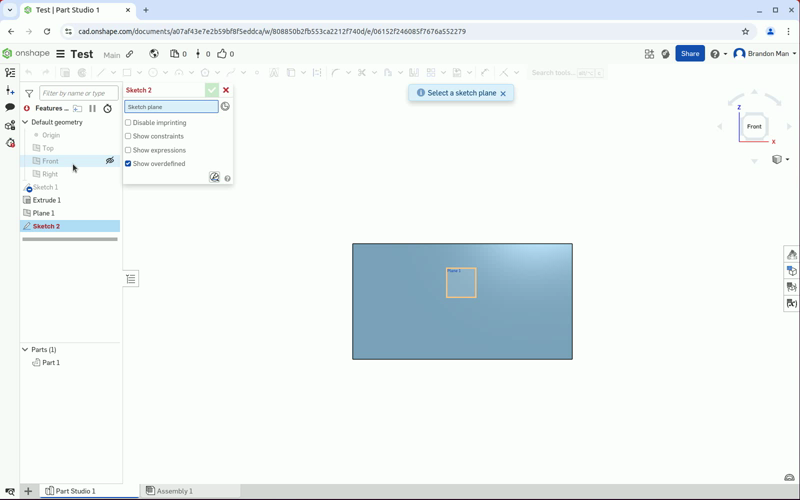
mouse_move(73, 215)
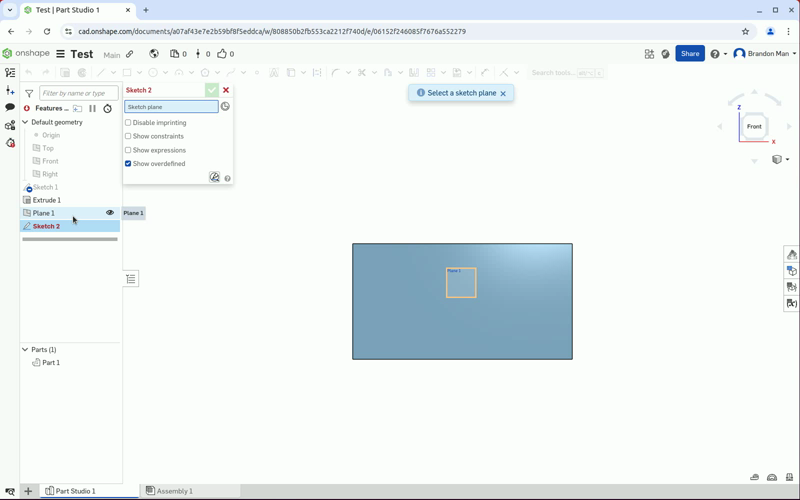
click(73, 215)
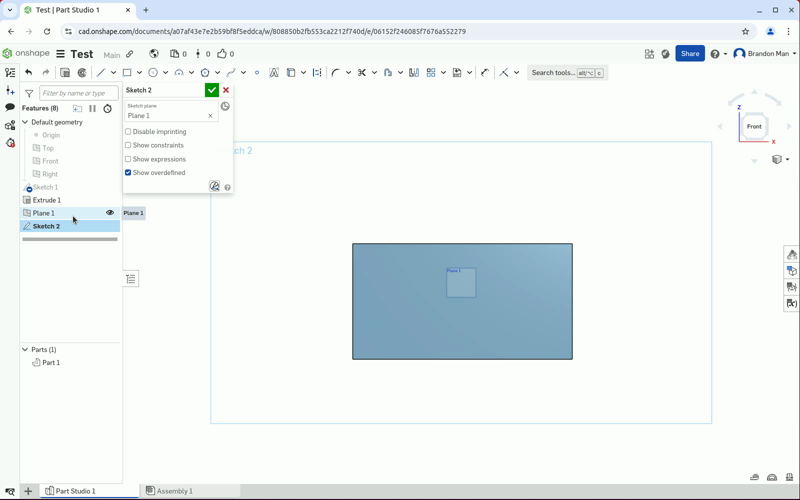
mouse_move(73, 352)
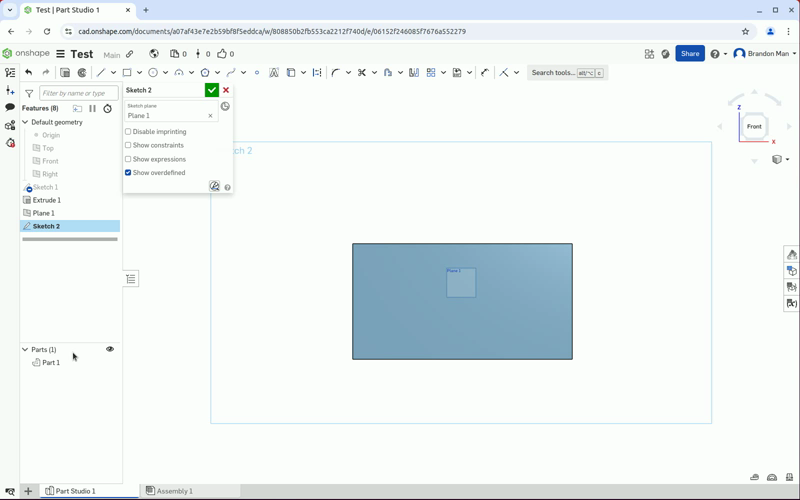
key(y)
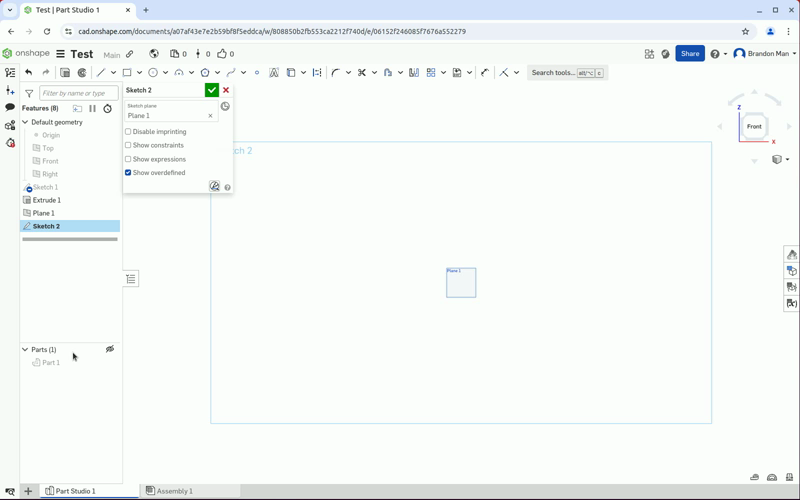
key(l)
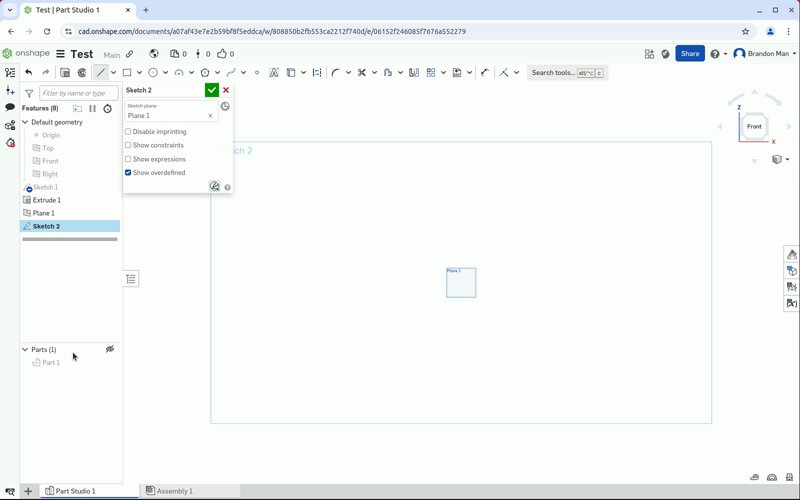
key_down(shift)
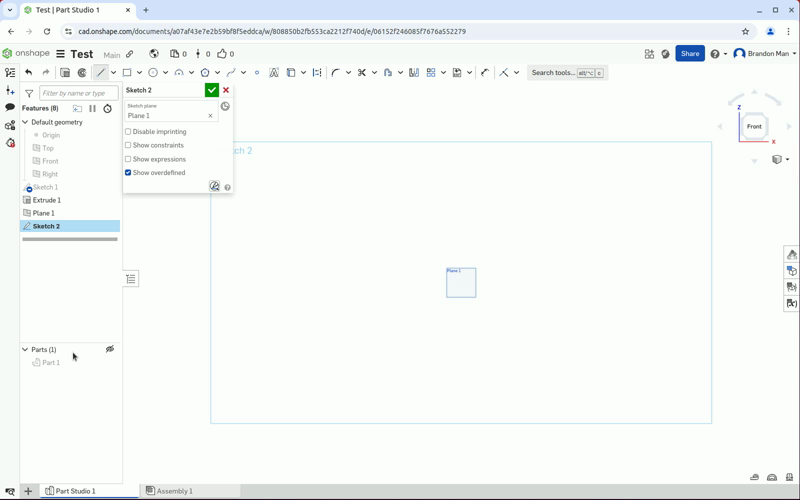
mouse_move(413, 243)
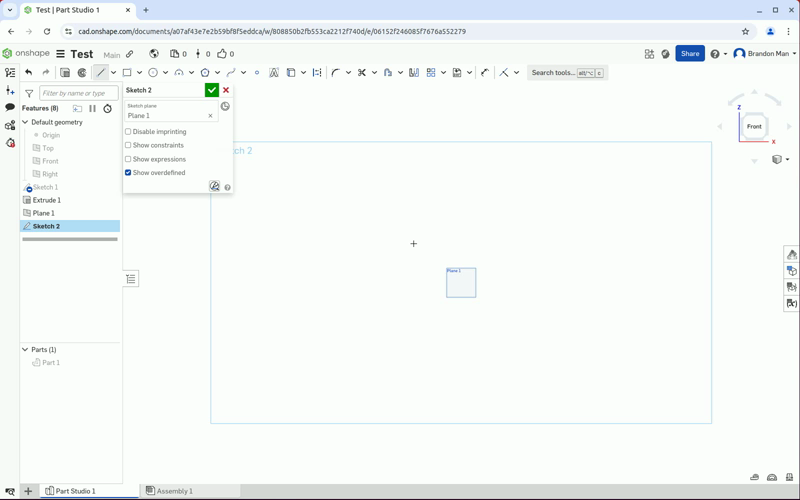
click(413, 243)
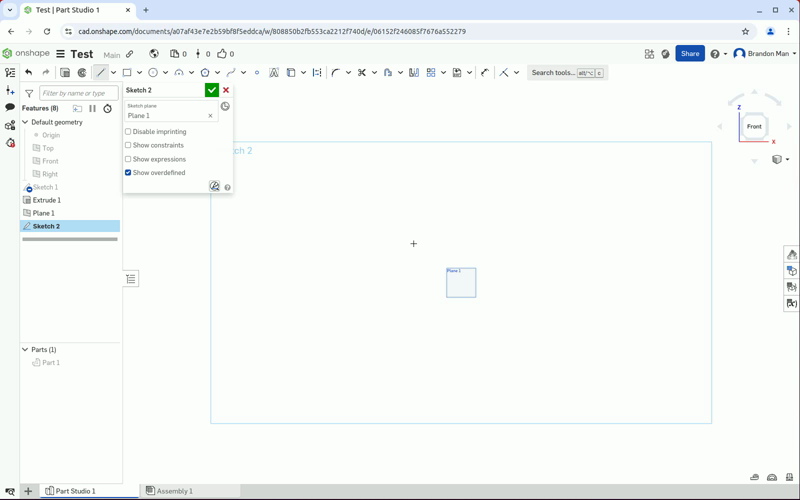
key_up(shift)
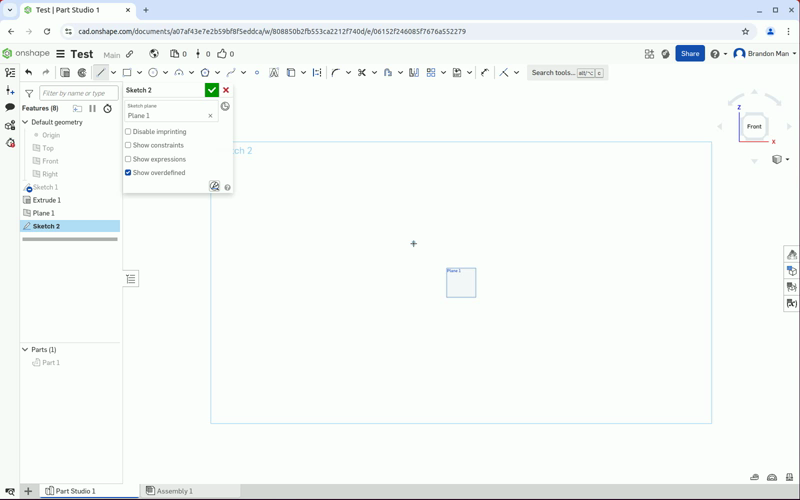
key_down(shift)
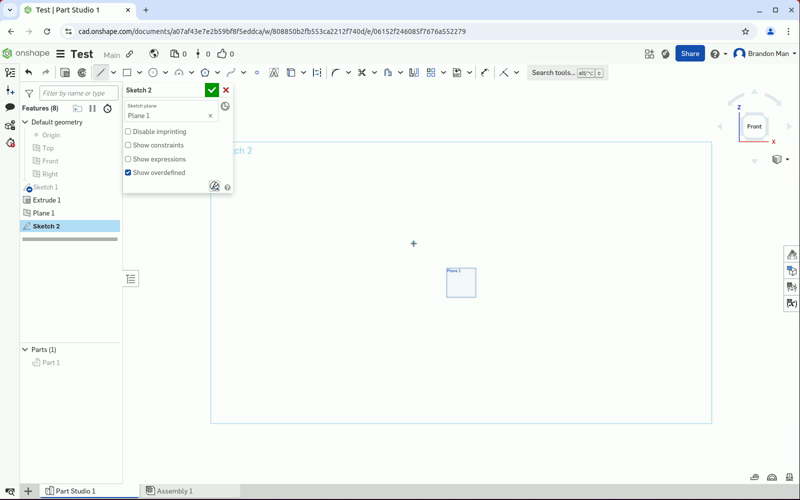
mouse_move(573, 284)
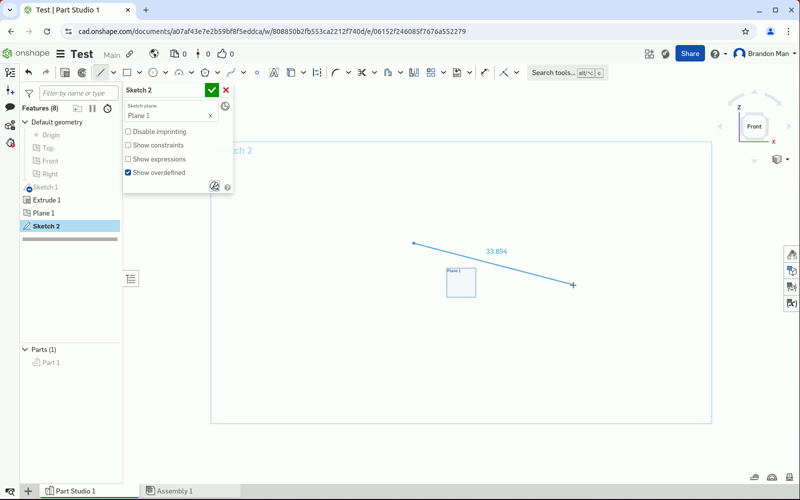
click(573, 284)
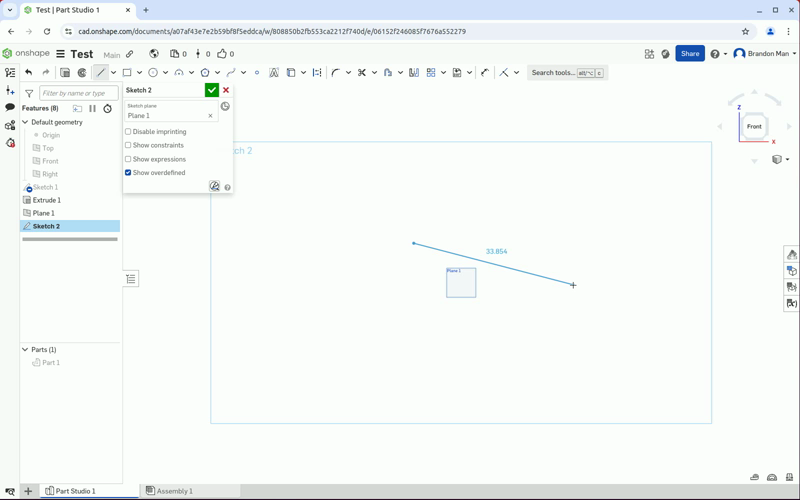
key_up(shift)
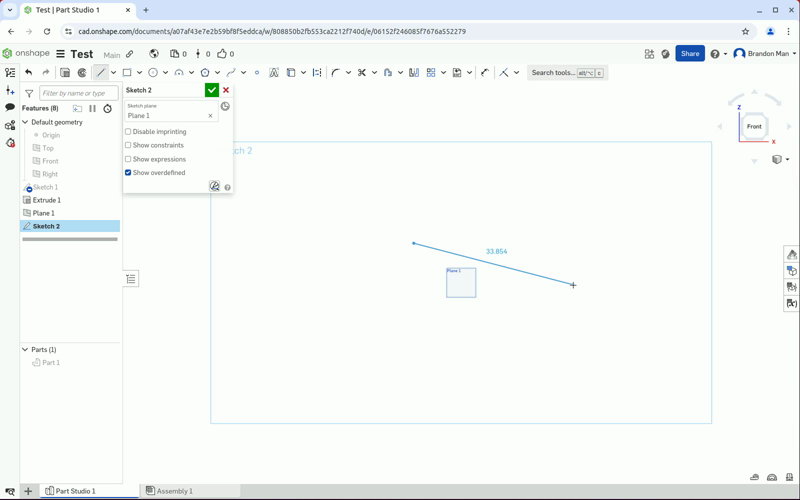
key_down(shift)
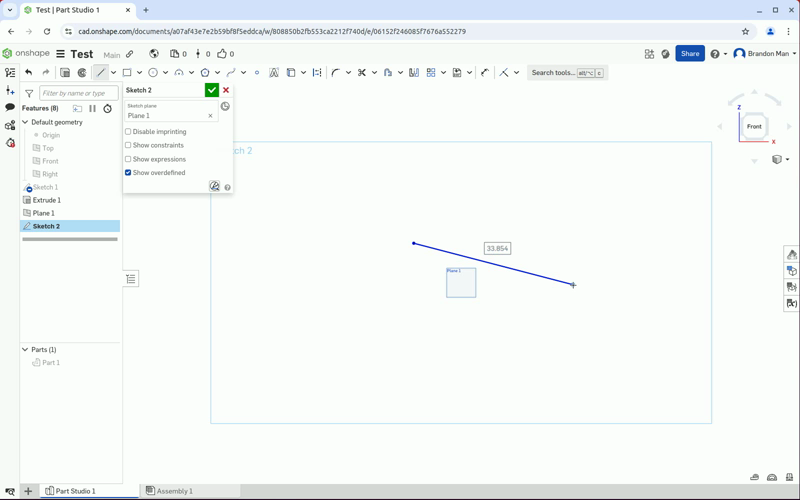
mouse_move(589, 284)
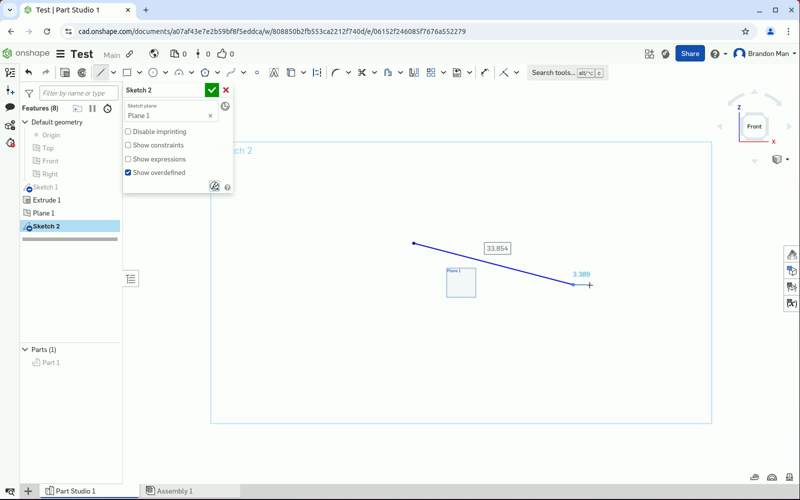
mouse_move(573, 243)
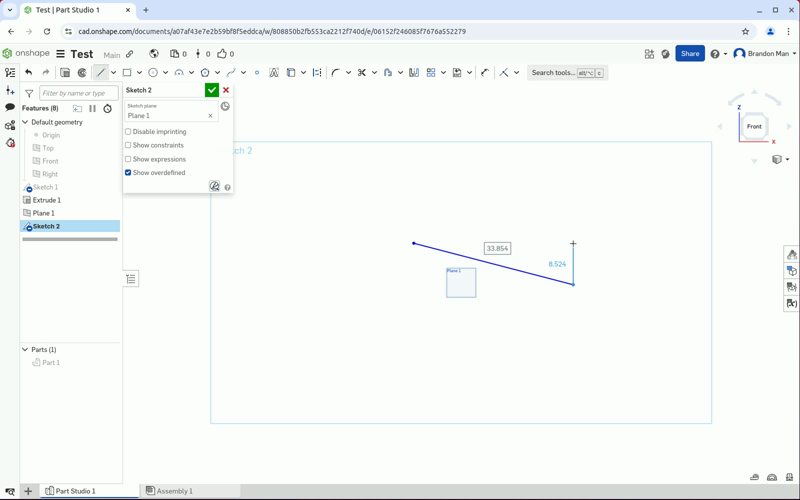
click(573, 243)
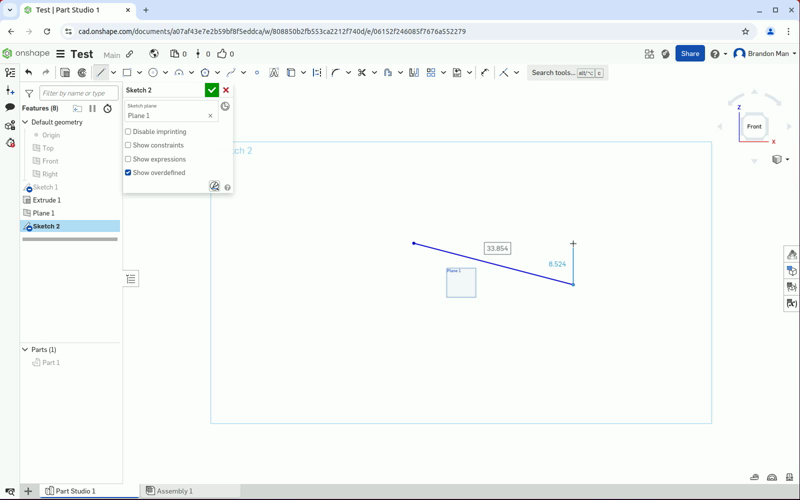
key_up(shift)
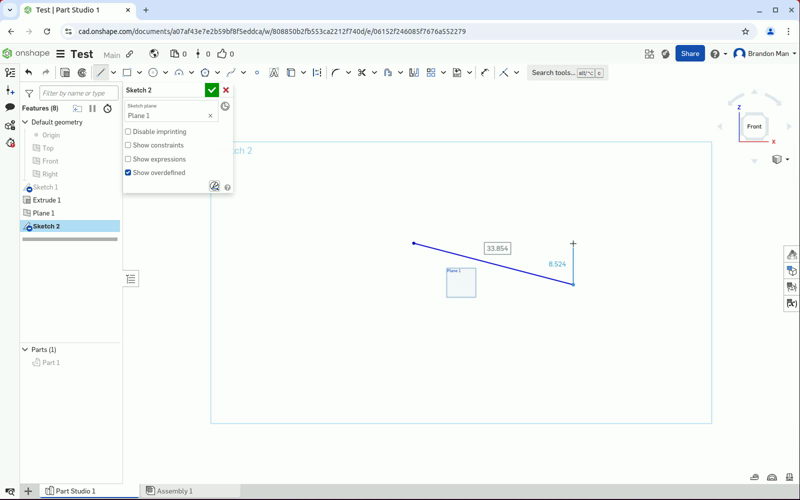
key_down(shift)
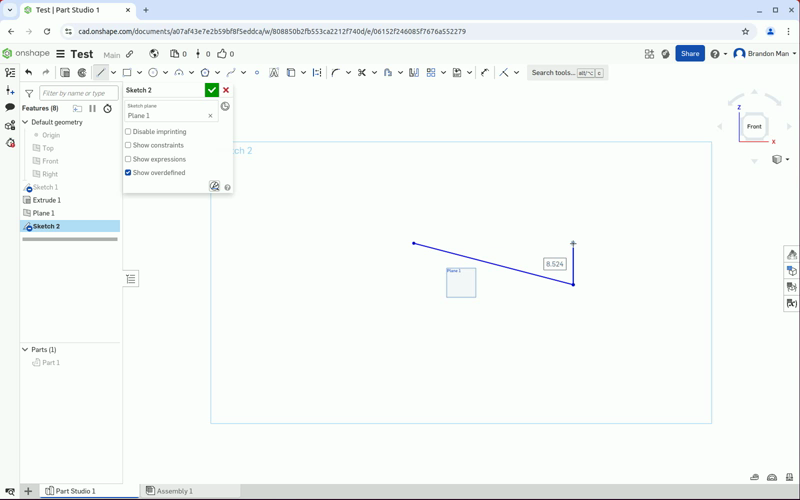
mouse_move(413, 243)
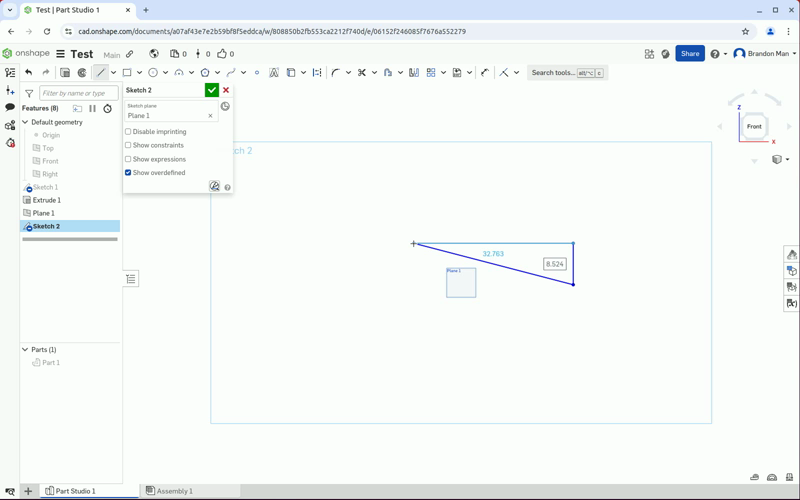
key_up(shift)
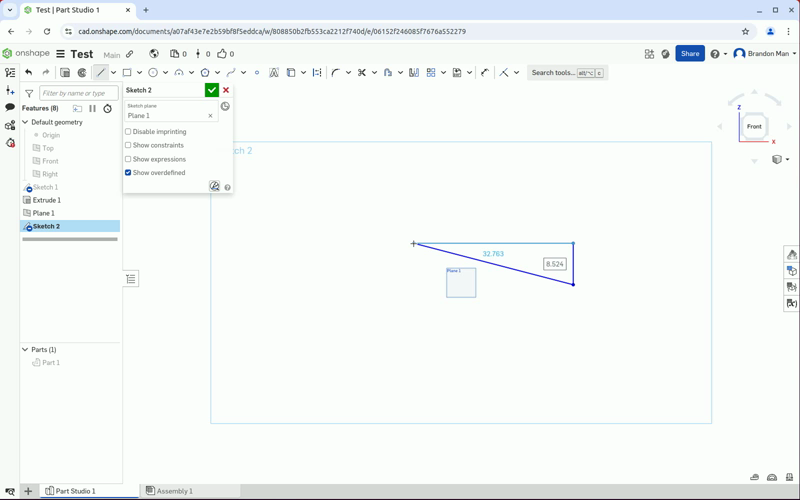
click(413, 243)
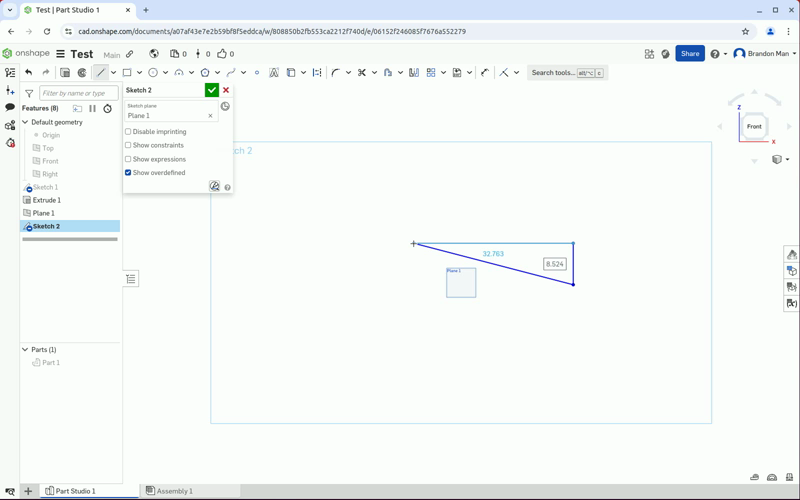
key(esc)
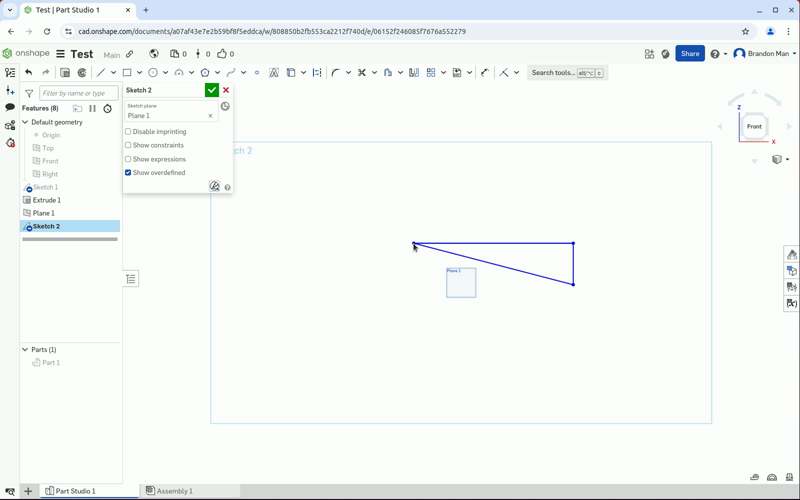
mouse_move(569, 273)
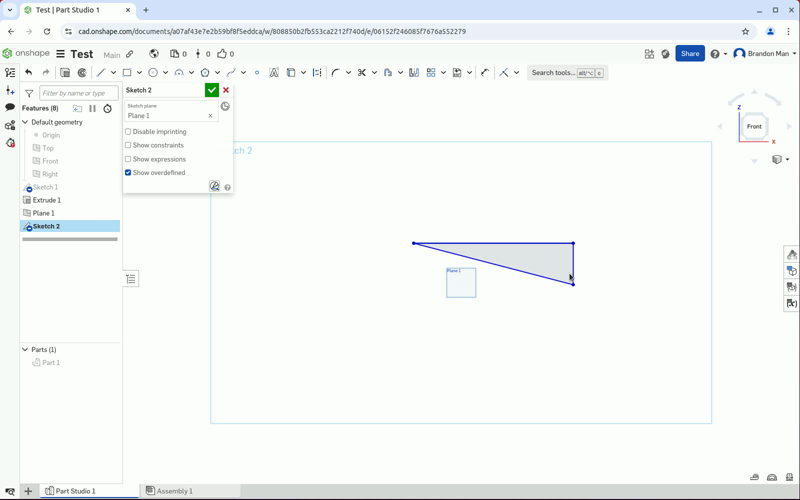
click(569, 273)
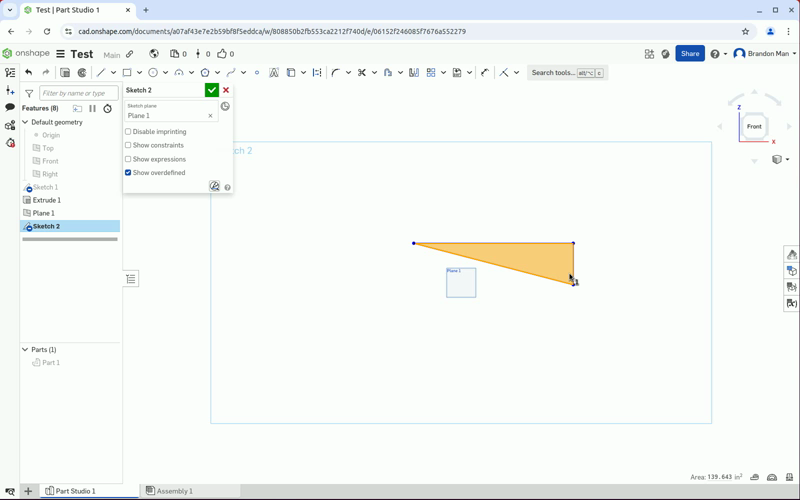
mouse_move(73, 352)
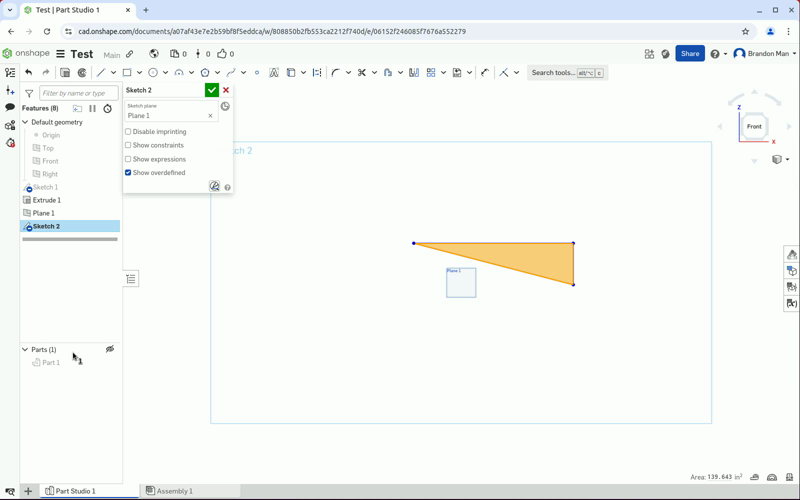
key(shift+y)
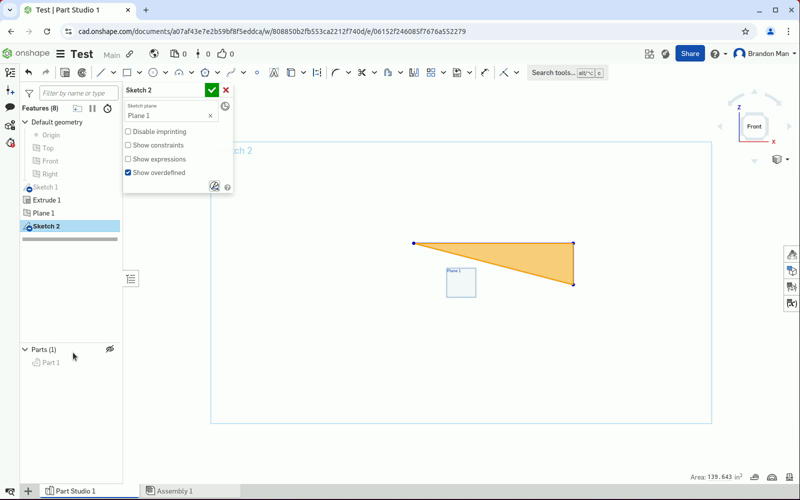
key(shift+e)
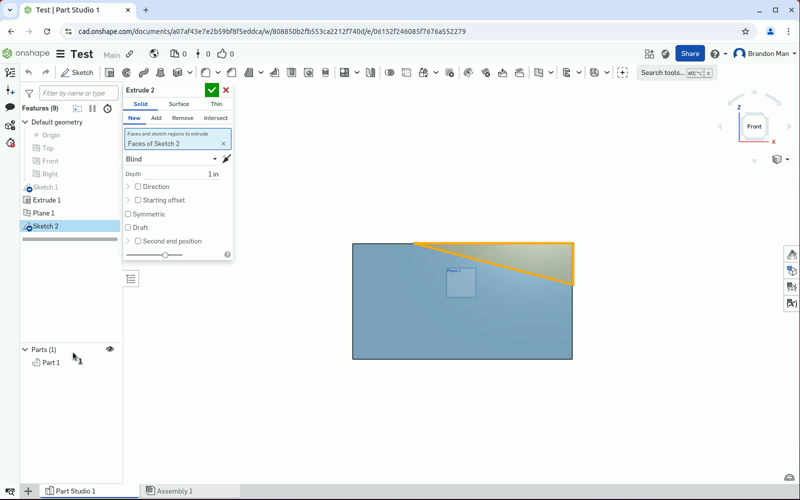
mouse_move(143, 106)
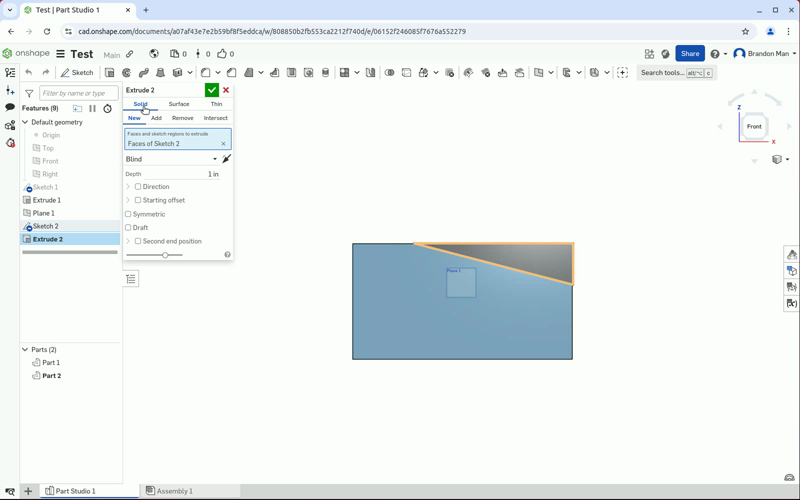
click(143, 106)
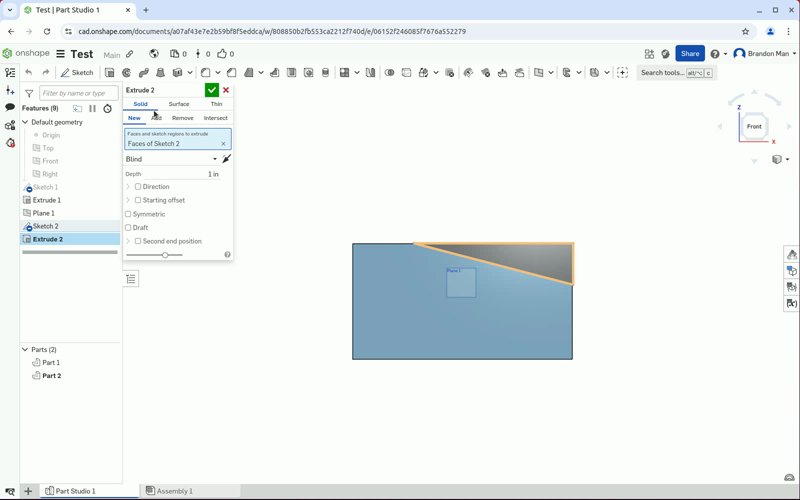
mouse_move(186, 120)
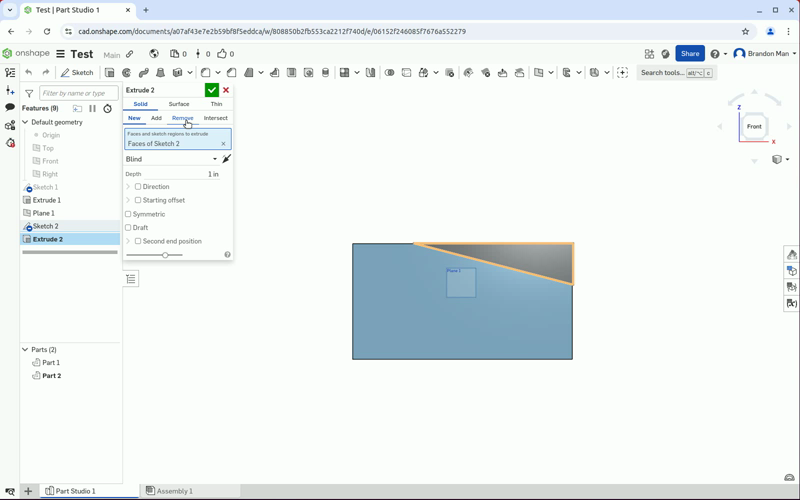
click(186, 120)
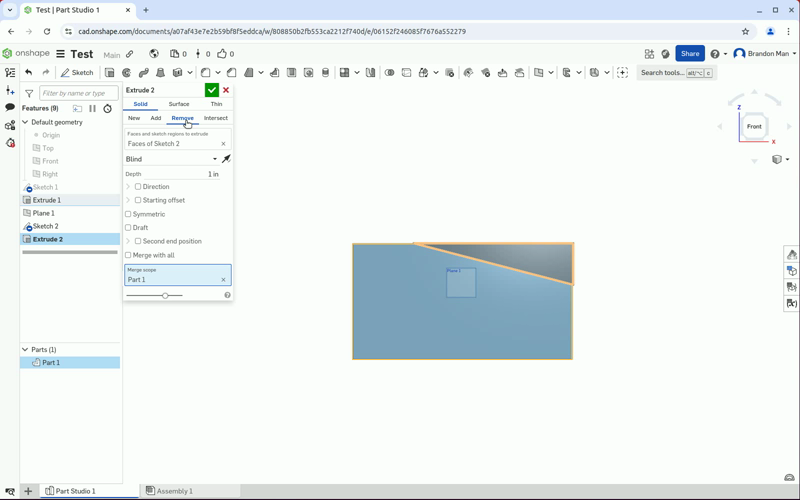
key(tab, 4)
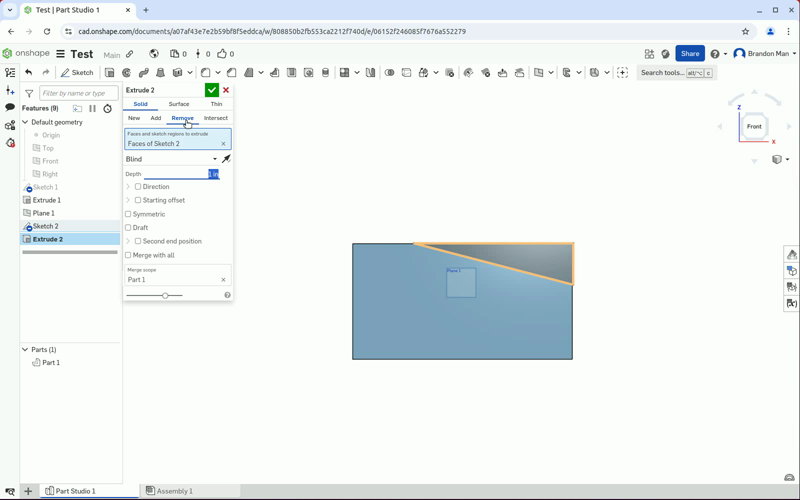
text(4.333)
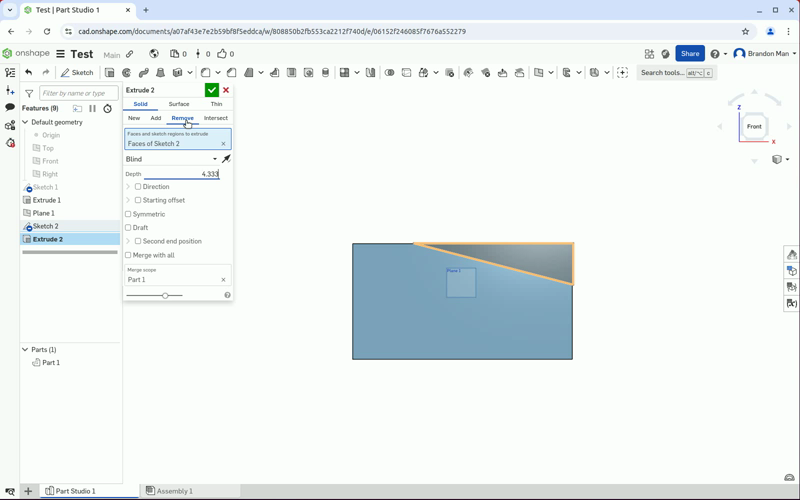
key(tab, 6)
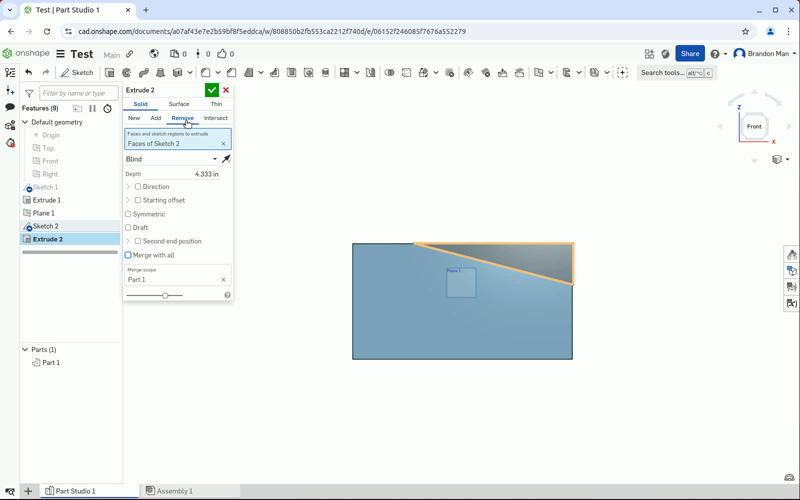
key(space)
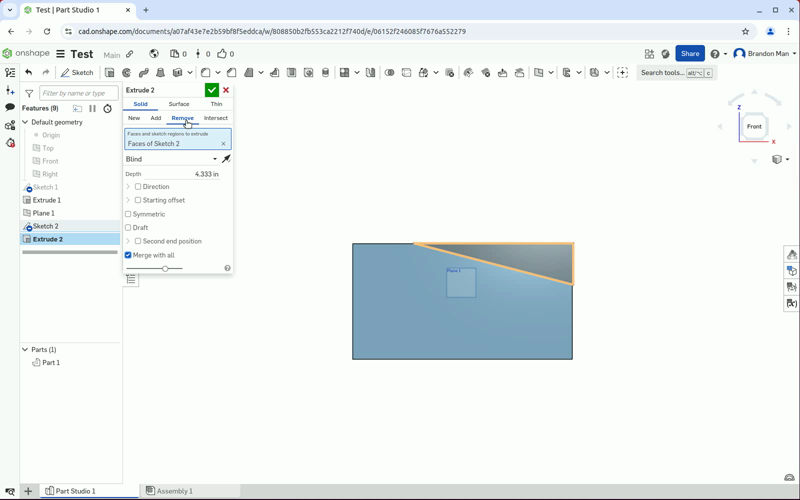
key(enter)
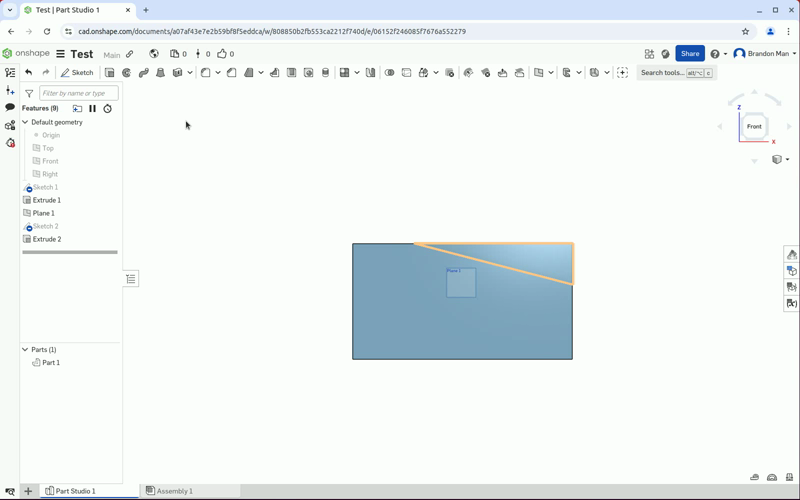
key(shift+h)
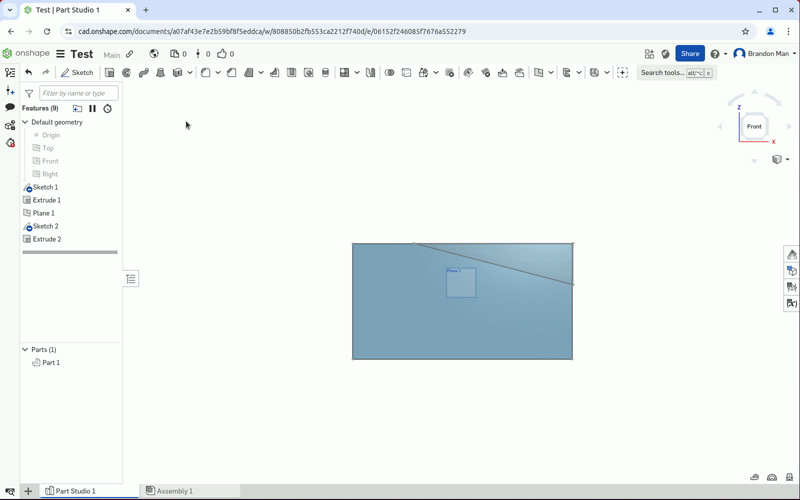
key(shift+h)
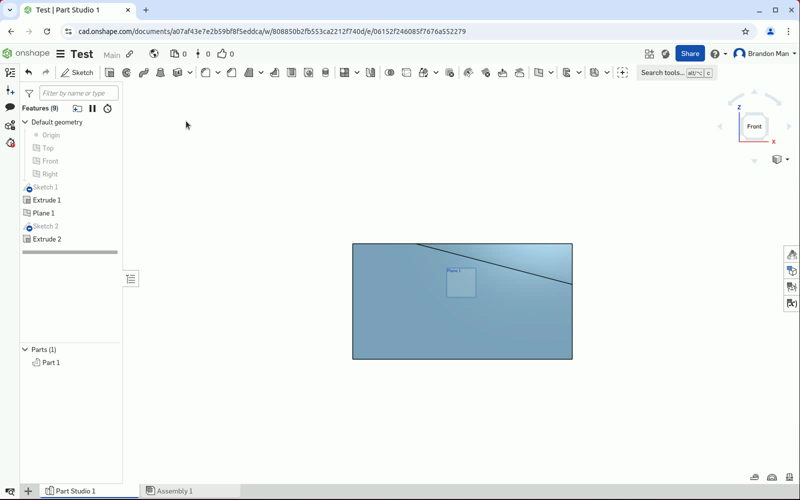
mouse_move(73, 189)
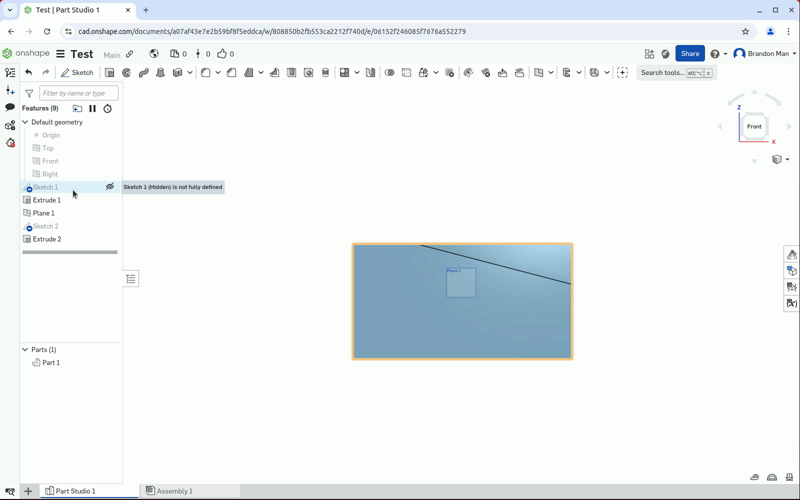
click(73, 189)
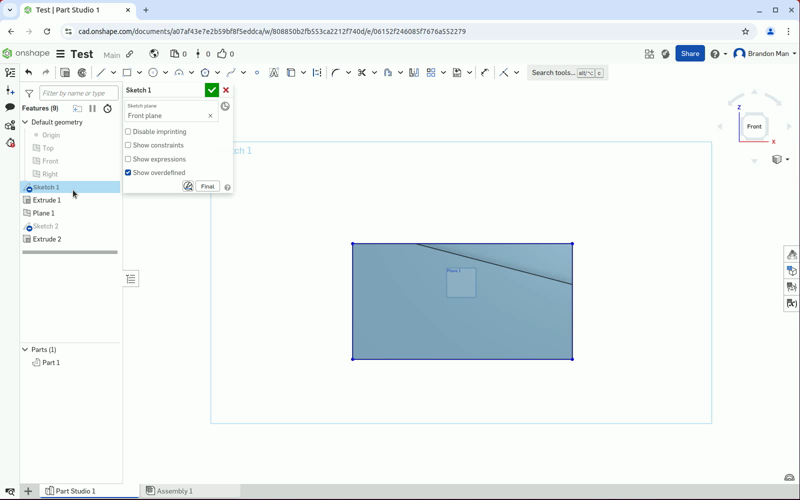
mouse_move(229, 92)
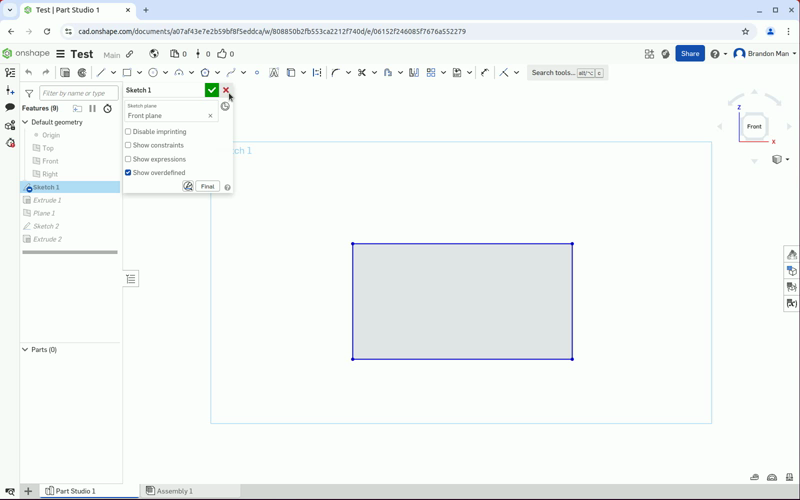
click(229, 92)
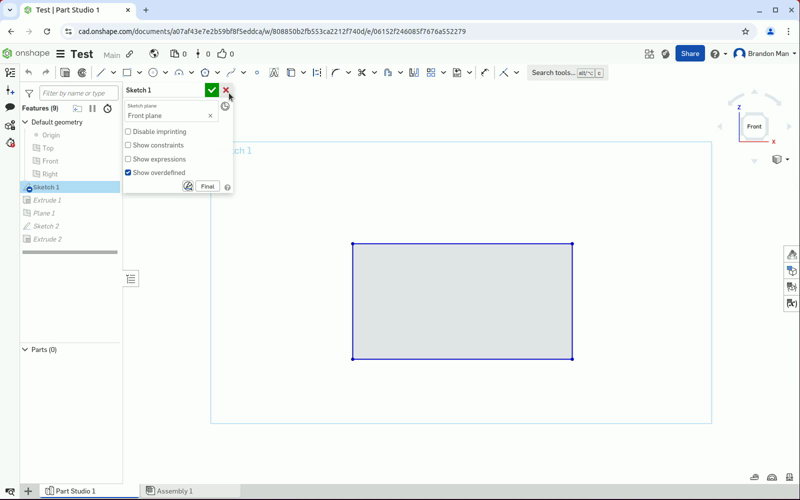
key(shift+s)
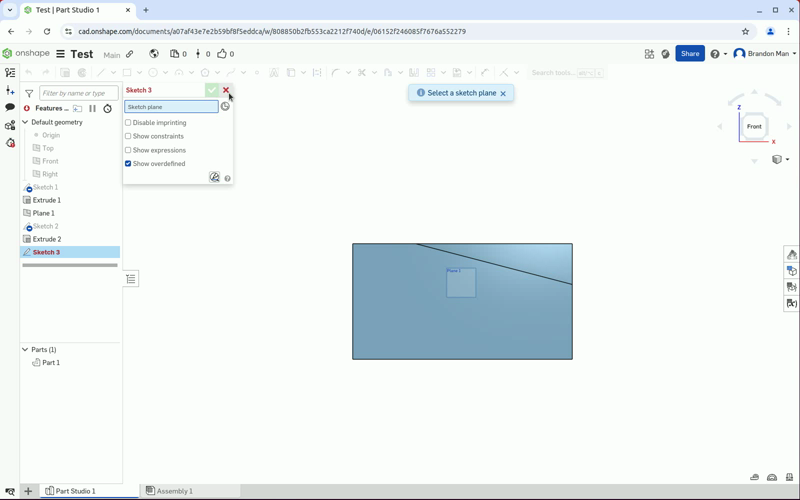
mouse_move(73, 215)
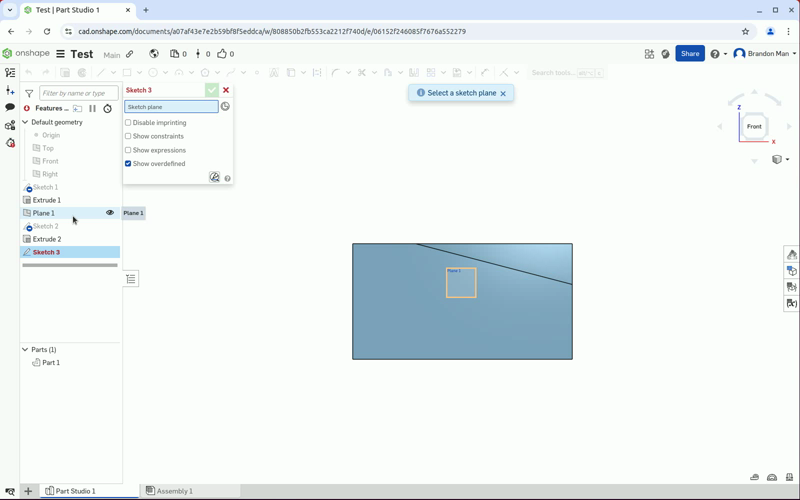
click(73, 215)
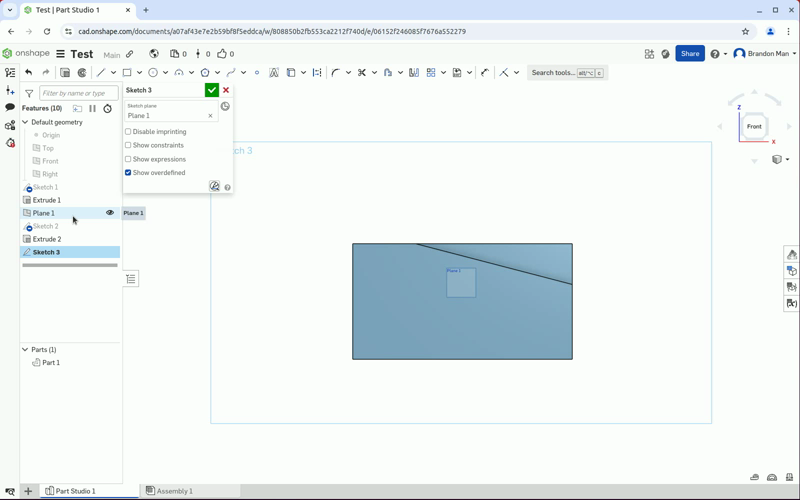
mouse_move(73, 352)
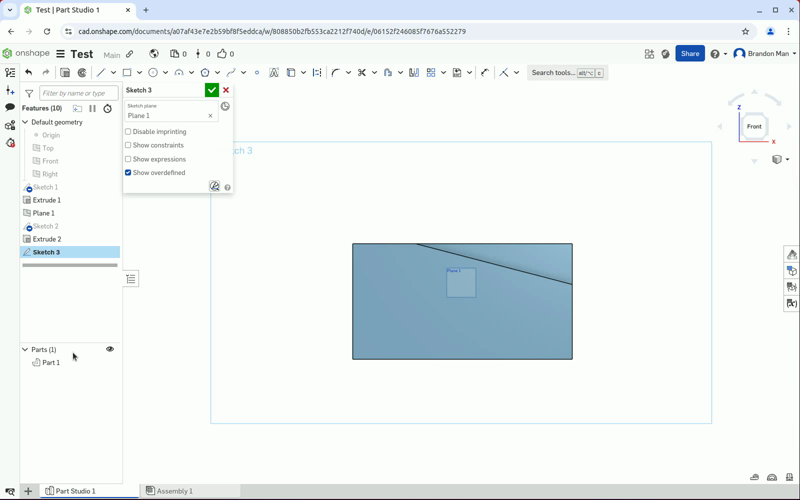
key(y)
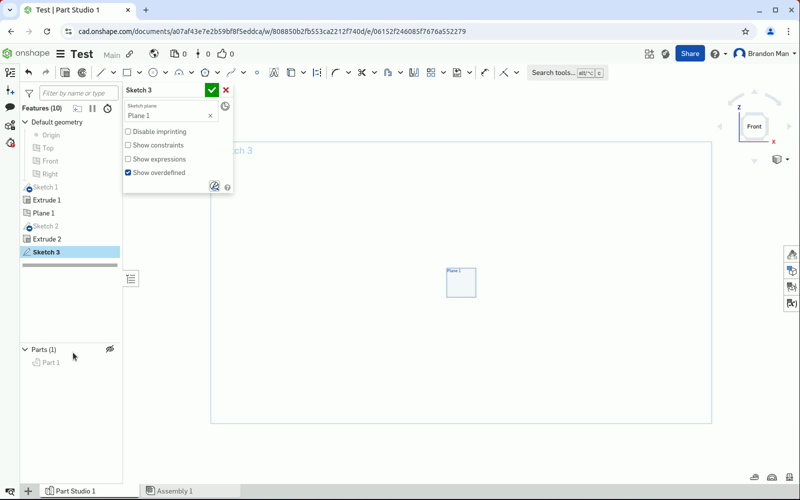
key(c)
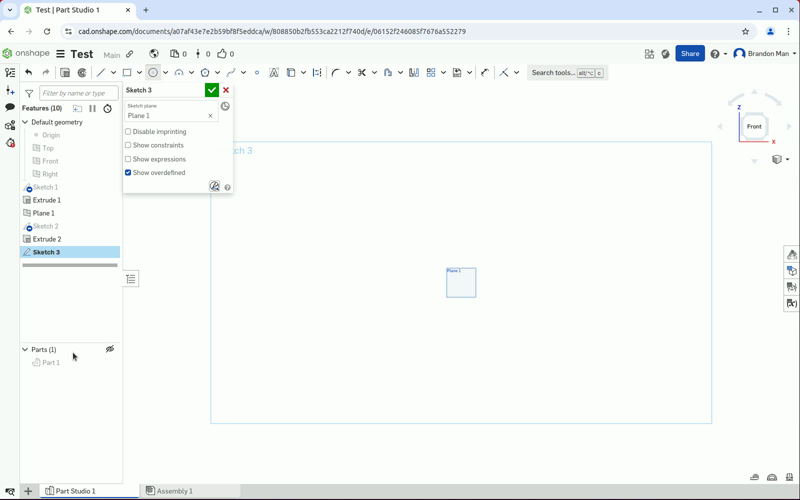
key_down(shift)
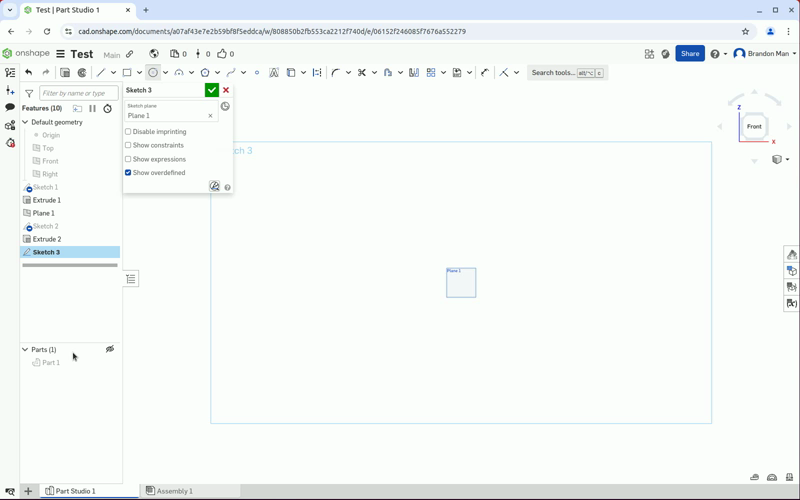
mouse_move(537, 322)
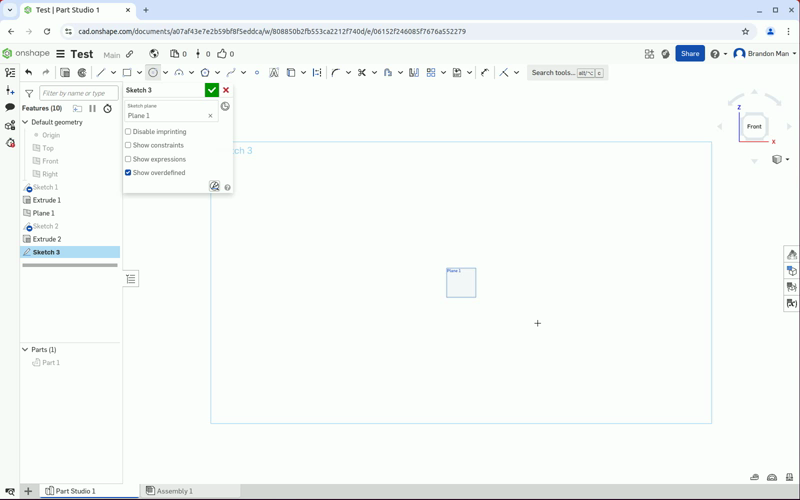
click(537, 322)
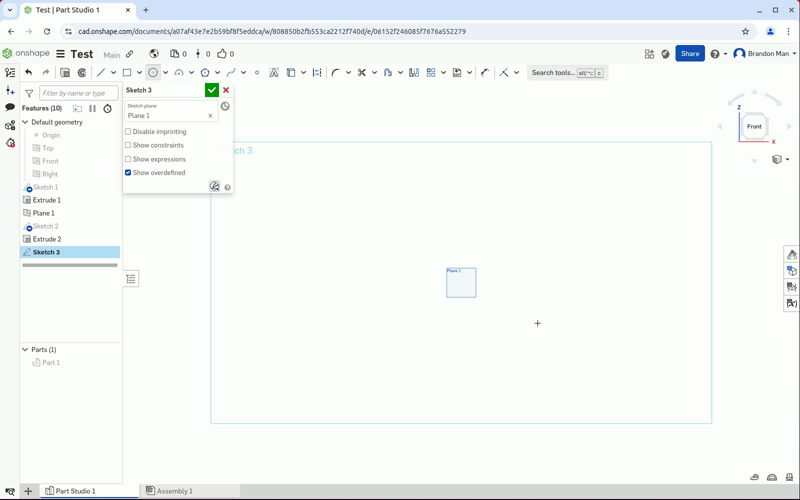
key_up(shift)
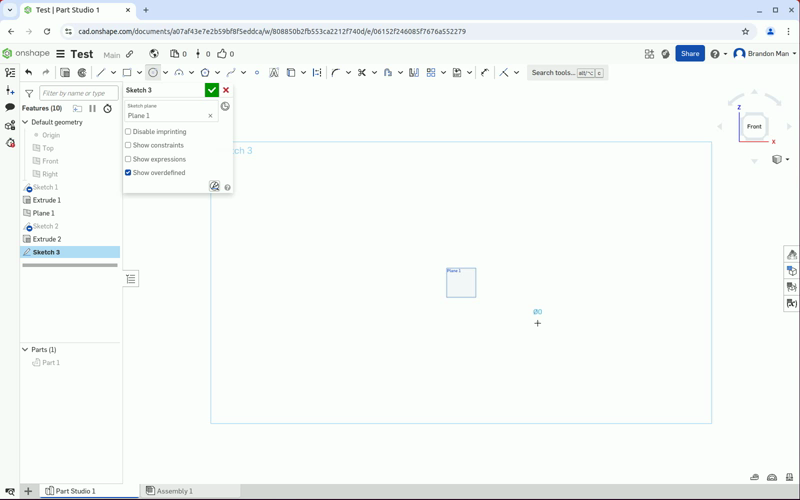
mouse_move(553, 322)
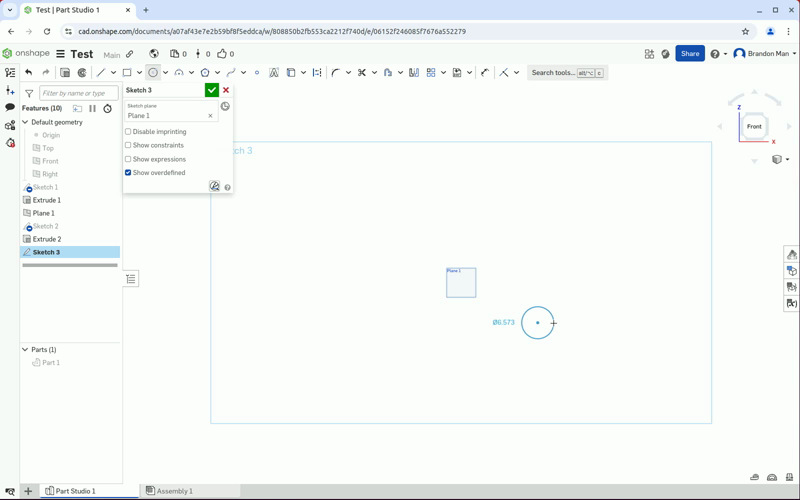
click(553, 322)
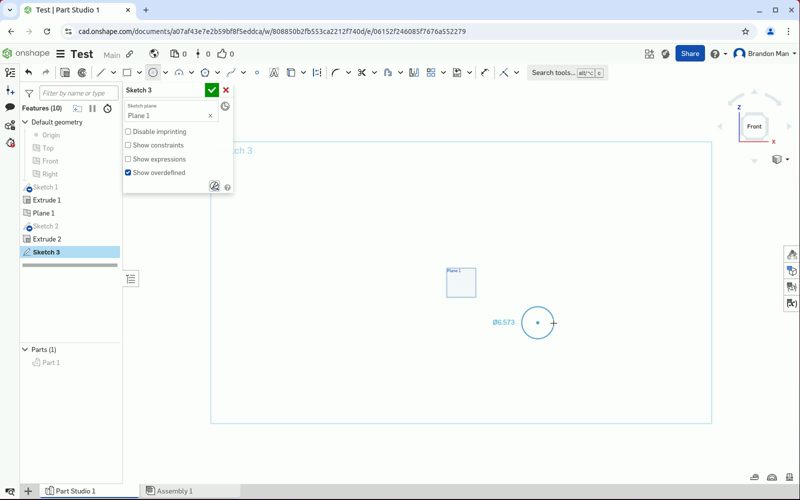
key(esc)
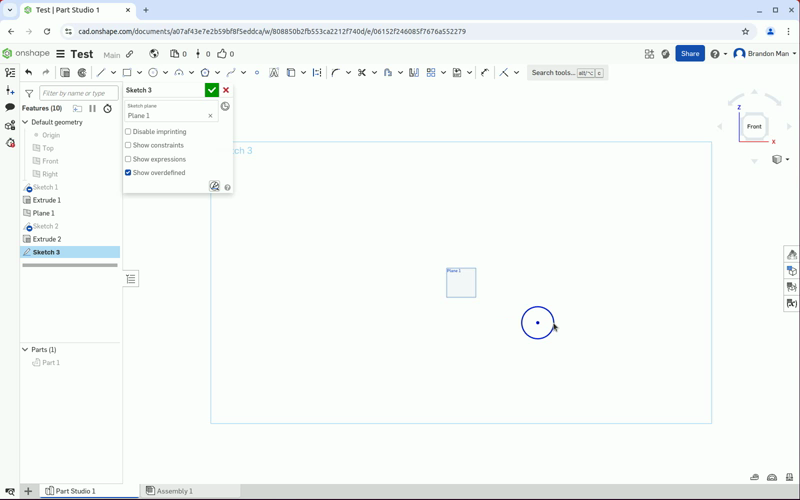
mouse_move(540, 322)
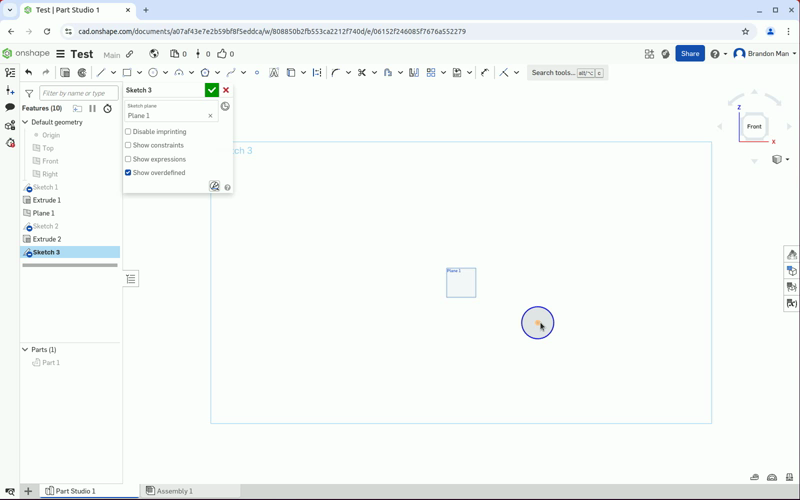
scroll(6)
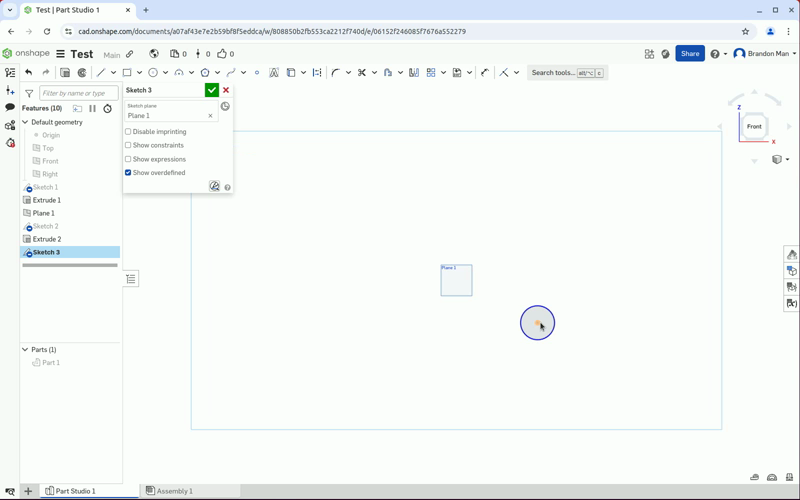
scroll(6)
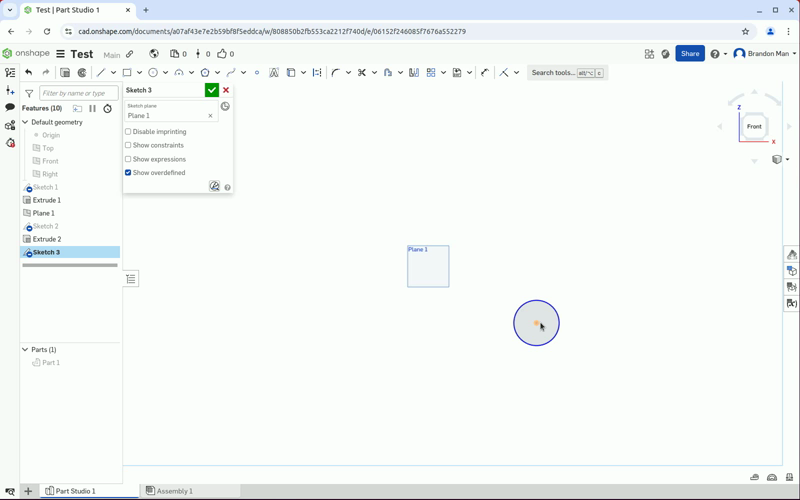
scroll(6)
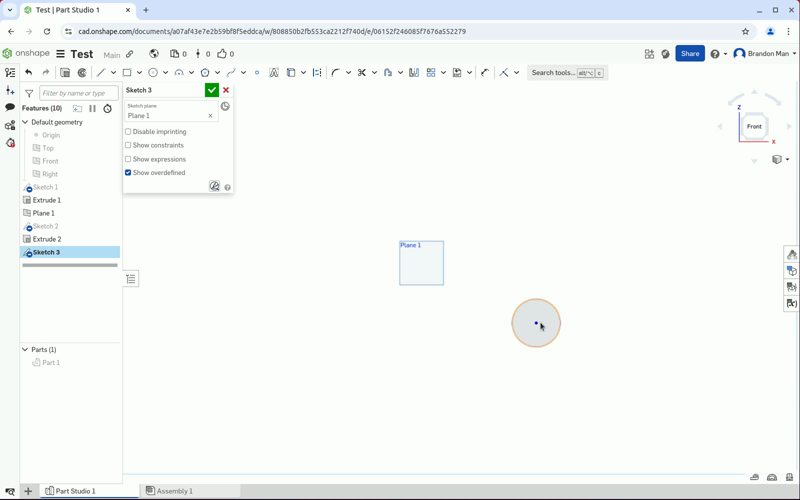
scroll(6)
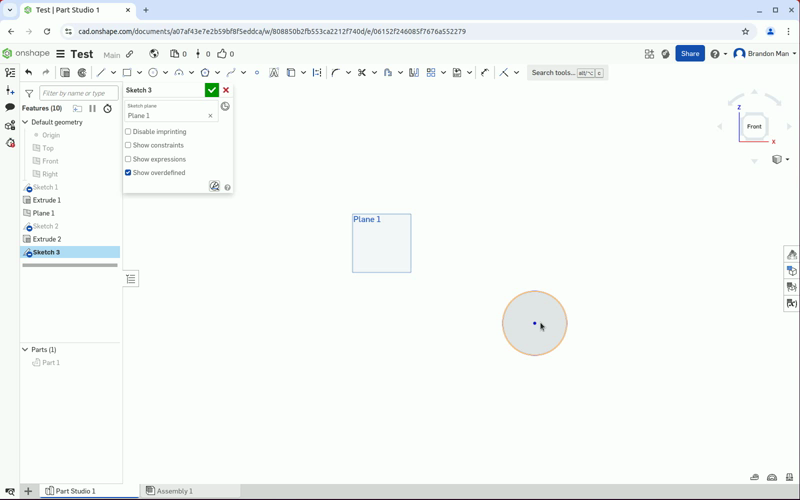
scroll(6)
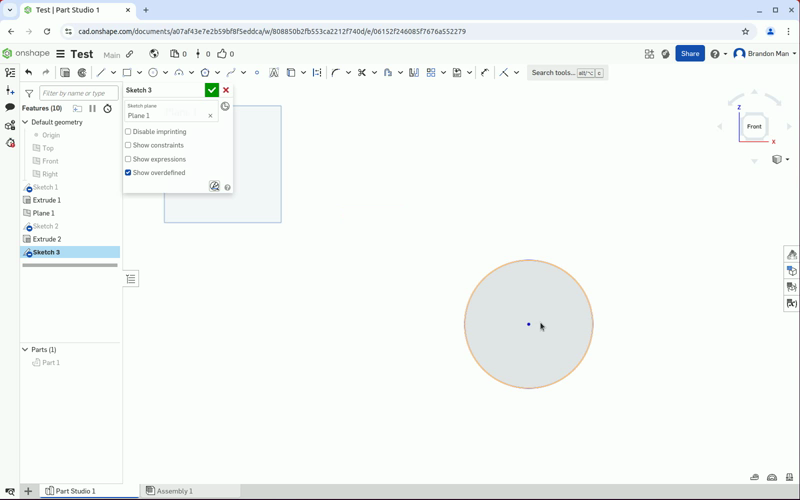
scroll(6)
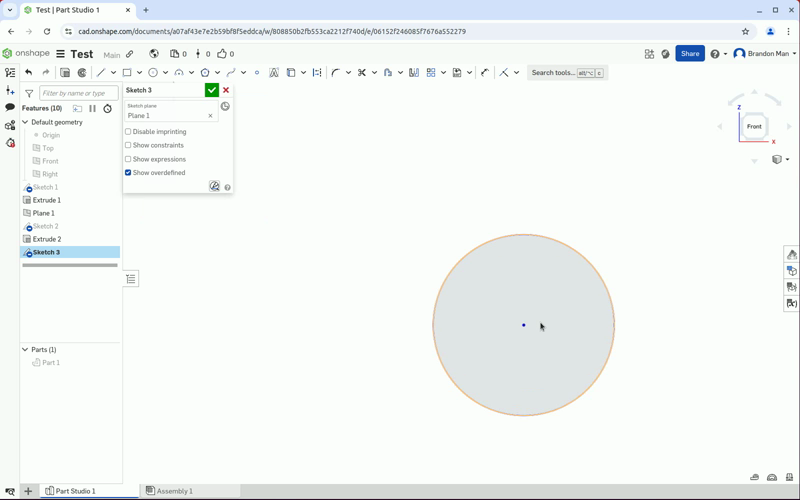
scroll(6)
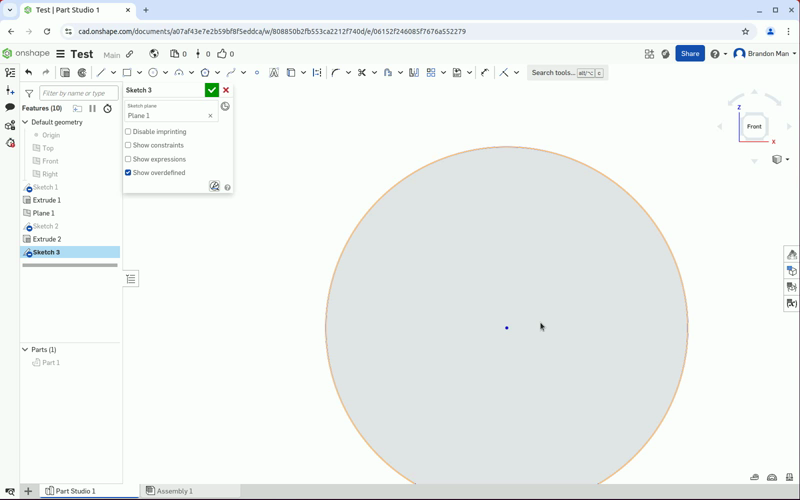
click(540, 322)
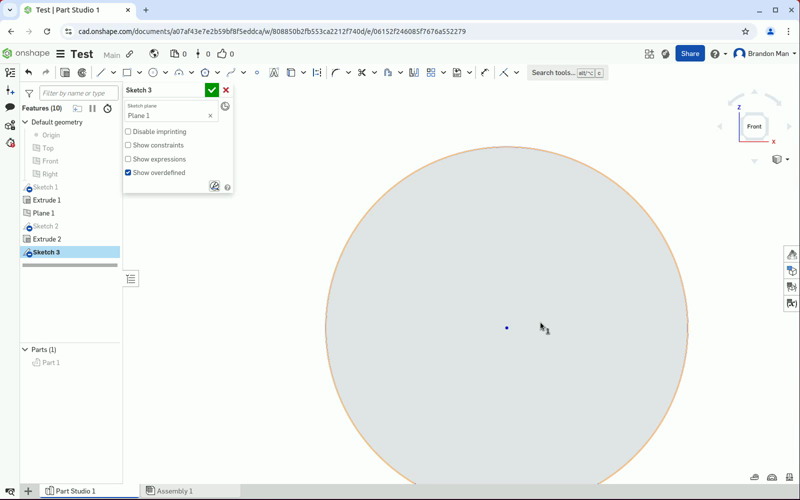
scroll(-6)
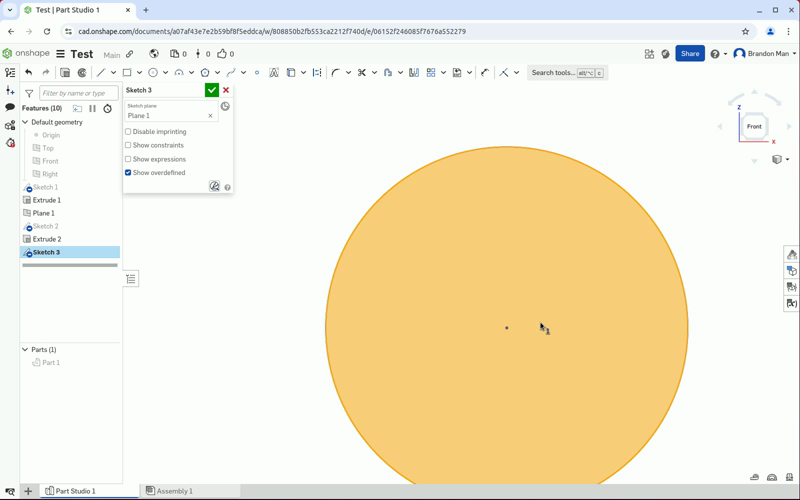
scroll(-6)
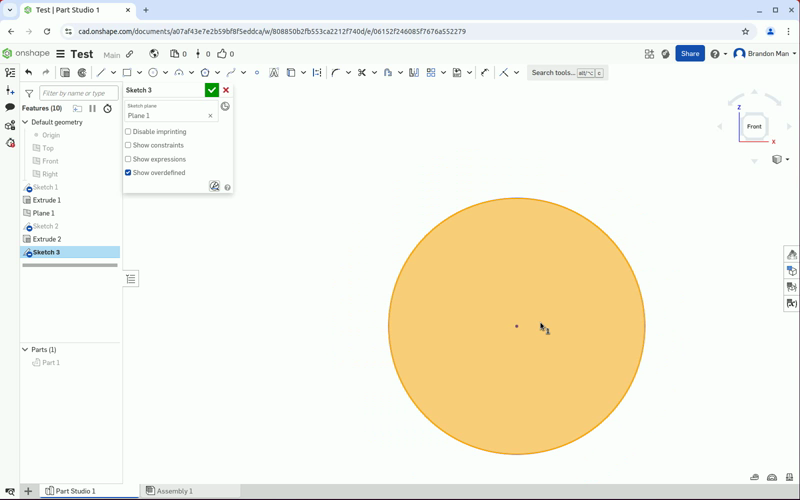
scroll(-6)
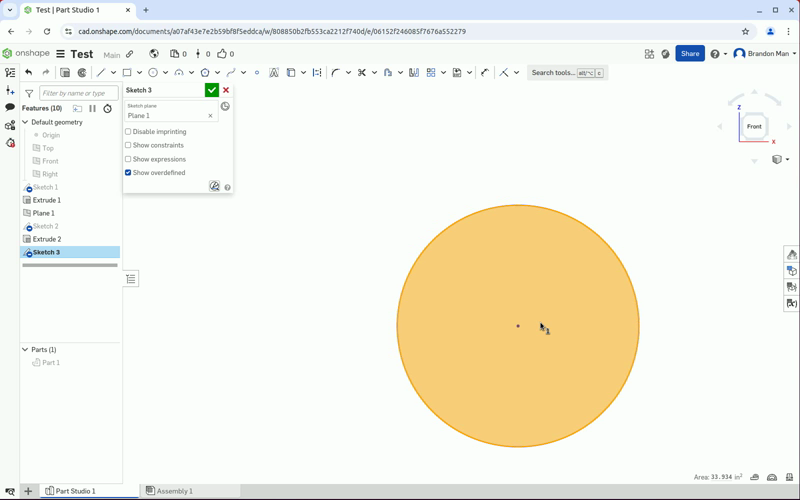
scroll(-6)
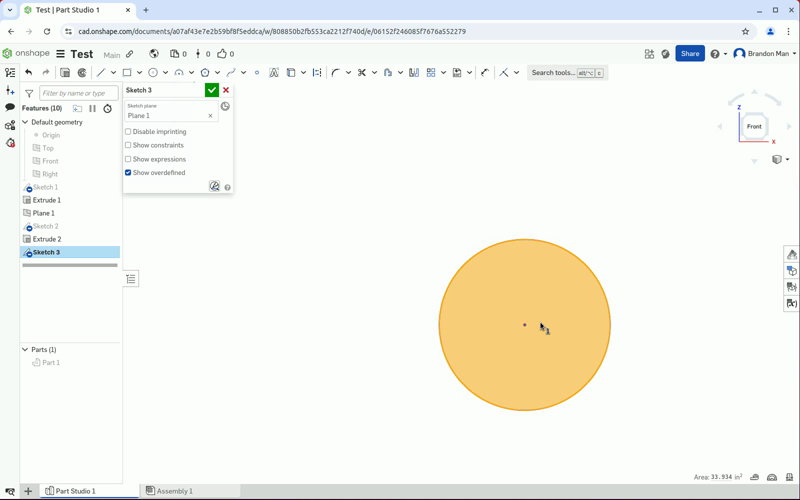
scroll(-6)
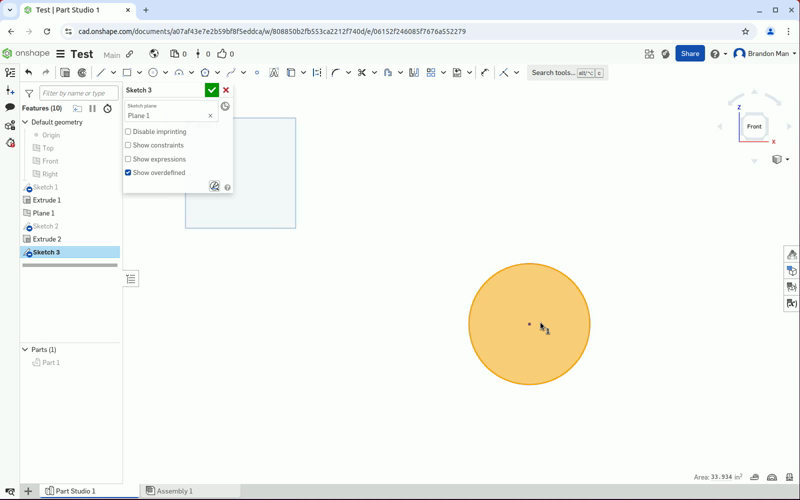
scroll(-6)
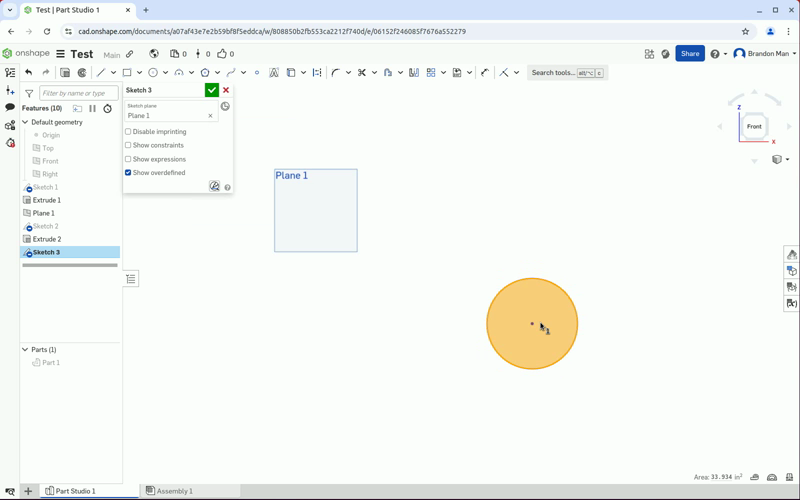
scroll(-6)
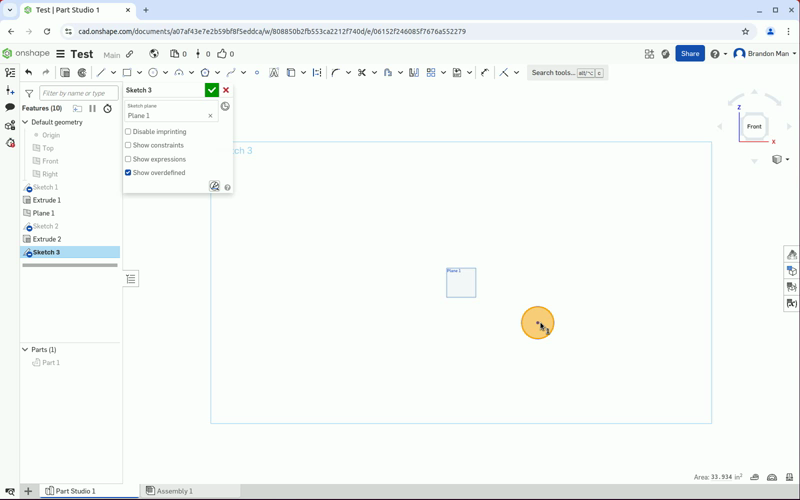
mouse_move(73, 352)
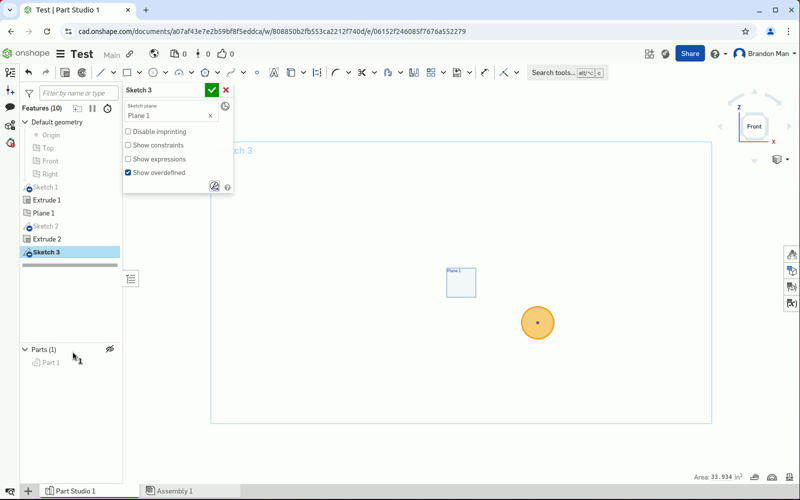
key(shift+y)
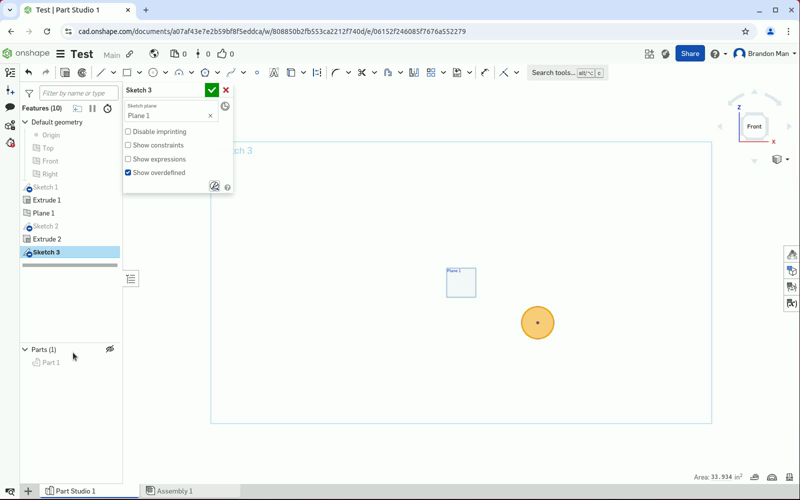
key(shift+e)
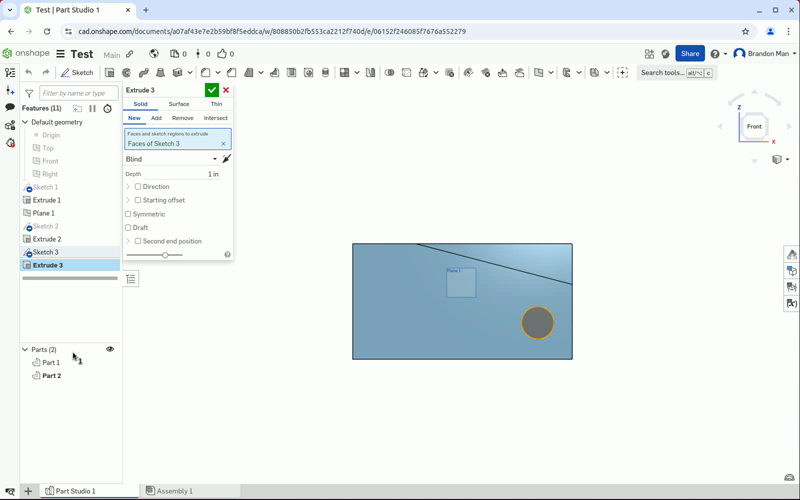
mouse_move(143, 106)
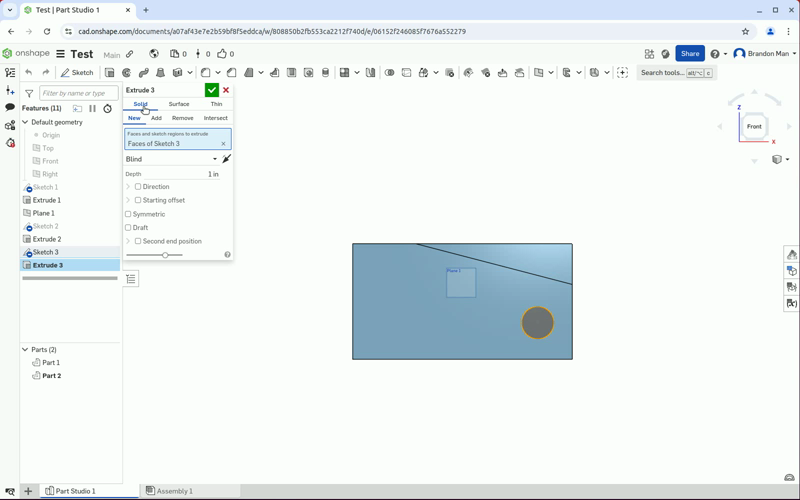
click(143, 106)
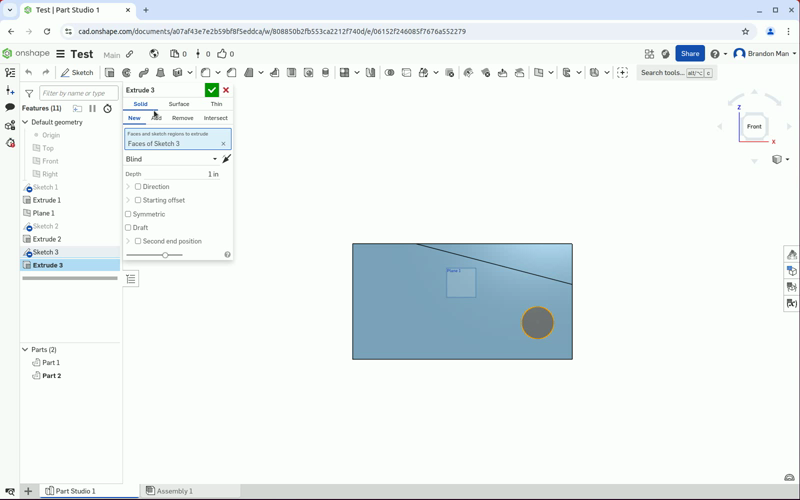
mouse_move(186, 120)
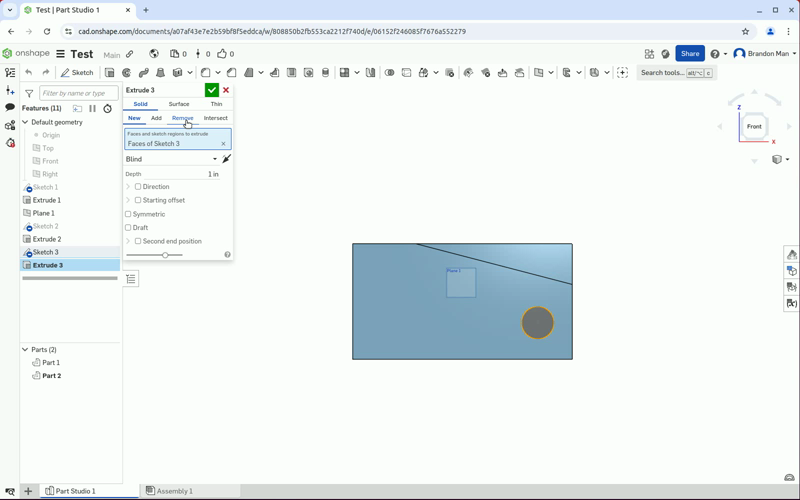
click(186, 120)
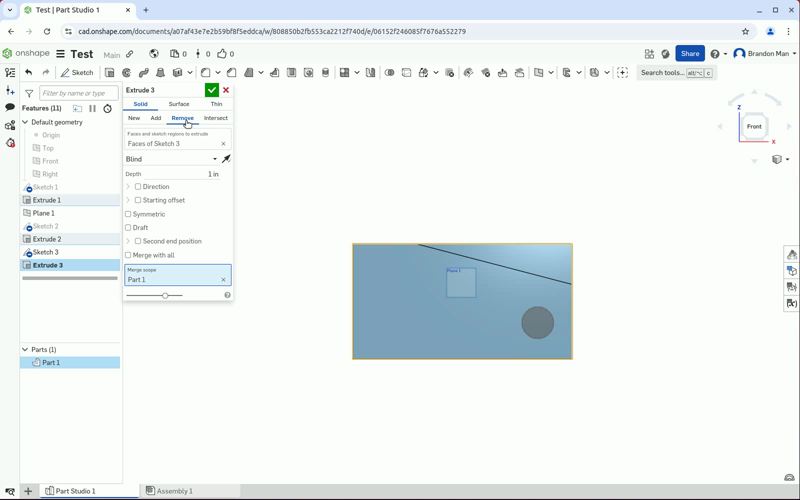
key(tab, 4)
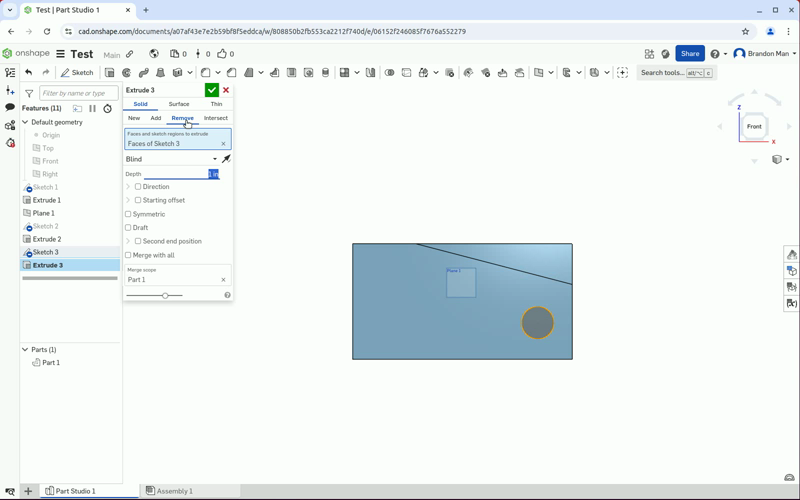
text(4.333)
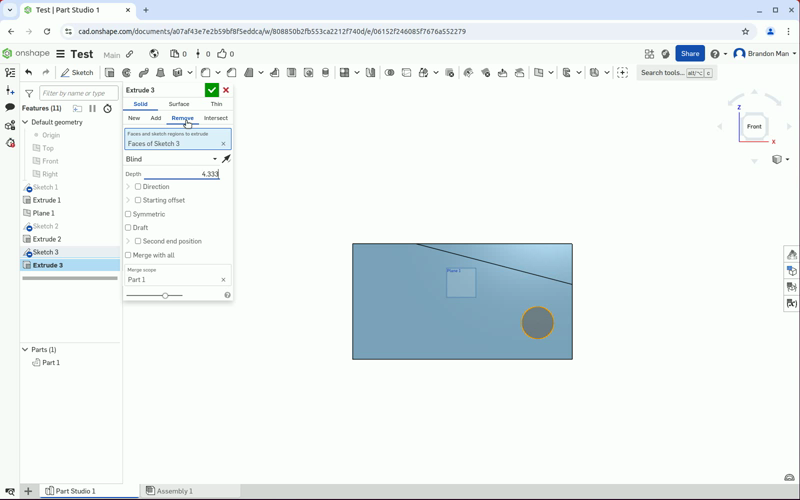
key(tab, 6)
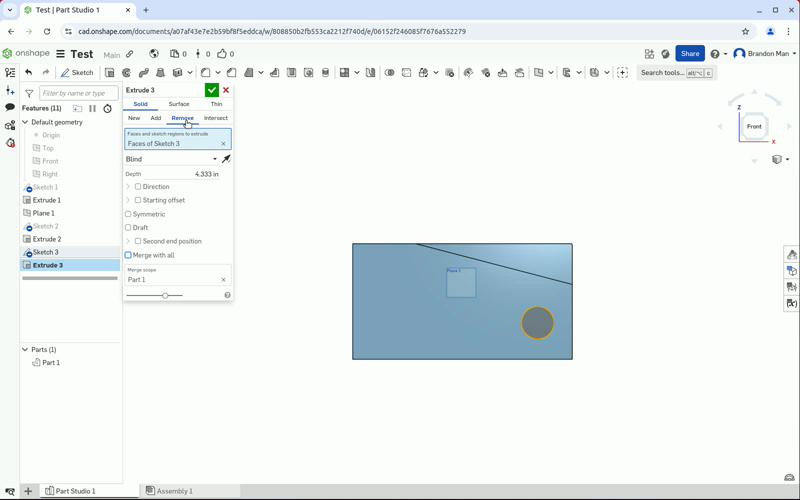
key(space)
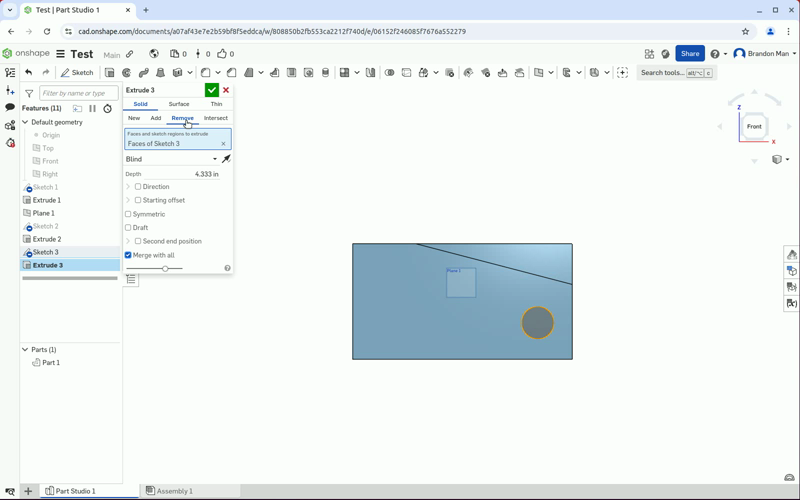
key(enter)
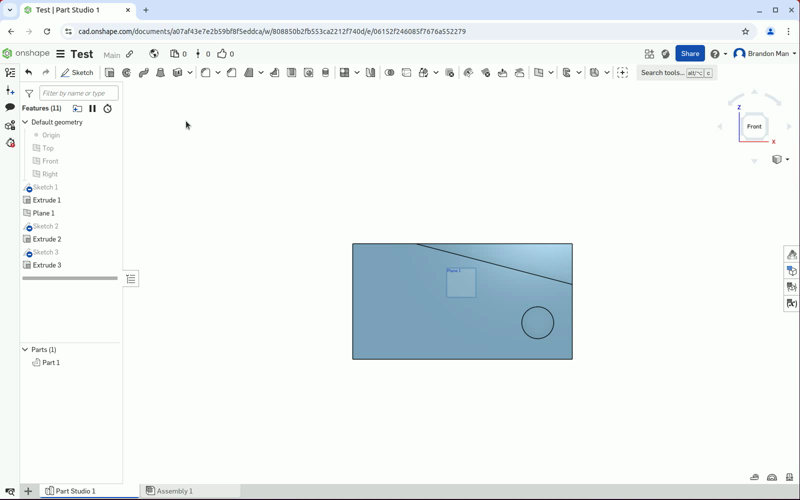
key(shift+h)
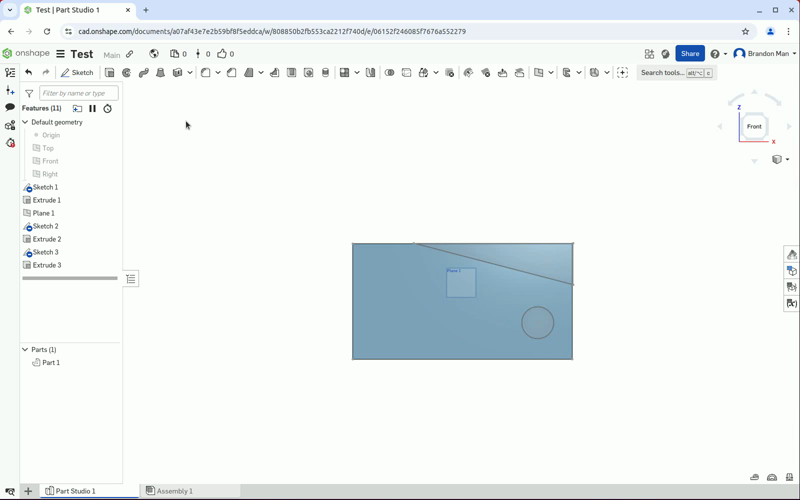
key(shift+h)
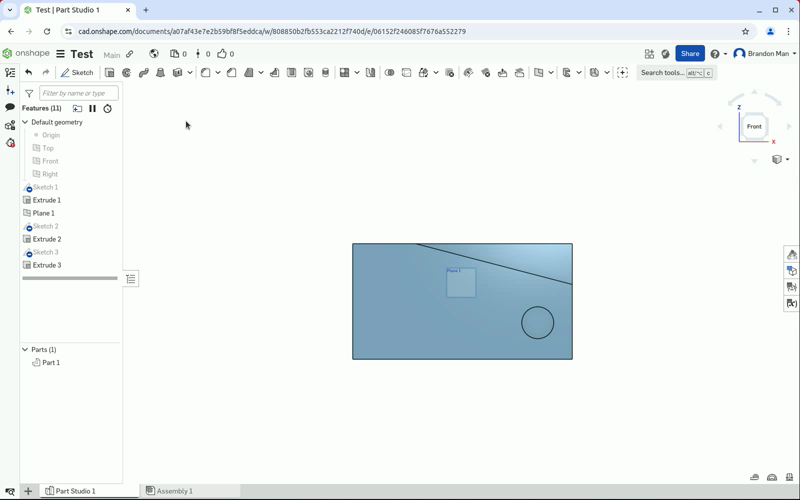
mouse_move(73, 189)
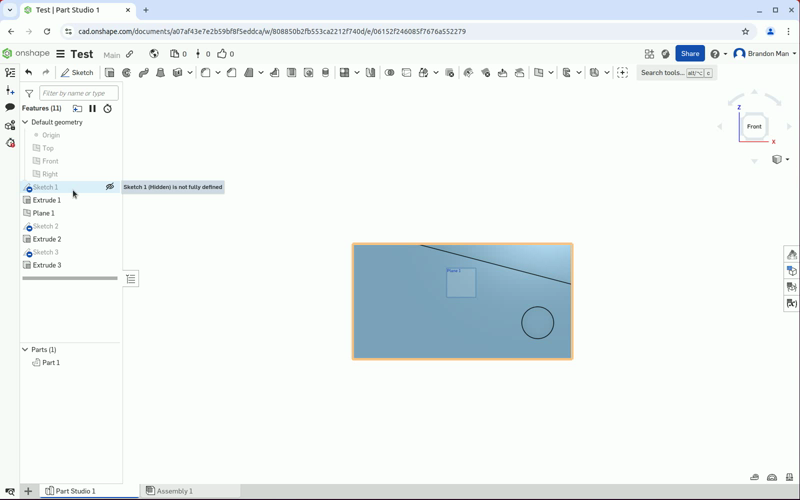
click(73, 189)
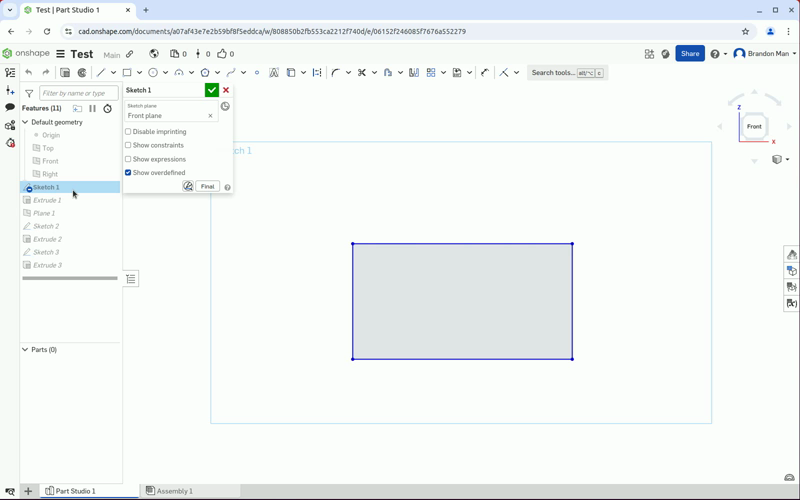
mouse_move(229, 92)
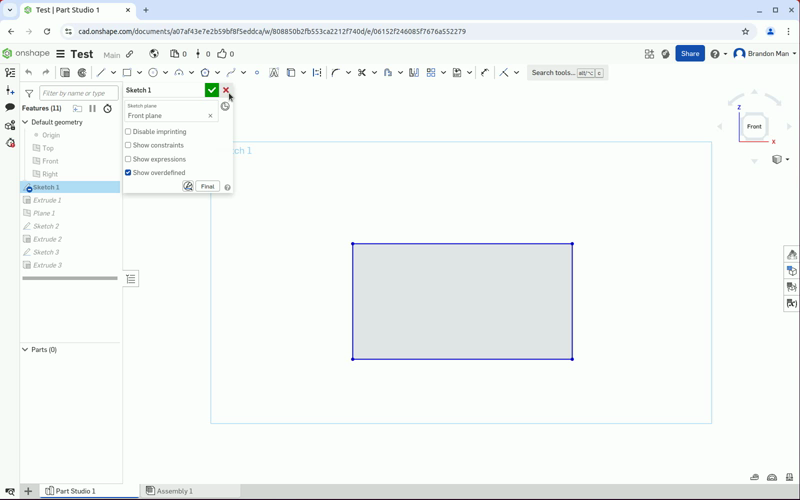
click(229, 92)
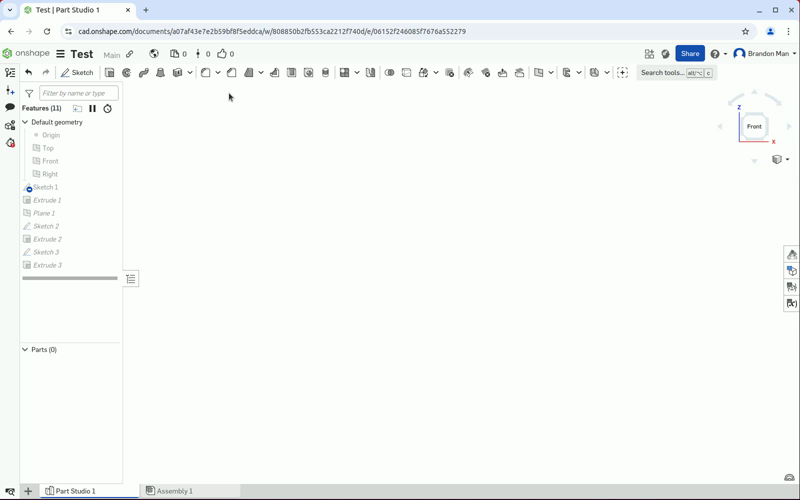
key(shift+s)
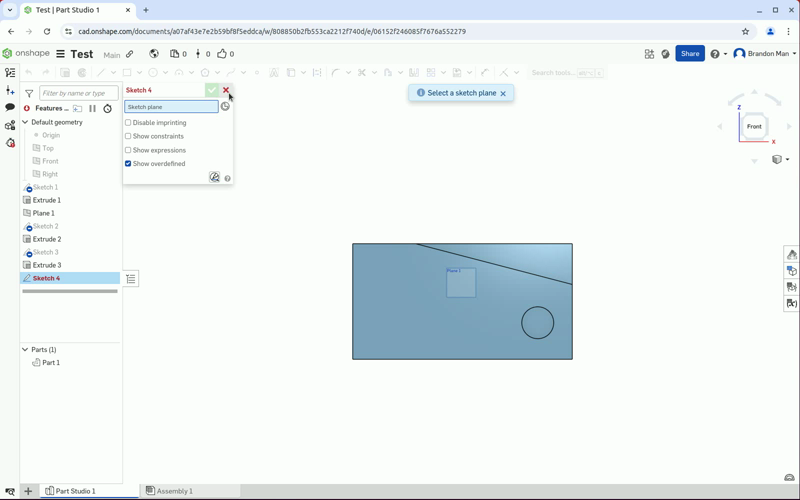
mouse_move(73, 215)
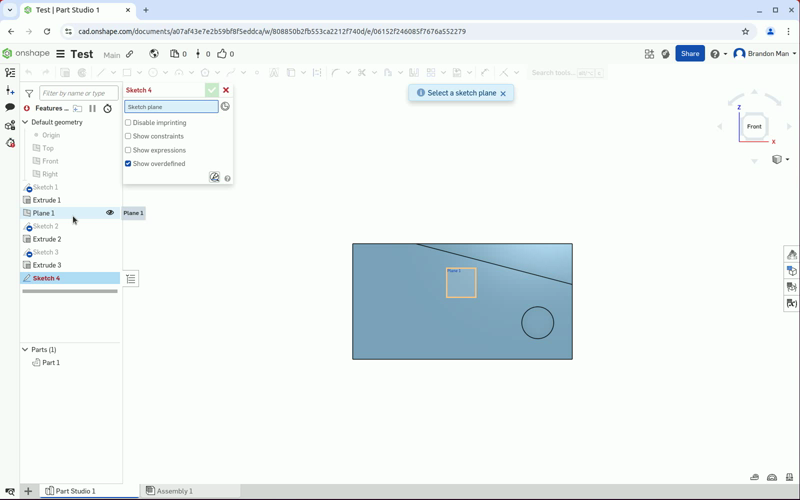
click(73, 215)
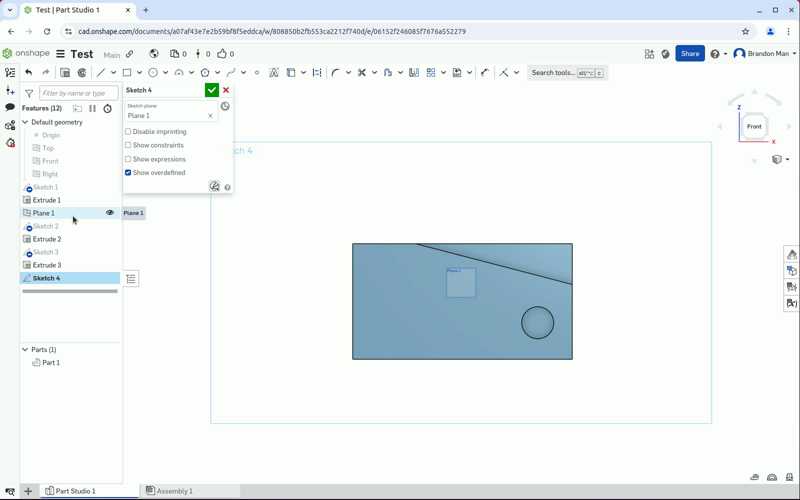
mouse_move(73, 352)
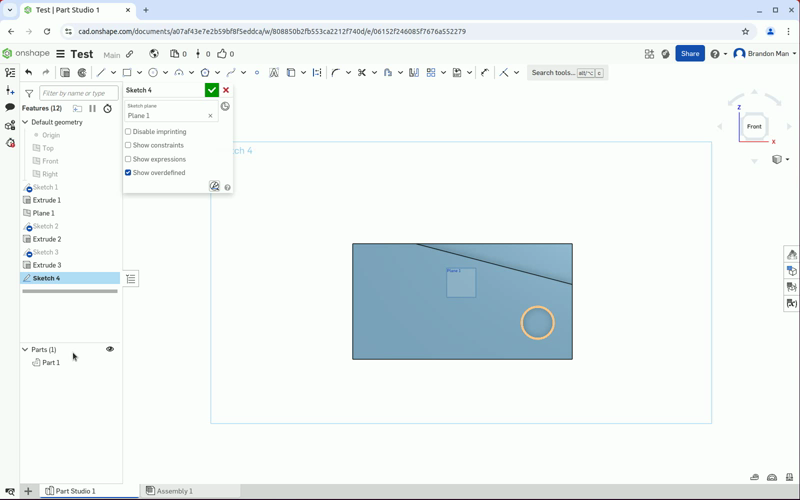
key(y)
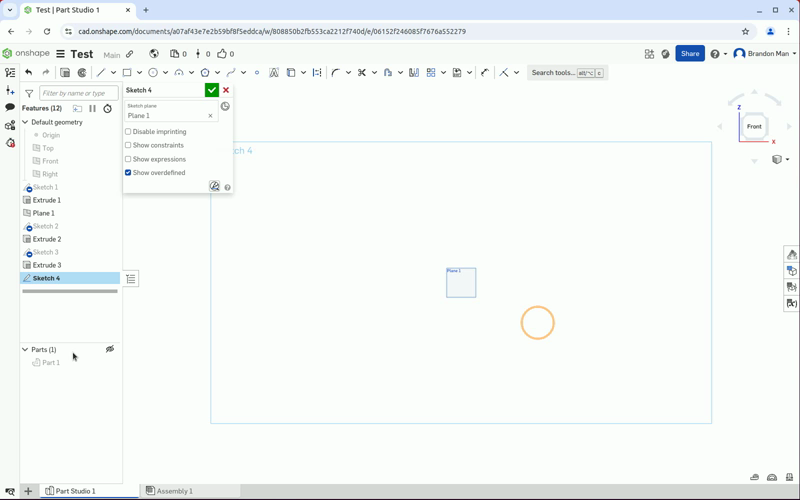
key(l)
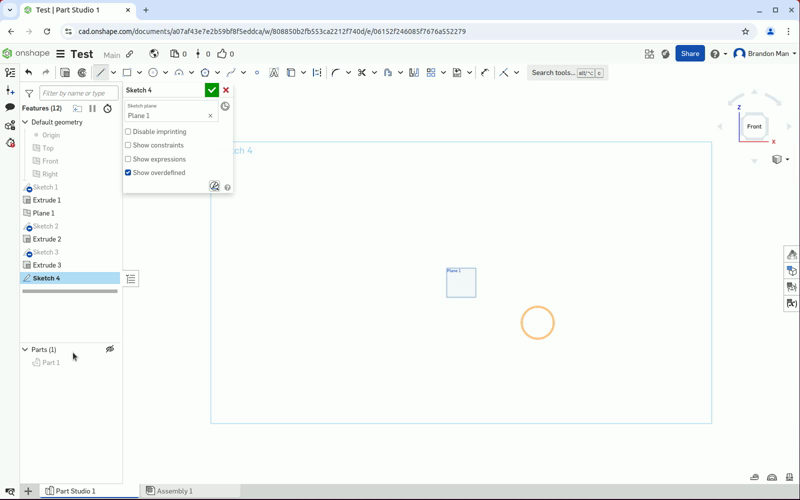
key_down(shift)
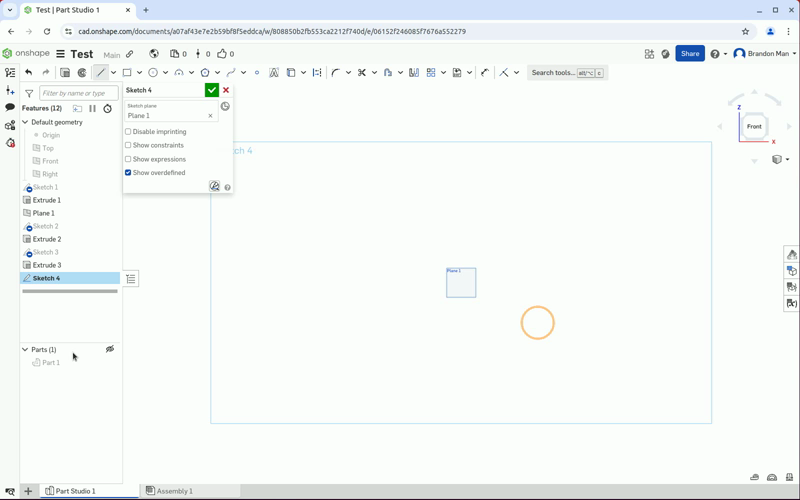
mouse_move(352, 359)
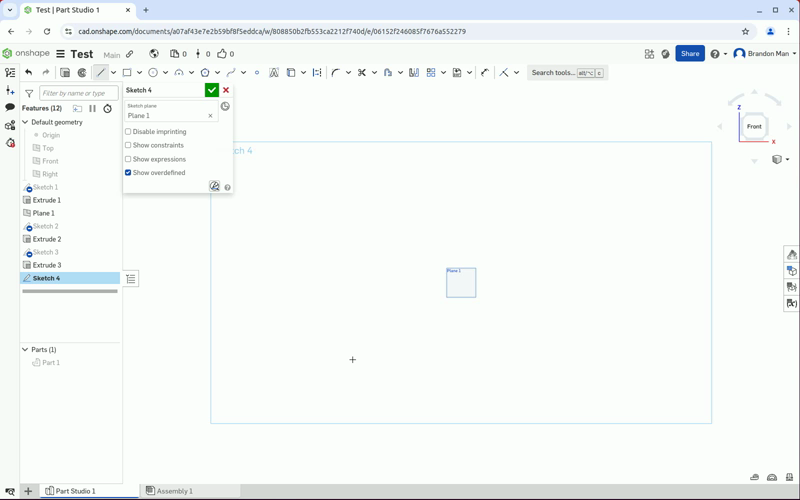
click(352, 359)
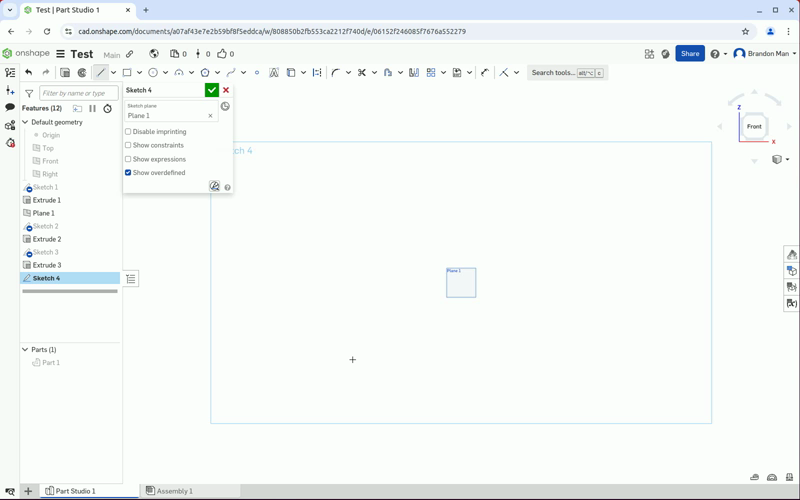
key_up(shift)
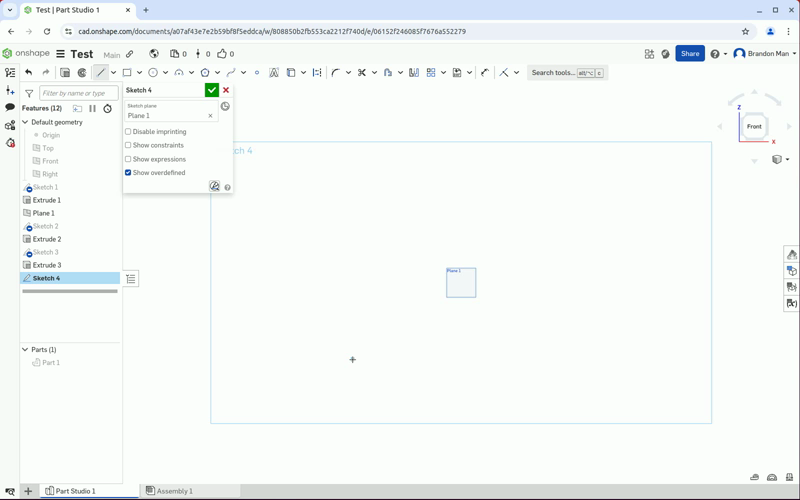
key_down(shift)
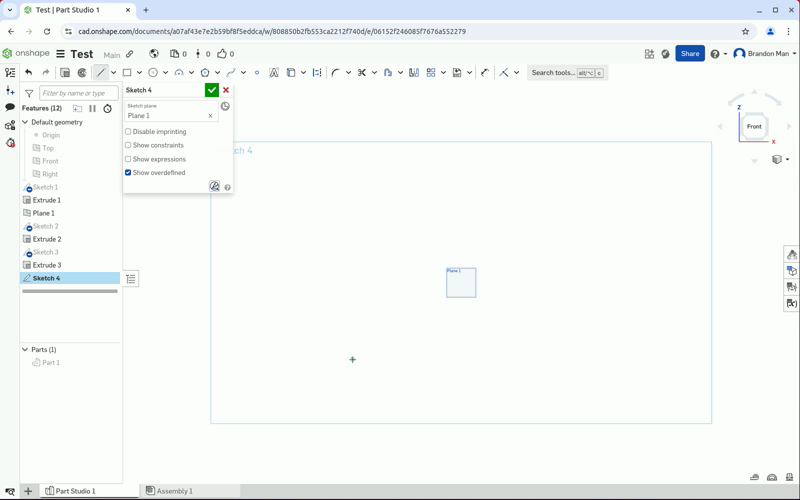
mouse_move(474, 359)
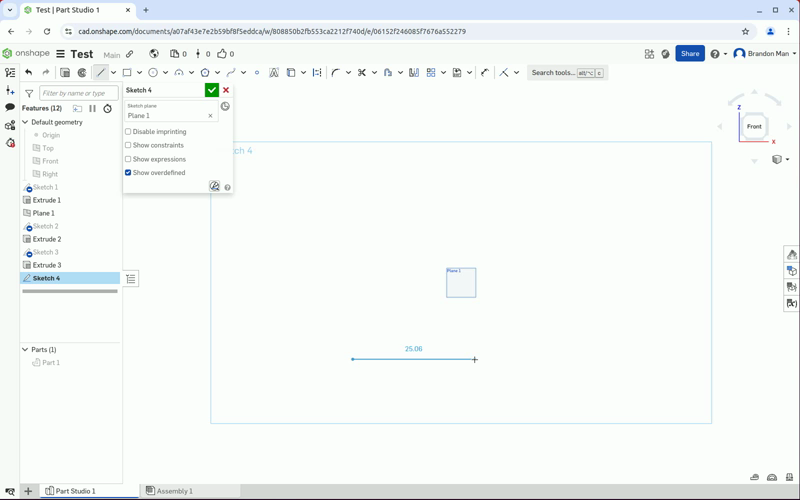
click(474, 359)
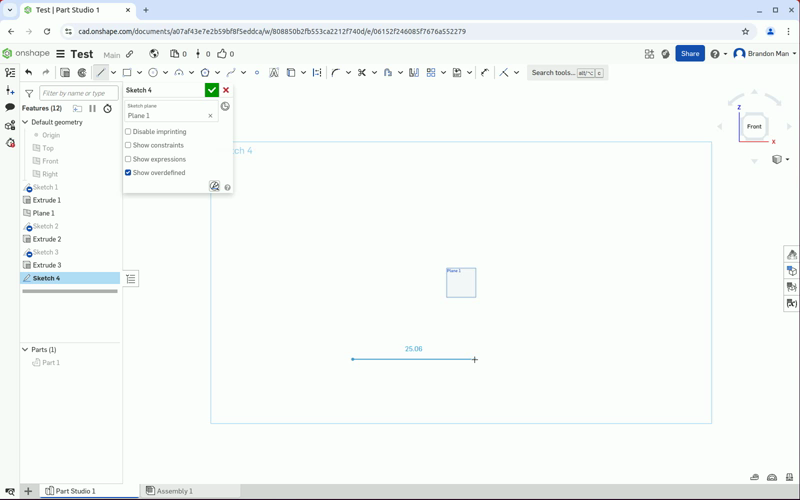
key_up(shift)
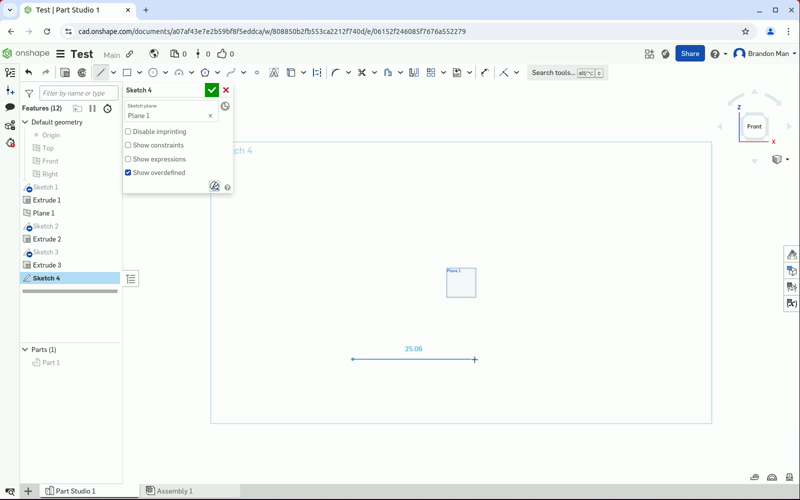
key_down(shift)
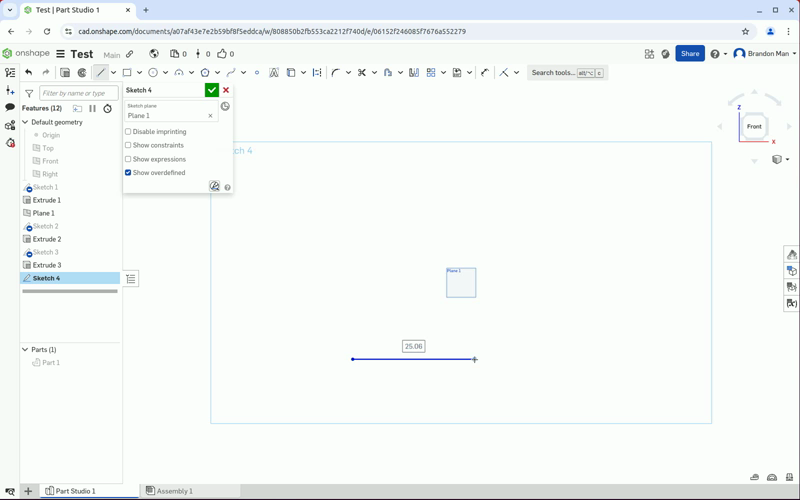
mouse_move(474, 261)
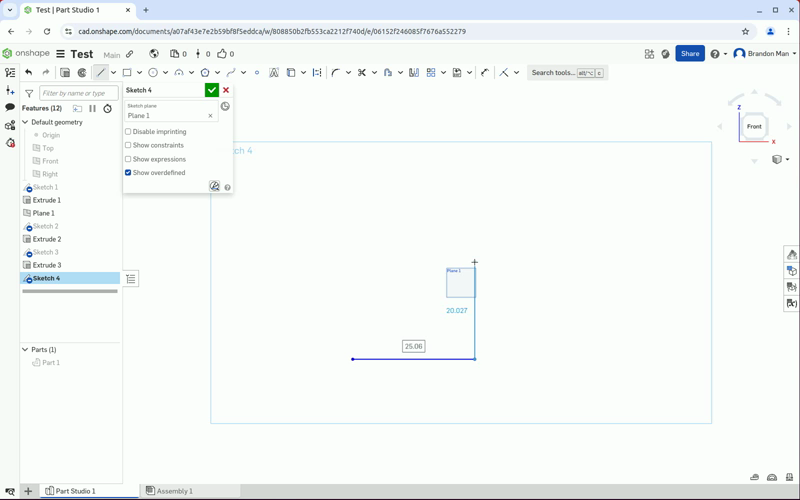
click(474, 261)
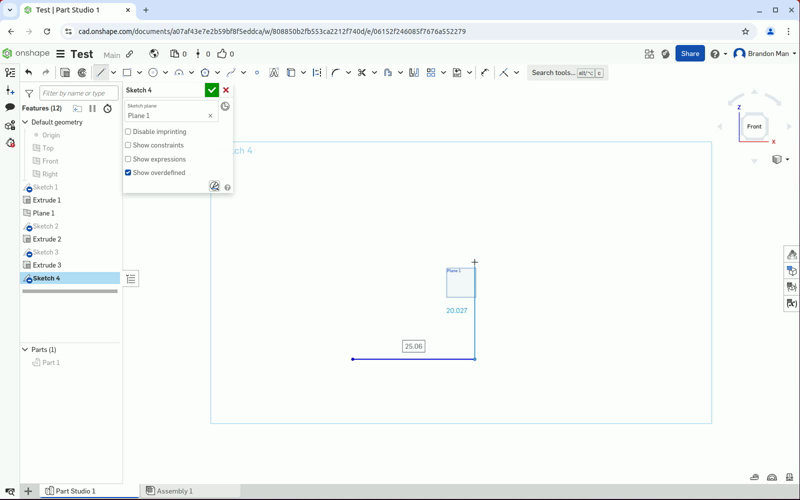
key_up(shift)
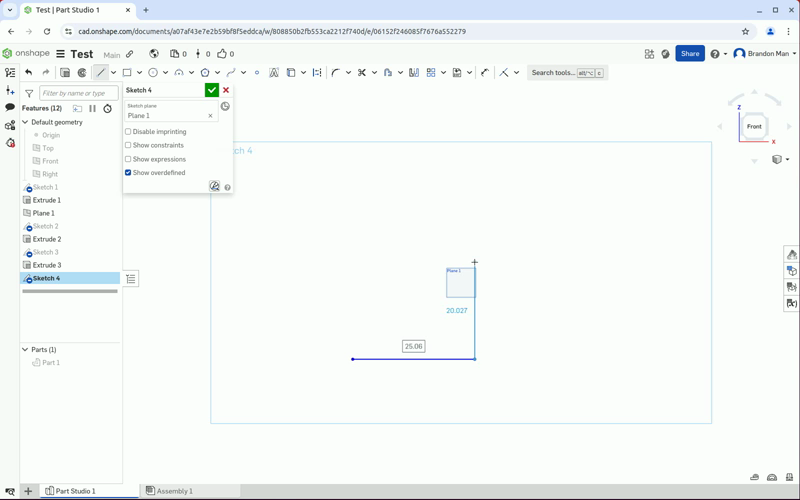
key_down(shift)
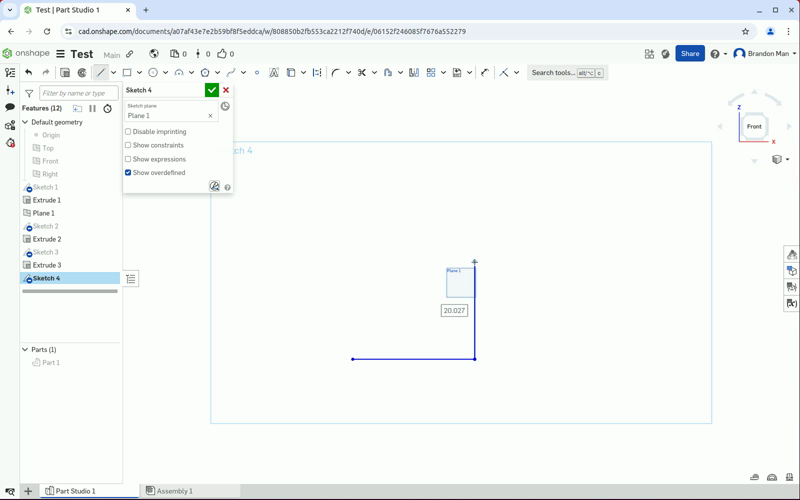
mouse_move(352, 261)
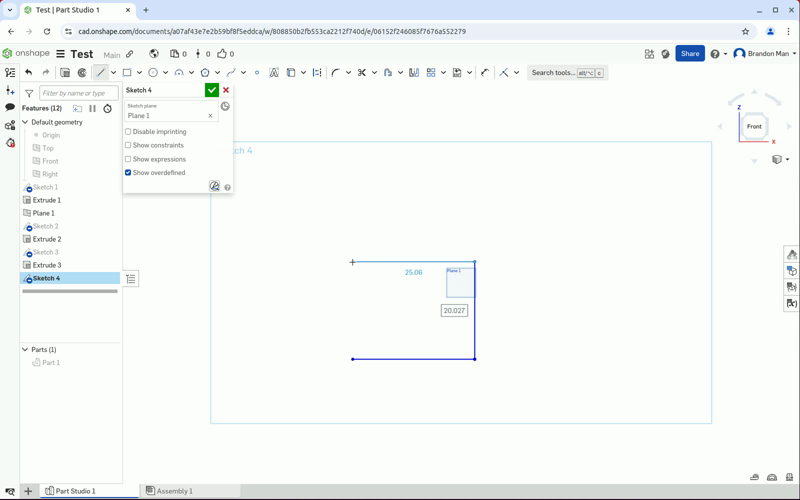
click(352, 261)
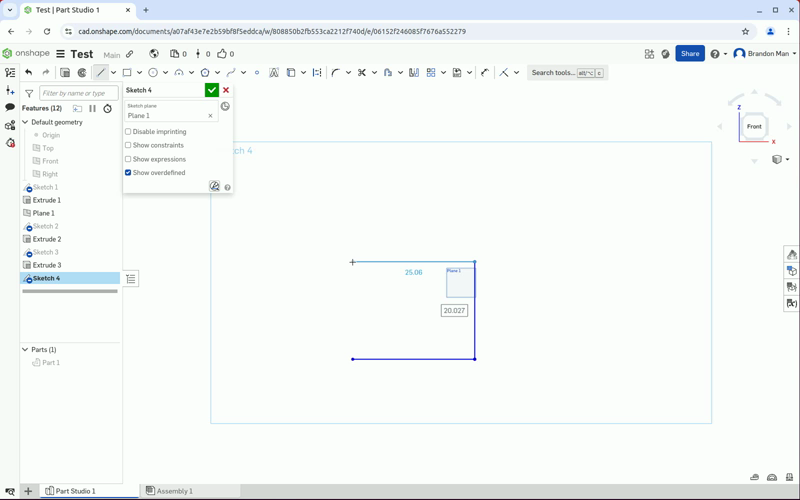
key_up(shift)
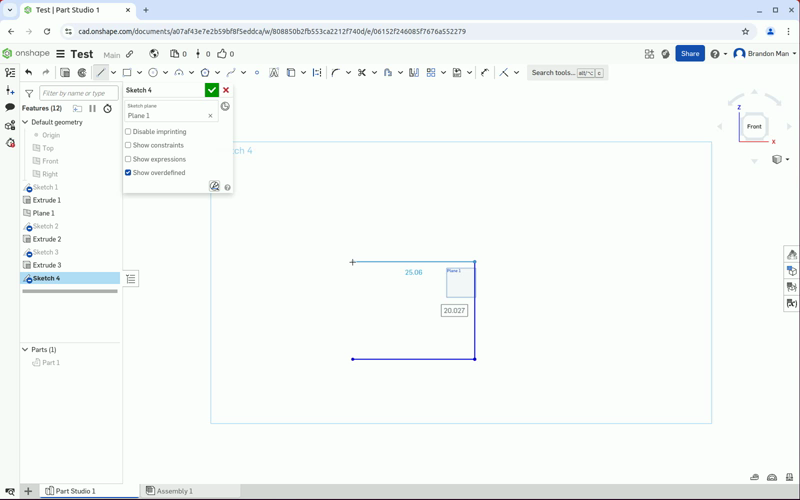
key_down(shift)
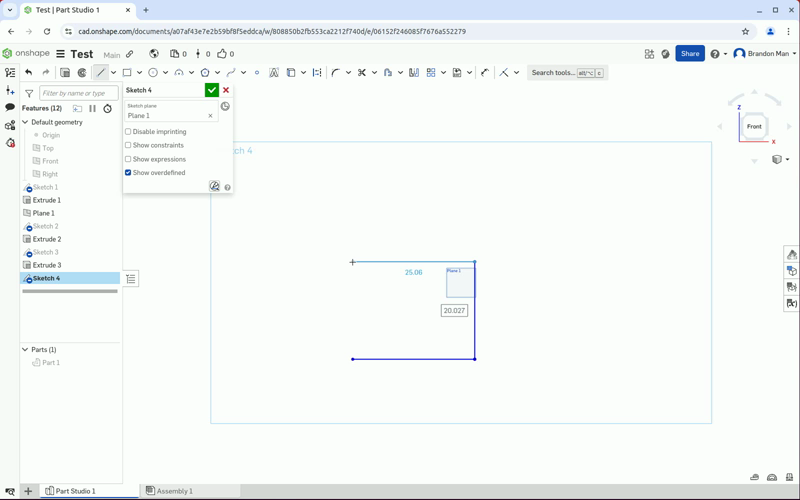
mouse_move(352, 359)
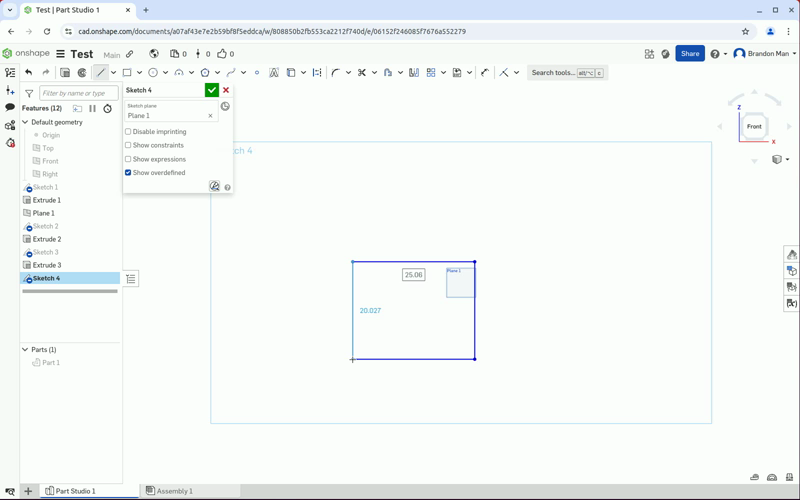
key_up(shift)
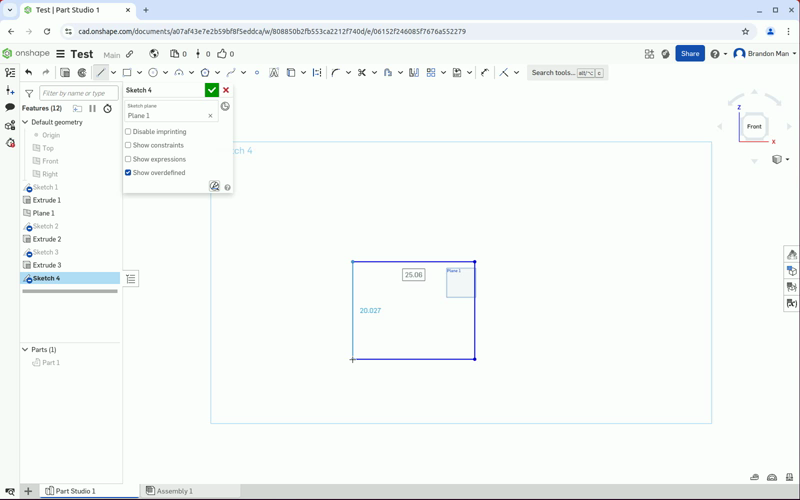
click(352, 359)
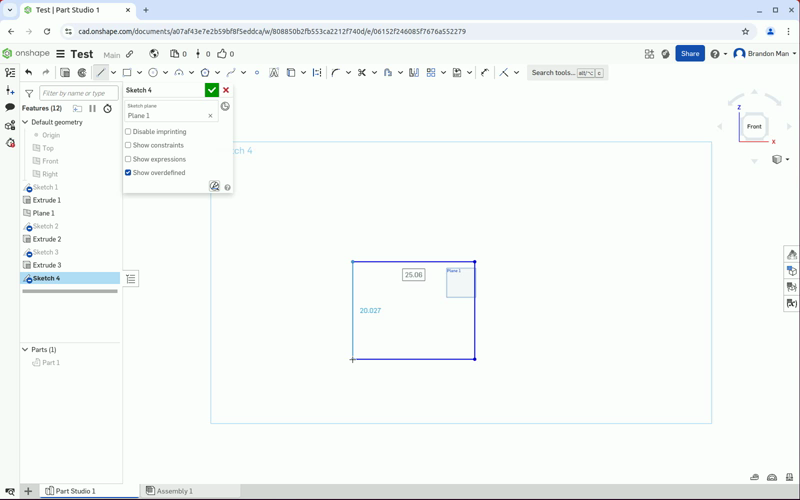
key(esc)
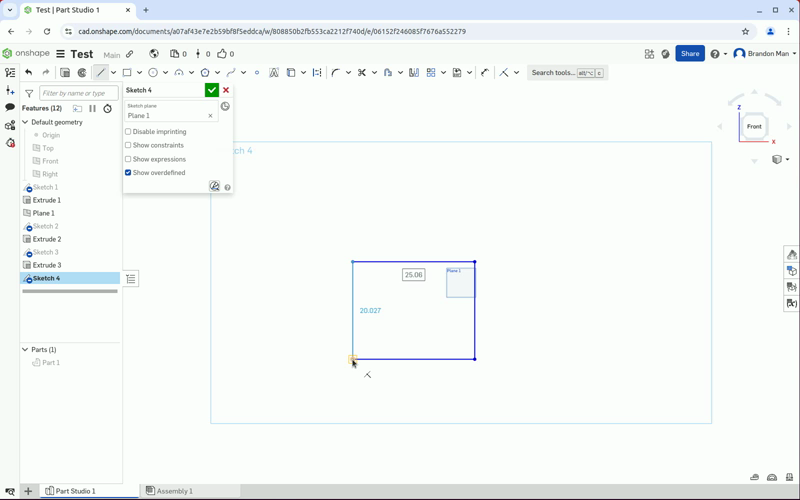
mouse_move(403, 330)
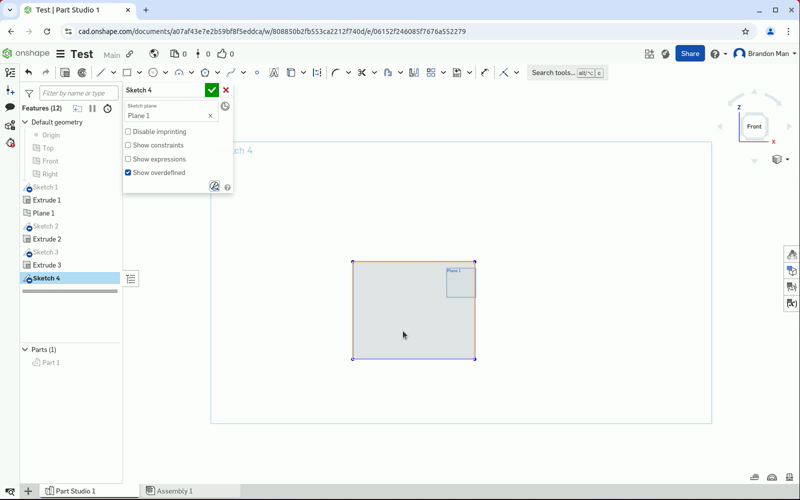
click(403, 330)
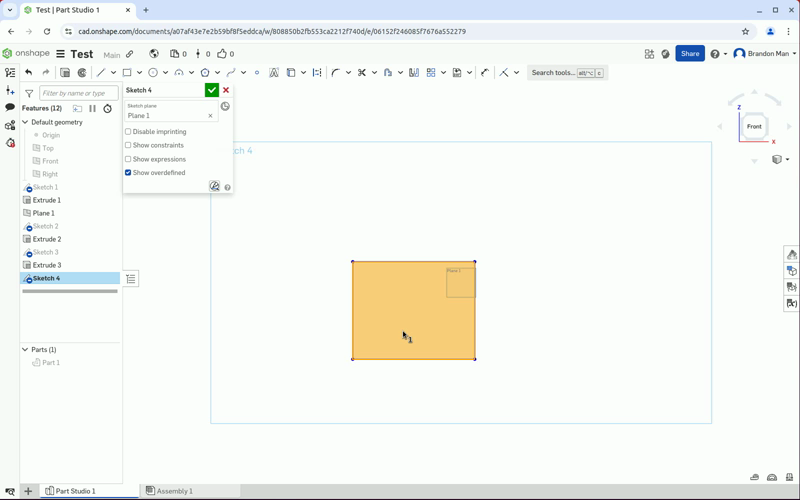
mouse_move(73, 352)
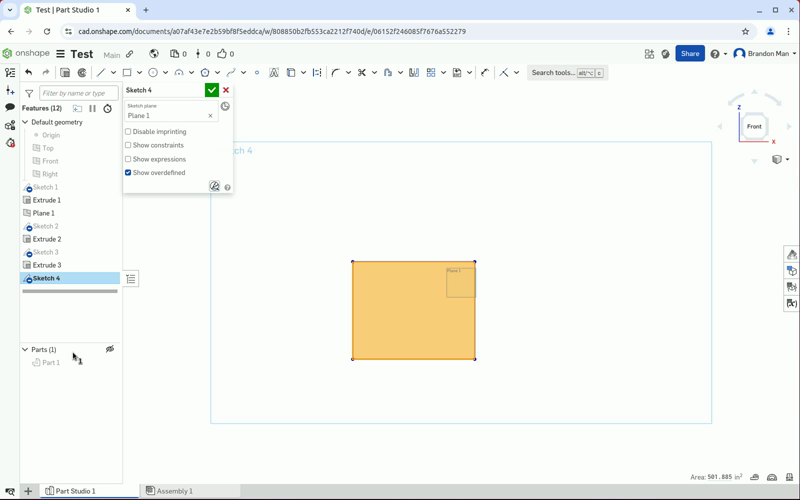
key(shift+y)
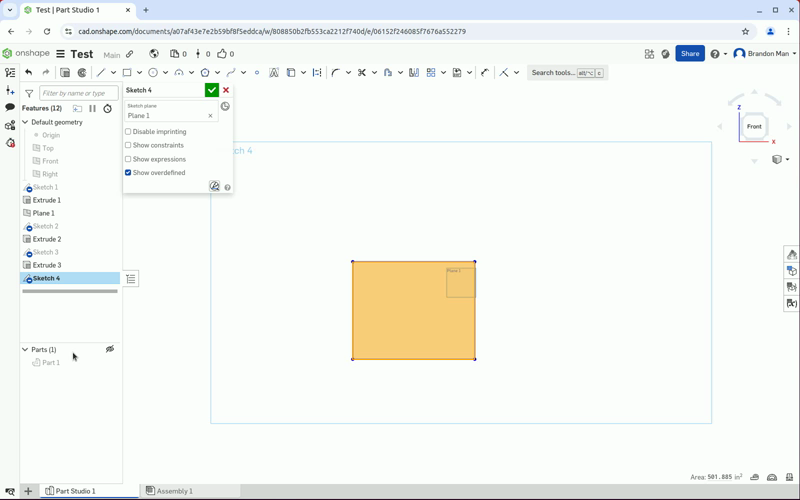
key(shift+e)
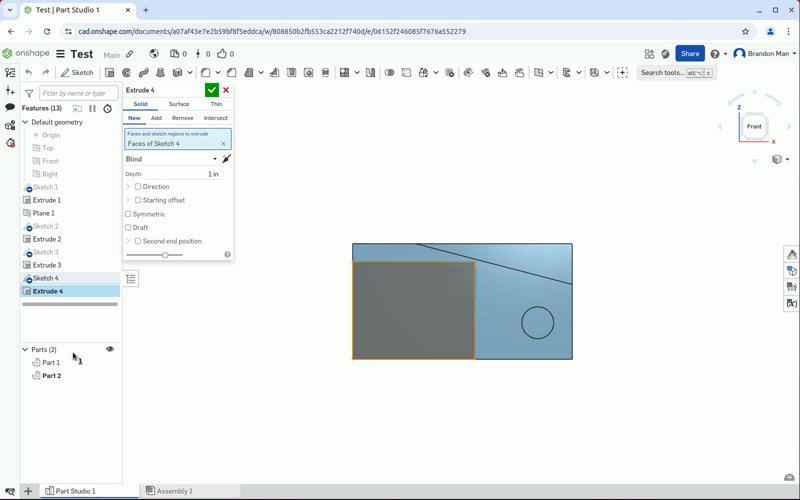
mouse_move(143, 106)
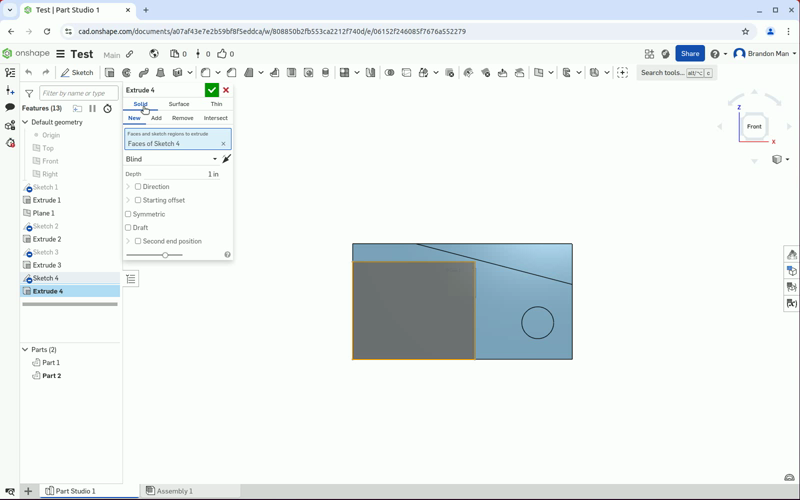
click(143, 106)
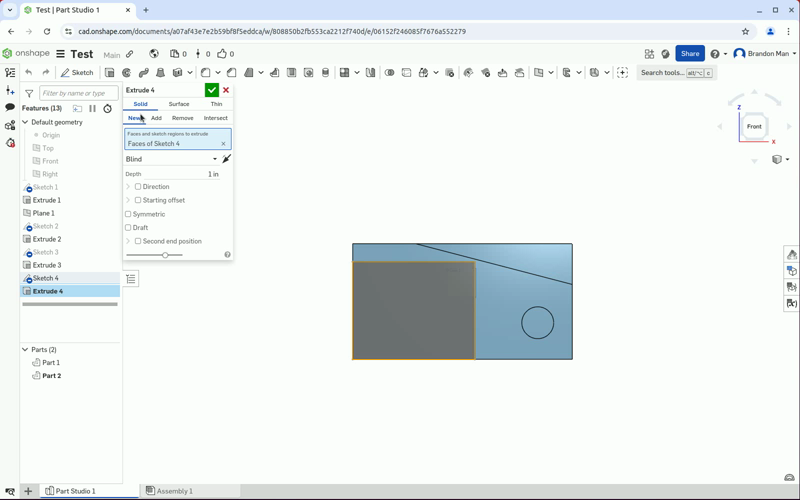
mouse_move(137, 120)
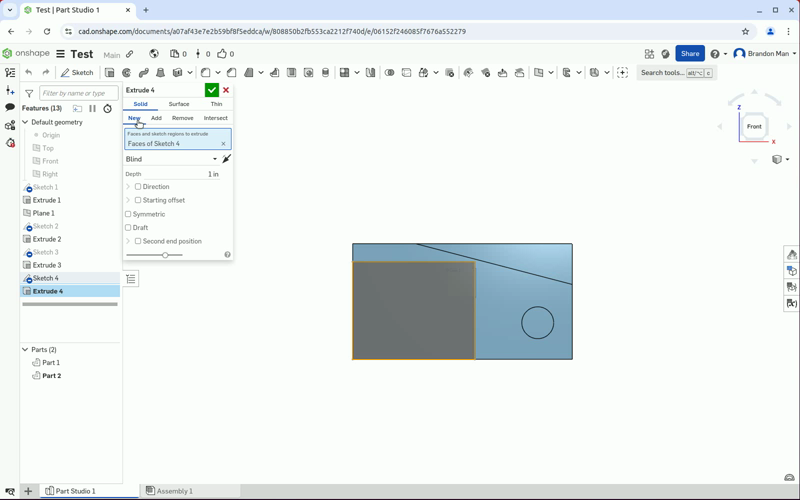
click(137, 120)
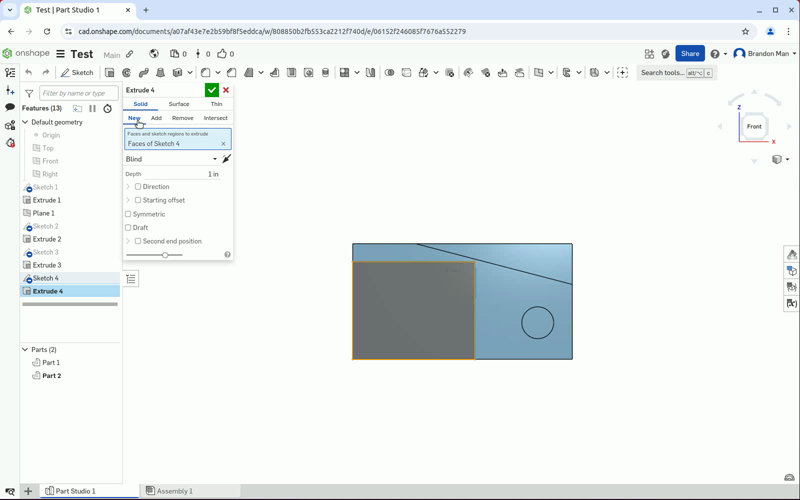
key(tab, 4)
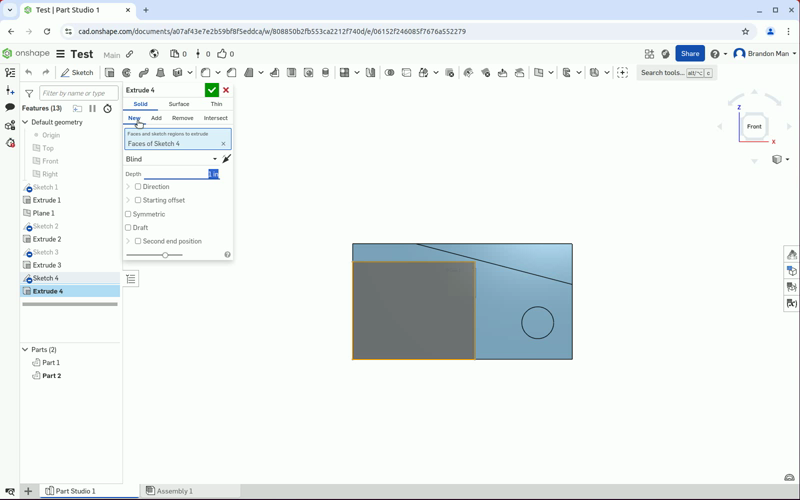
text(13.239)
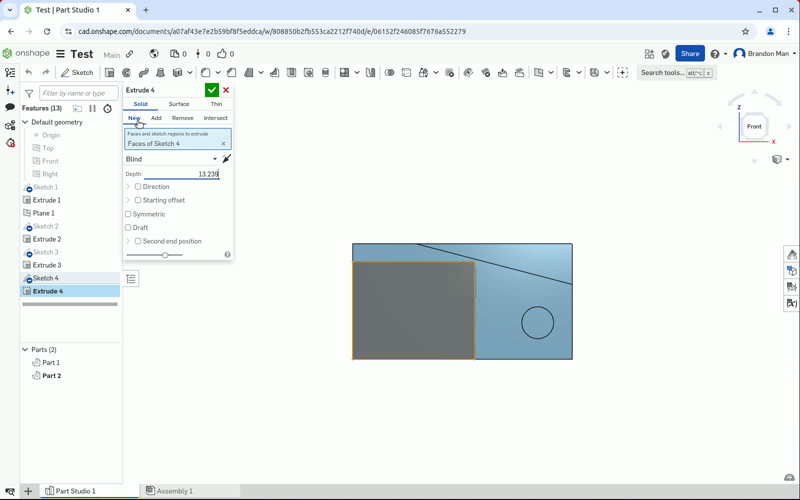
key(enter)
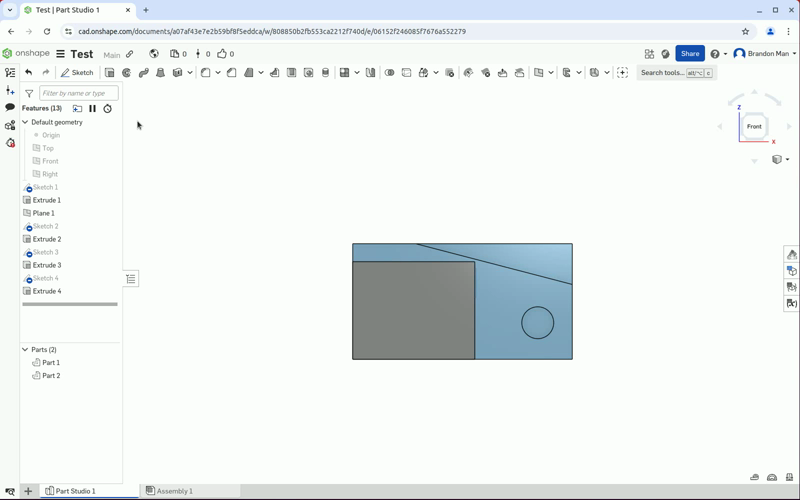
key(shift+h)
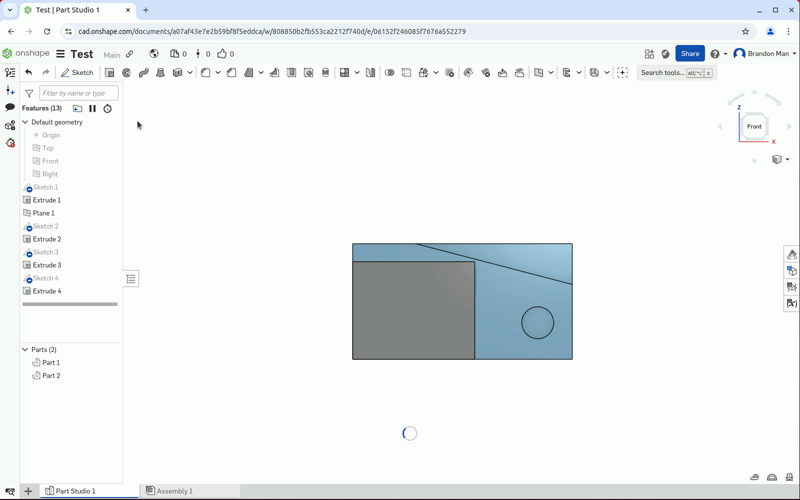
key(shift+h)
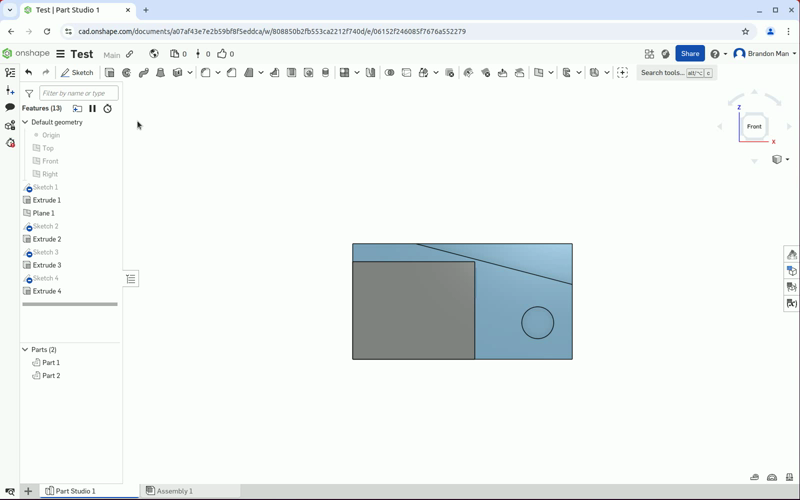
mouse_move(73, 189)
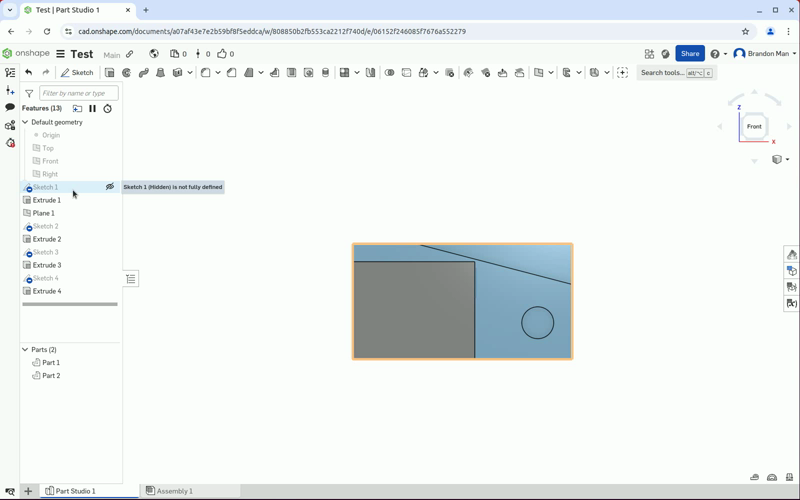
click(73, 189)
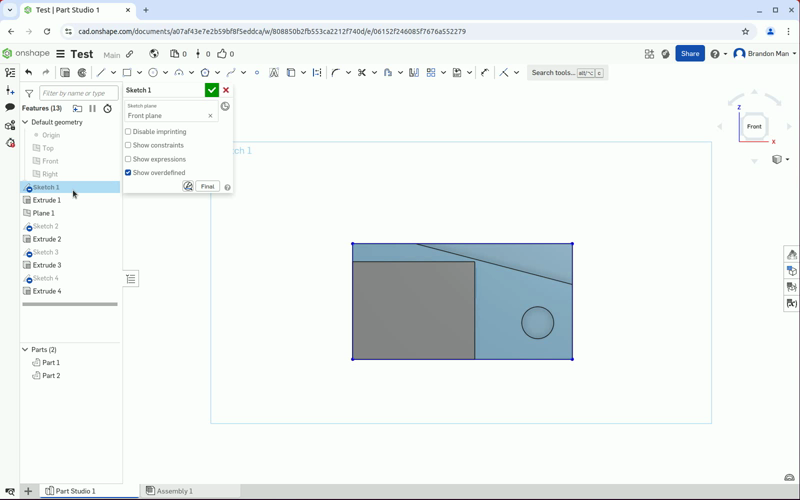
mouse_move(229, 92)
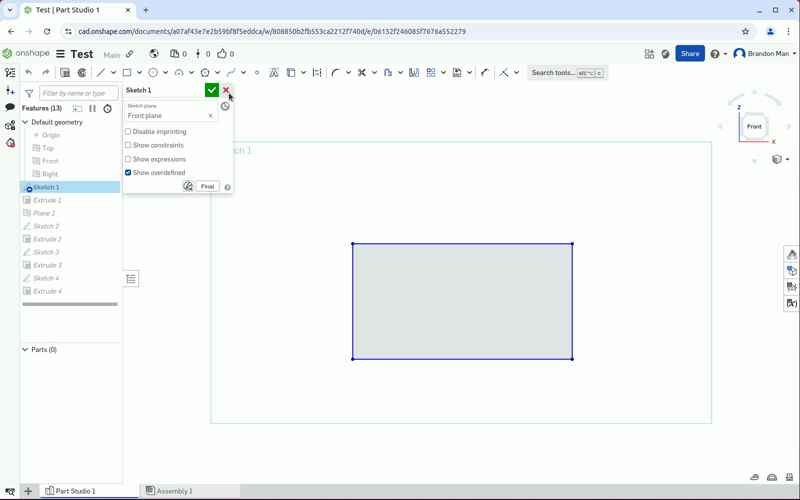
click(229, 92)
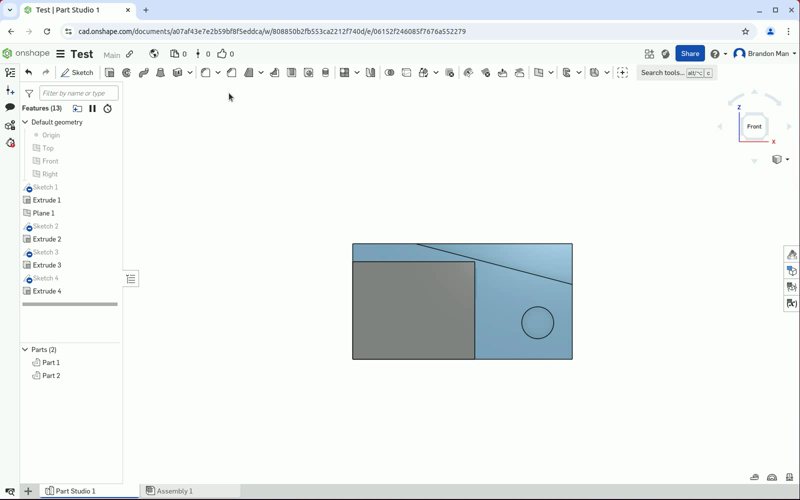
mouse_move(541, 75)
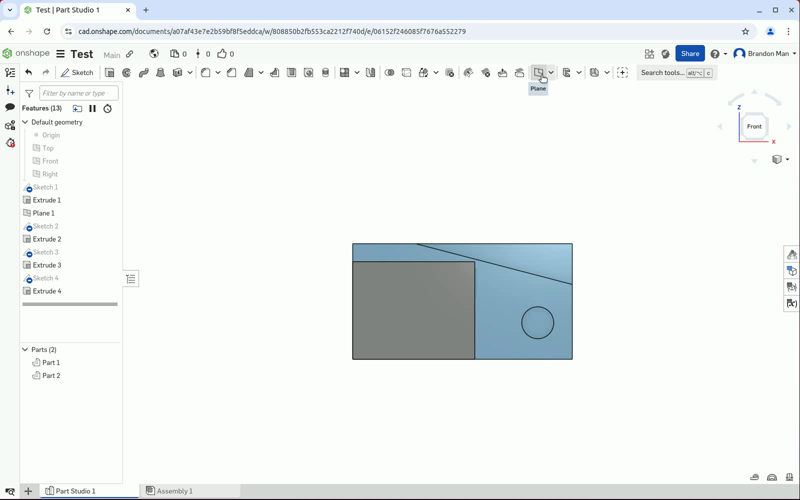
click(541, 75)
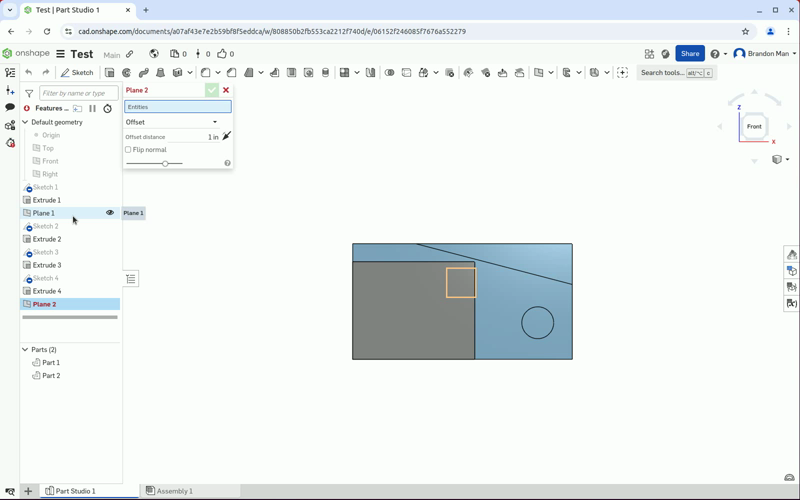
scroll(3)
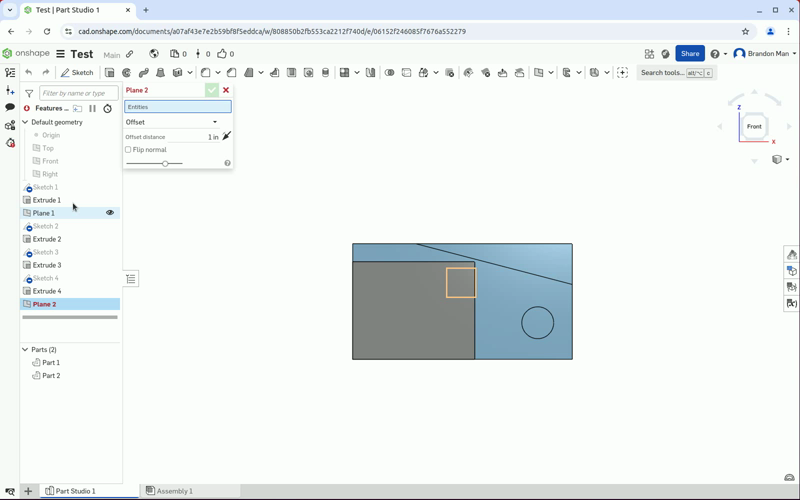
mouse_move(73, 163)
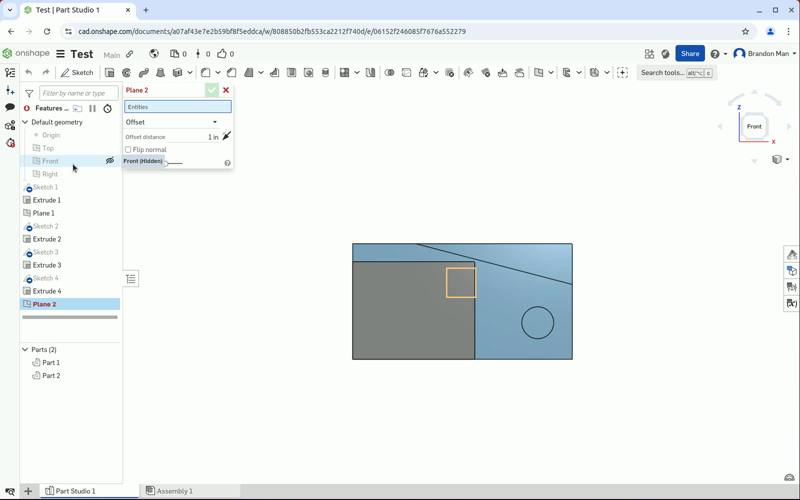
click(73, 163)
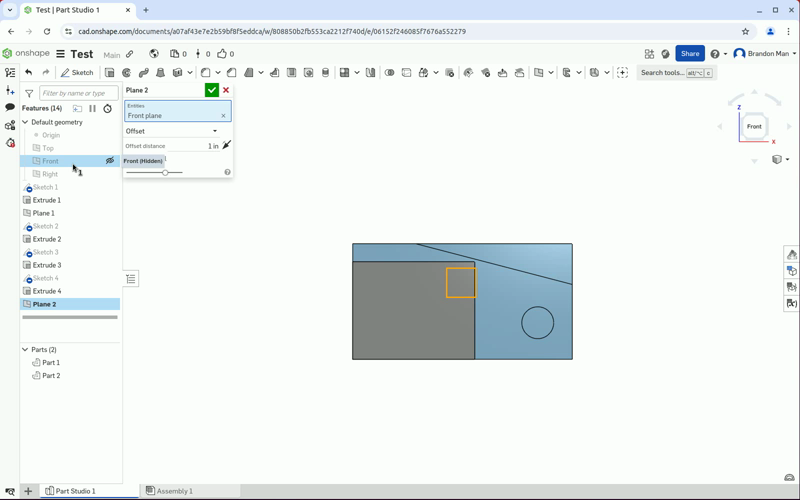
key(tab, 2)
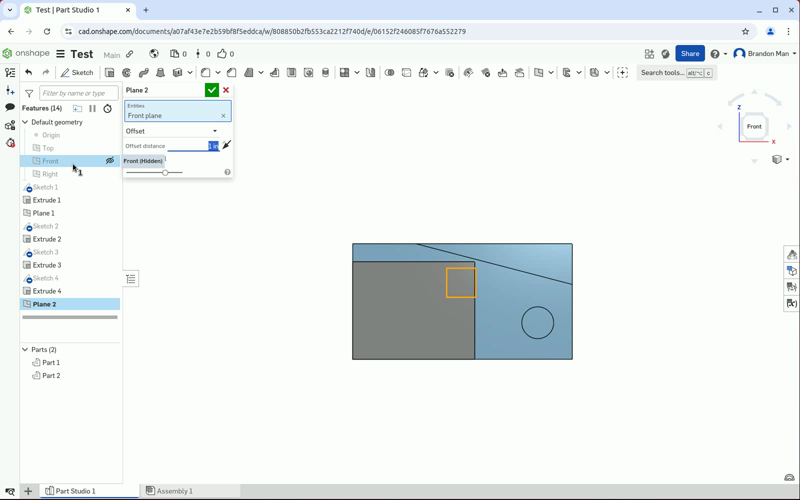
text(17.562)
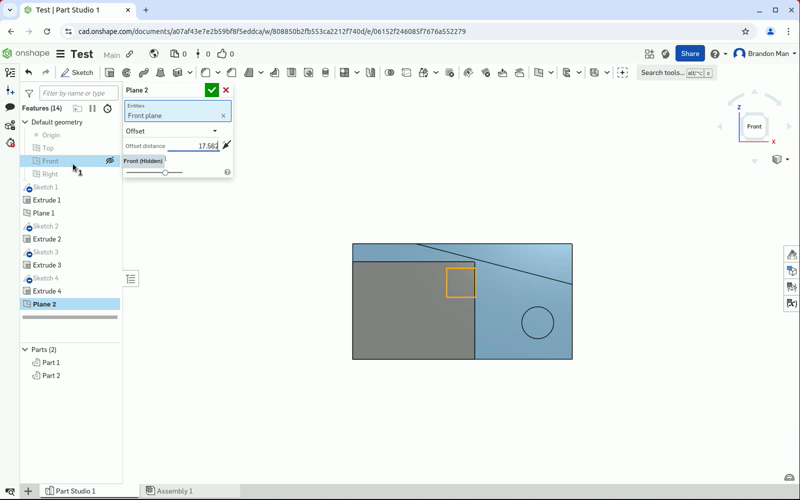
key(enter, 2)
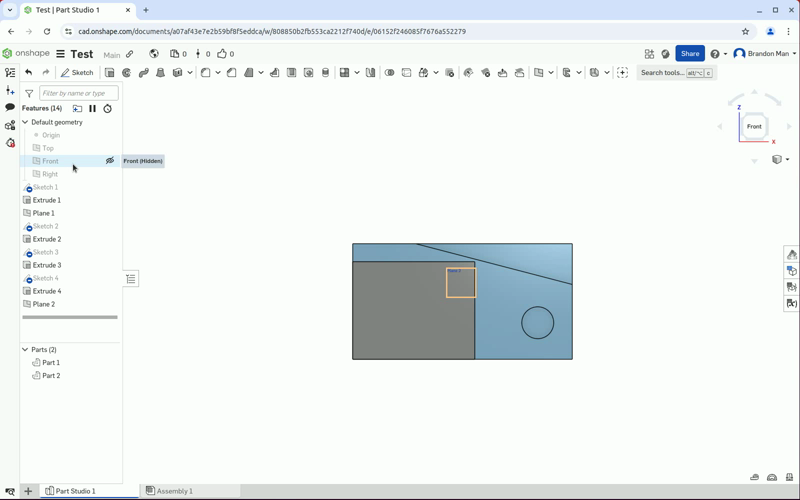
key(shift+s)
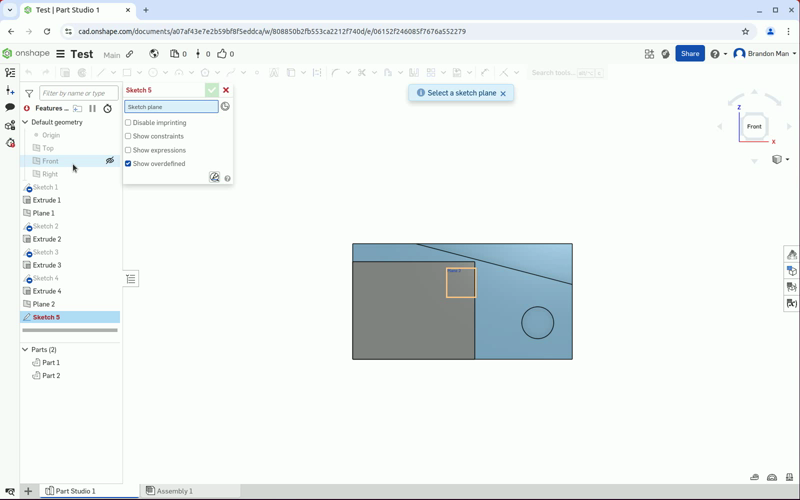
mouse_move(73, 306)
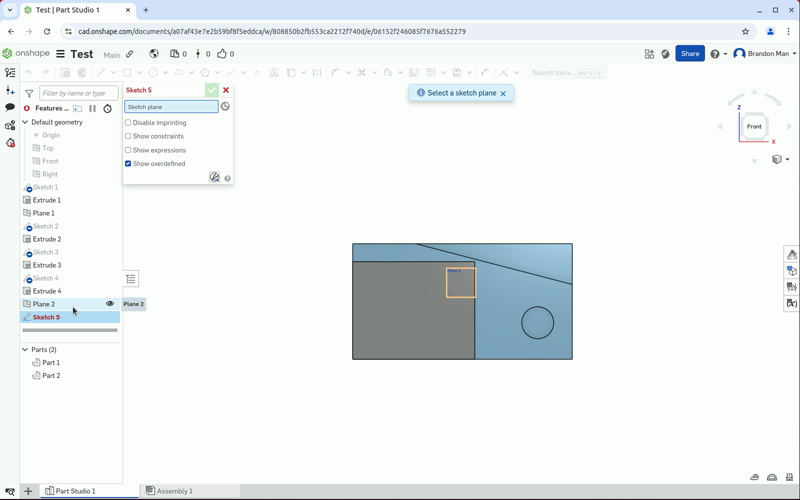
click(73, 306)
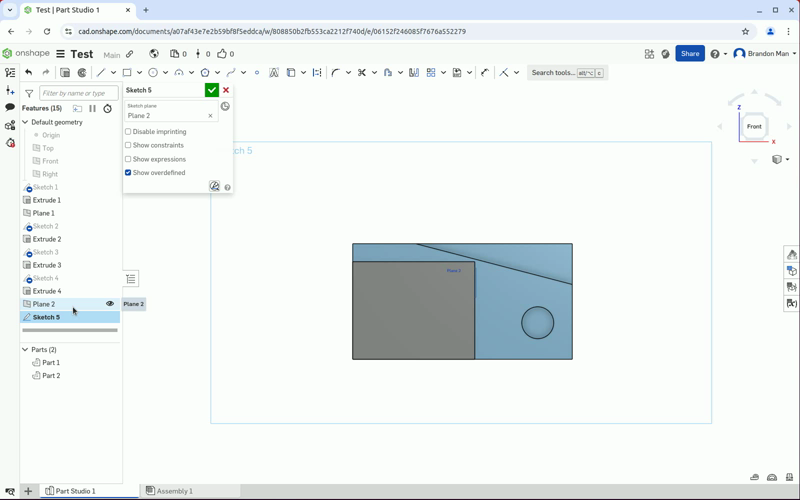
mouse_move(73, 352)
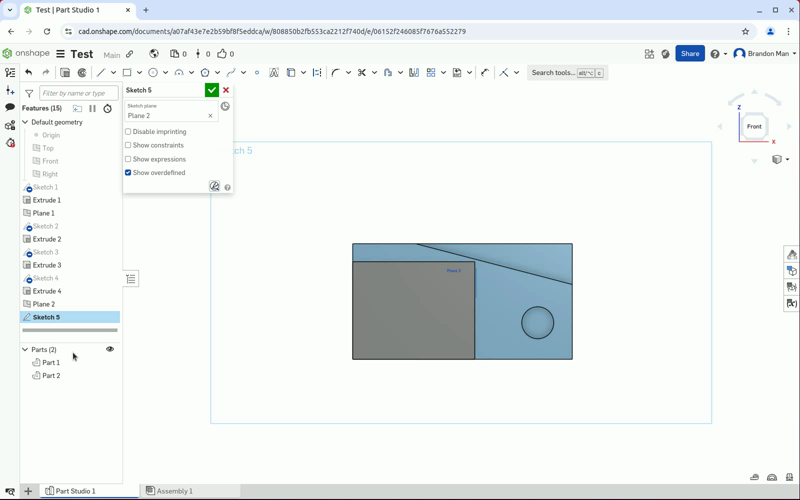
key(y)
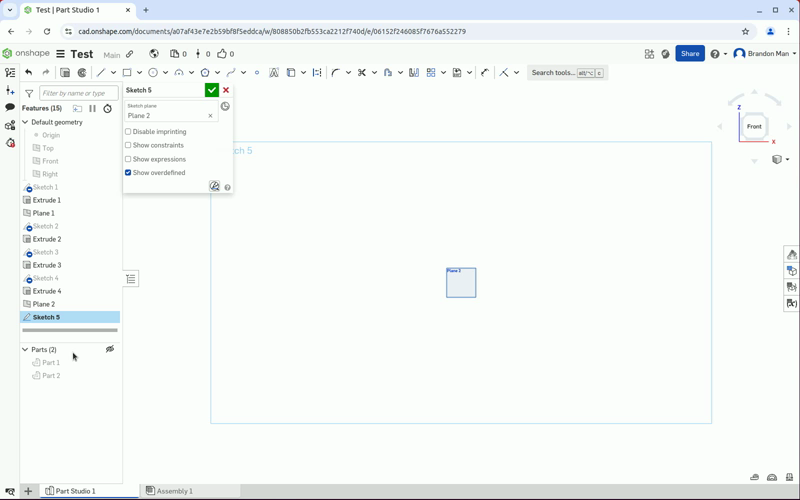
key(l)
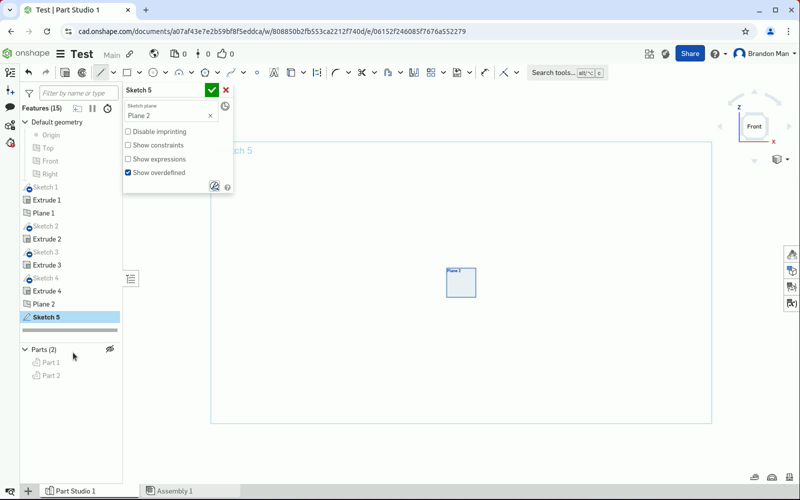
key_down(shift)
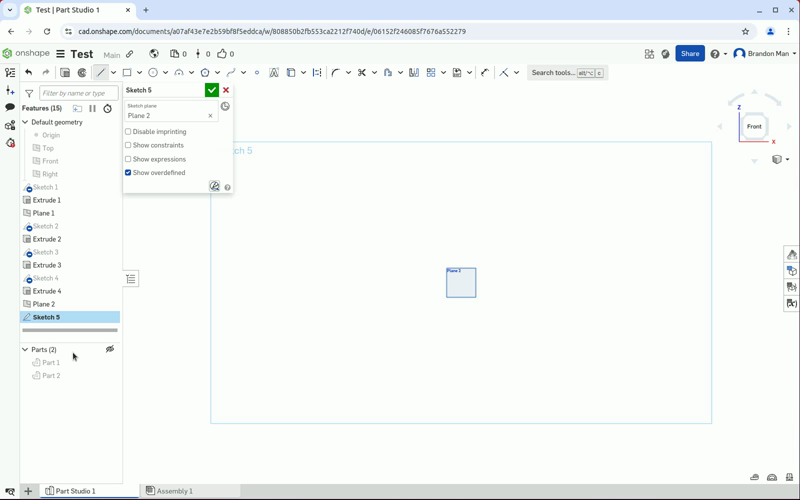
mouse_move(374, 337)
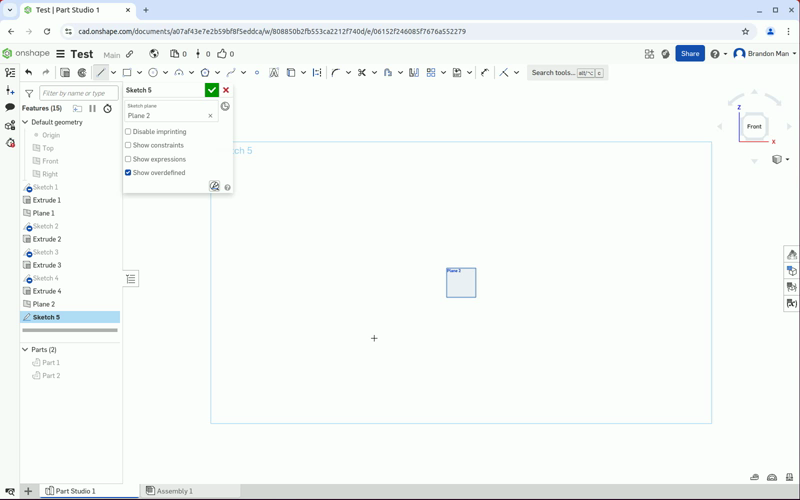
click(374, 337)
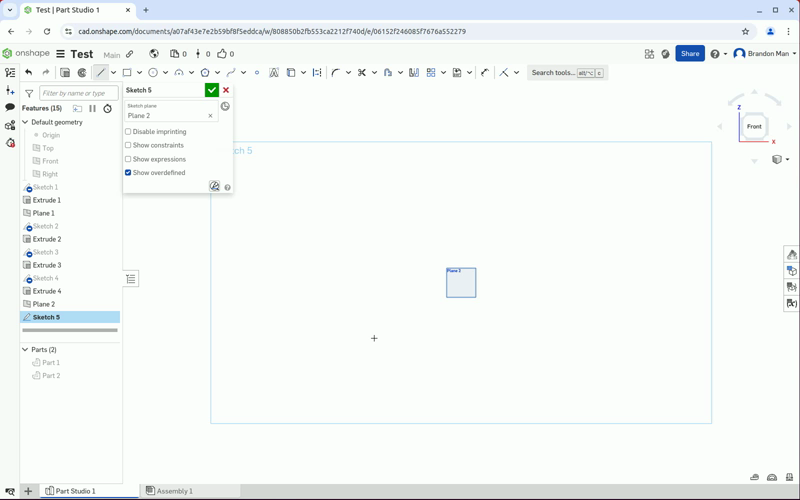
key_up(shift)
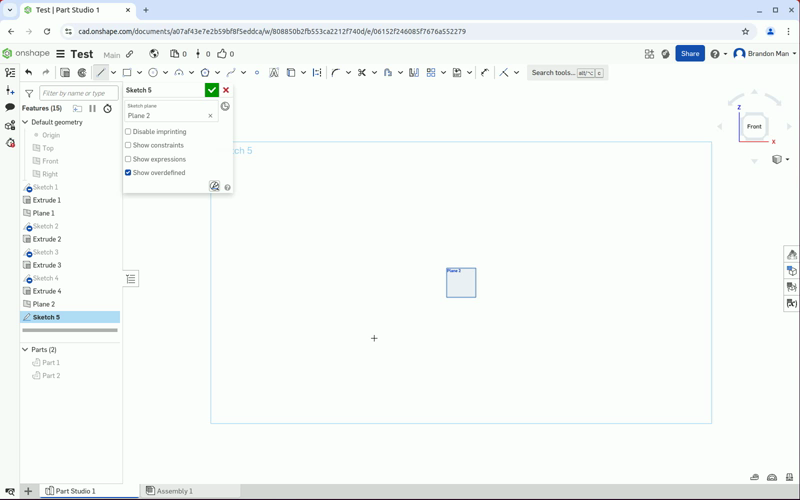
key_down(shift)
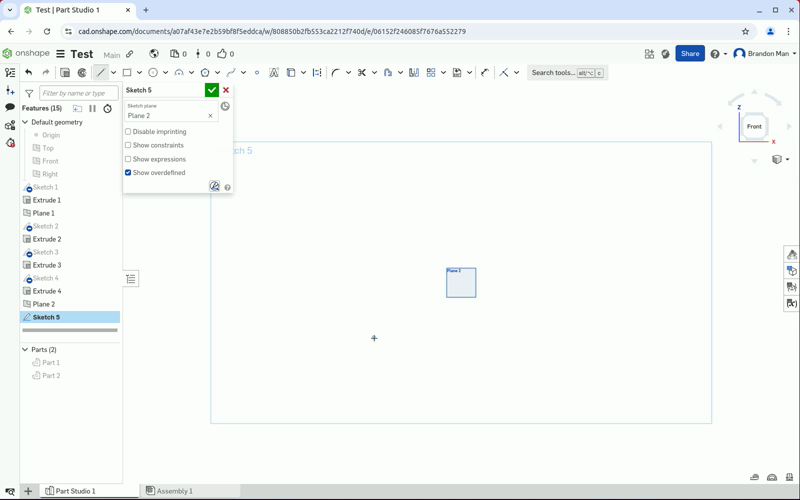
mouse_move(474, 338)
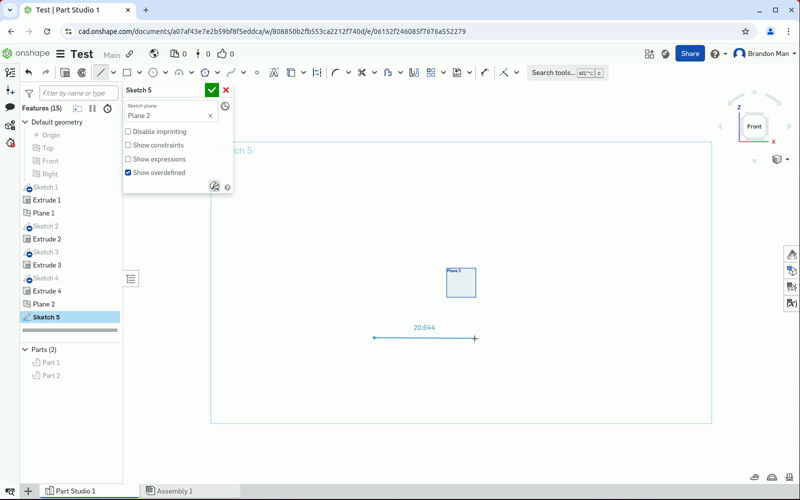
click(474, 338)
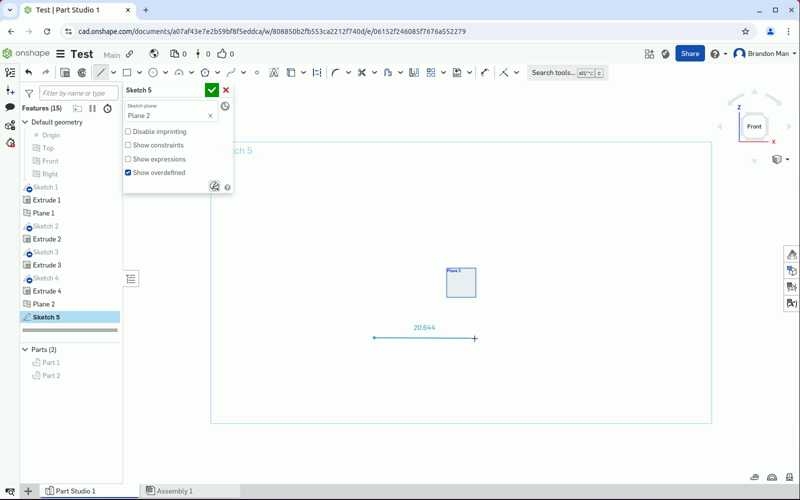
key_up(shift)
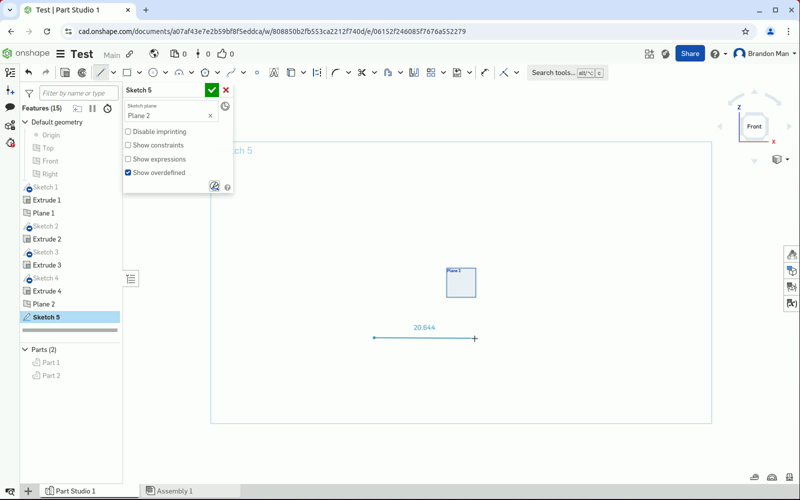
key_down(shift)
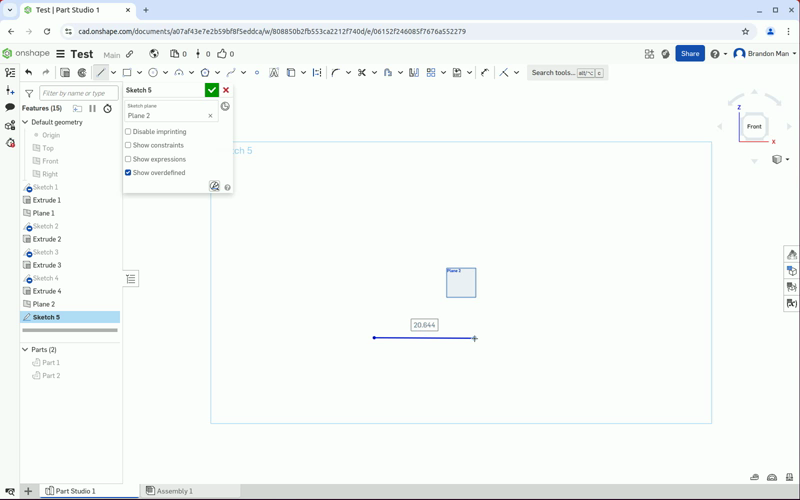
mouse_move(474, 261)
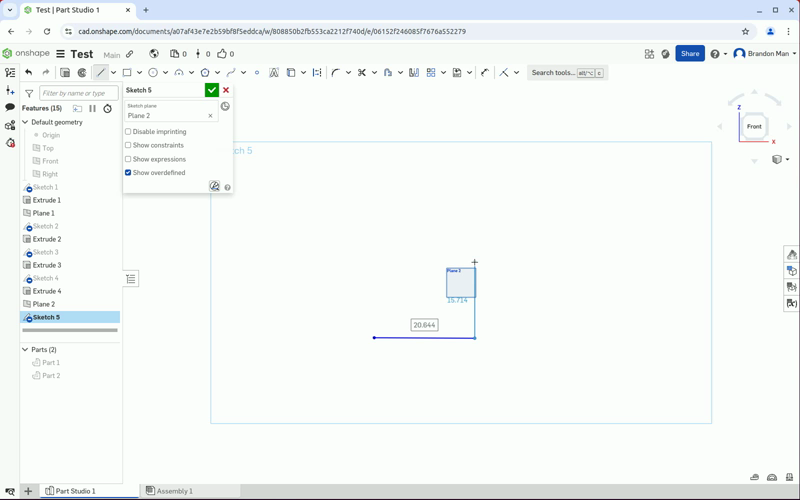
click(474, 261)
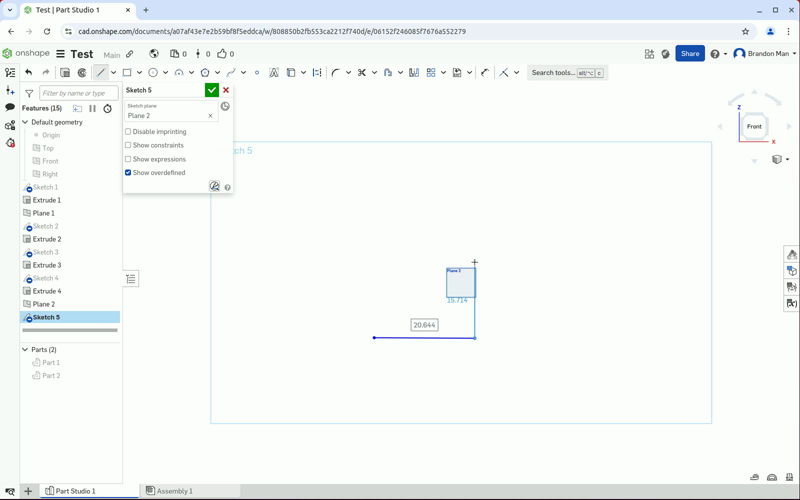
key_up(shift)
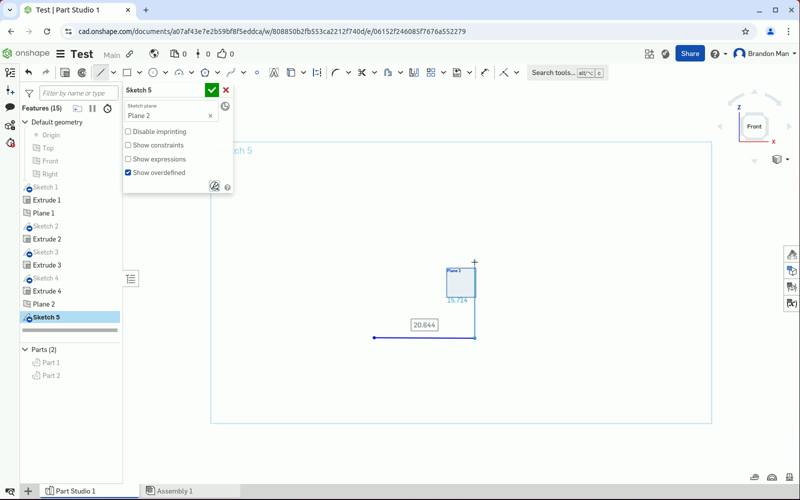
key_down(shift)
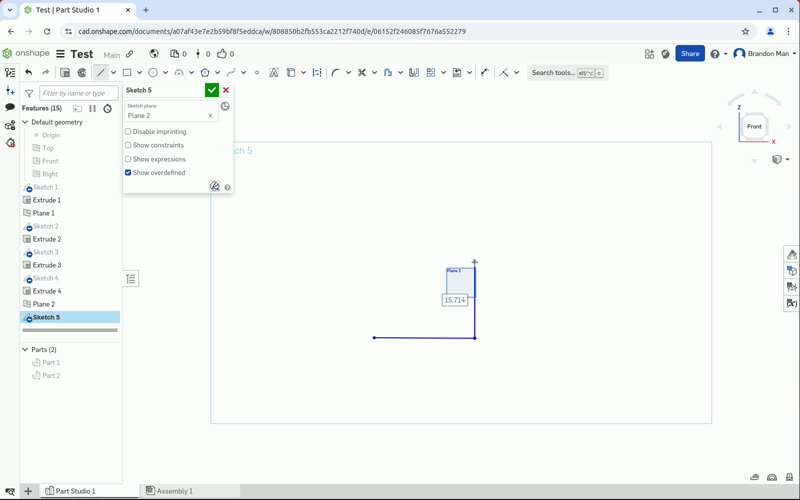
mouse_move(374, 261)
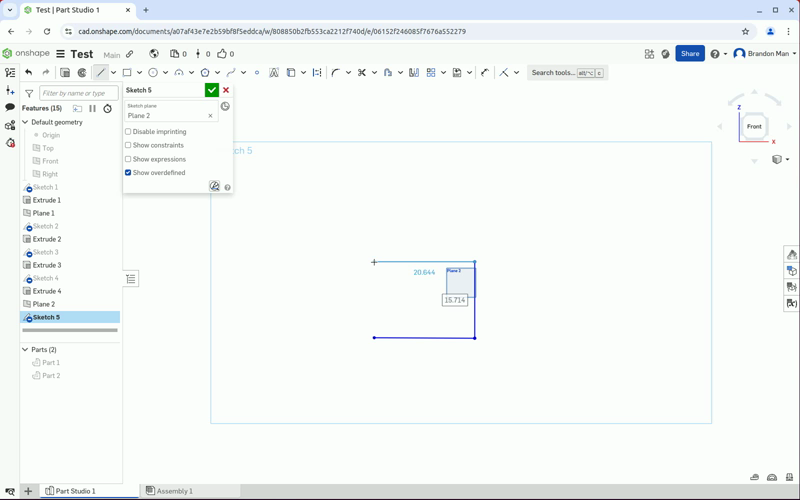
click(374, 261)
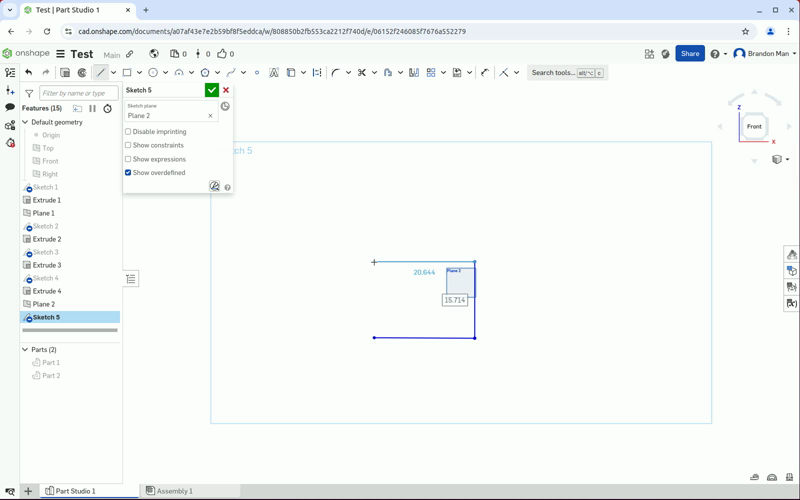
key_up(shift)
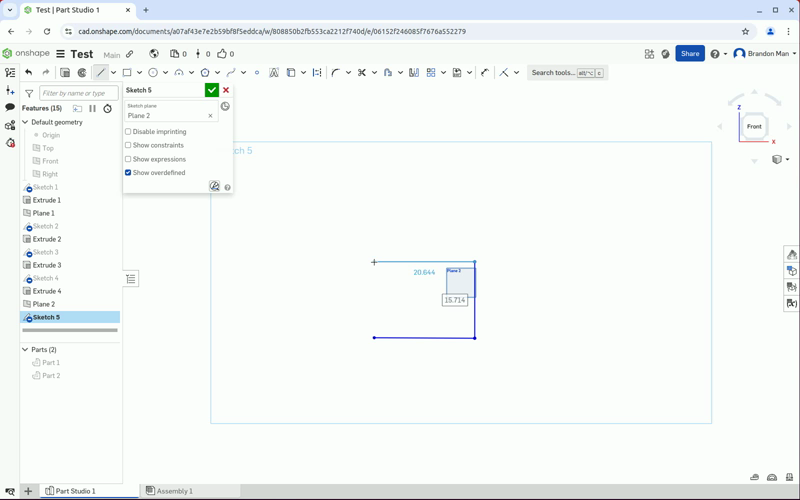
key_down(shift)
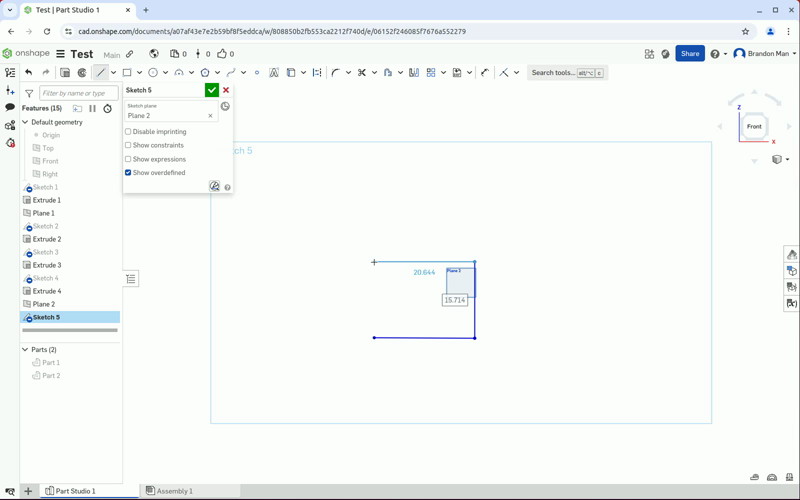
mouse_move(374, 337)
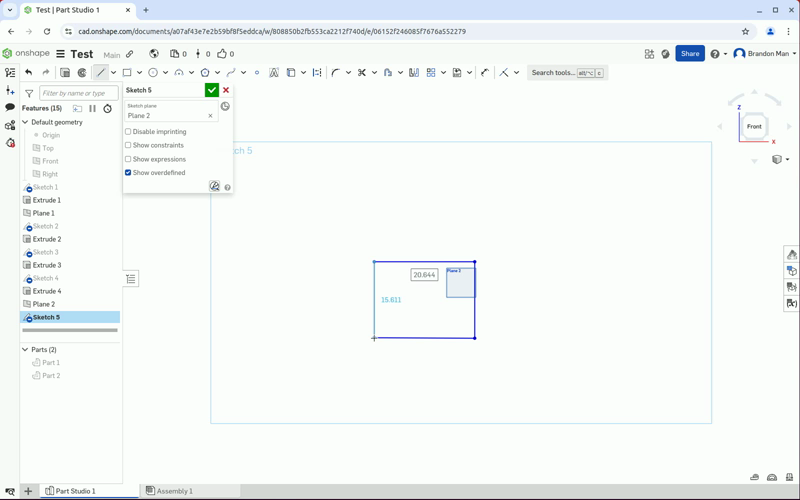
key_up(shift)
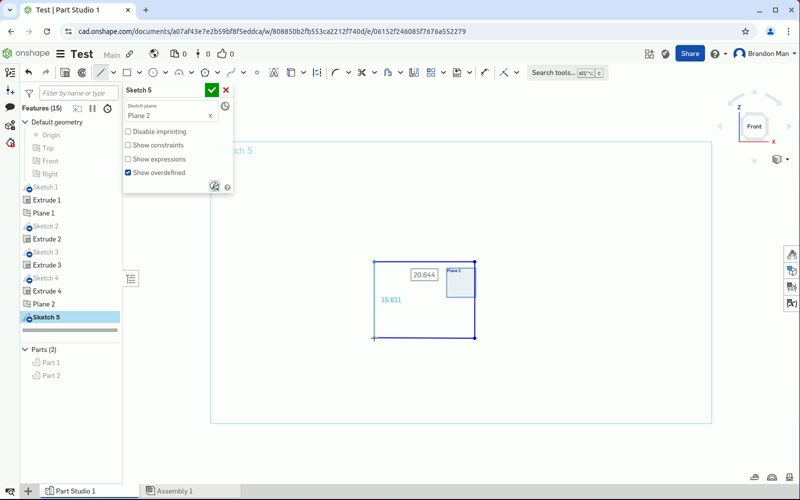
click(374, 337)
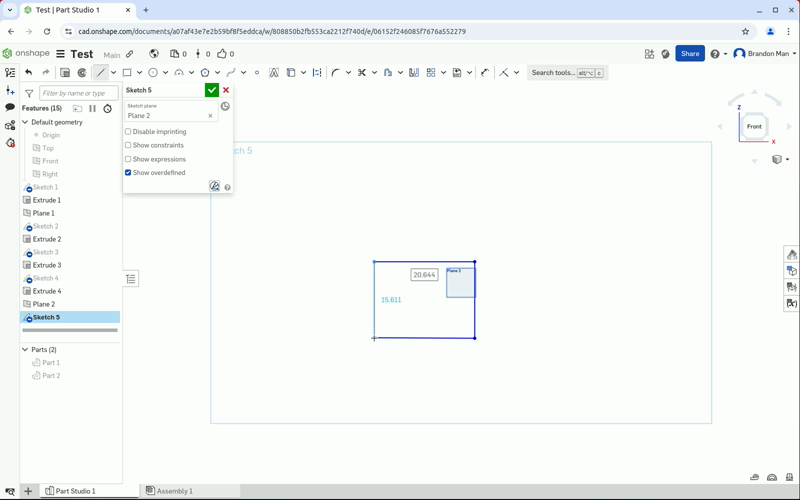
key(esc)
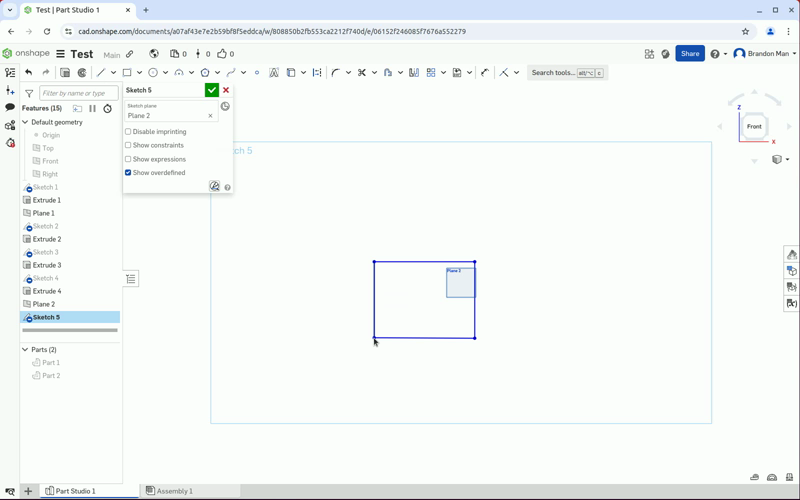
mouse_move(451, 322)
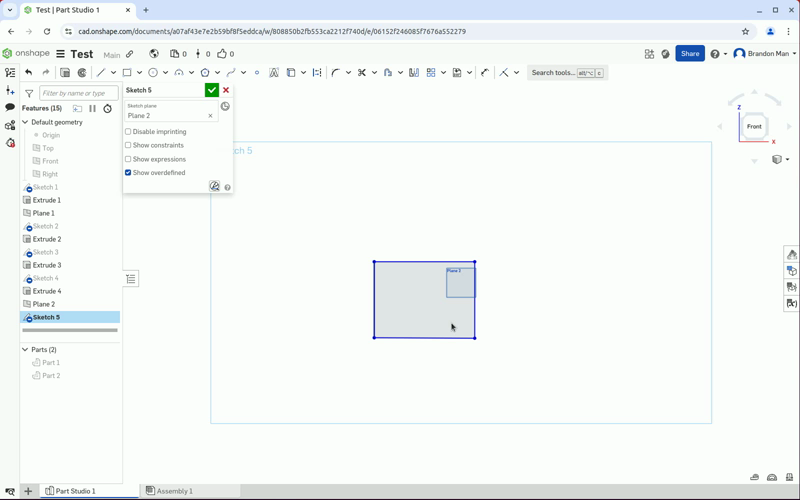
click(451, 322)
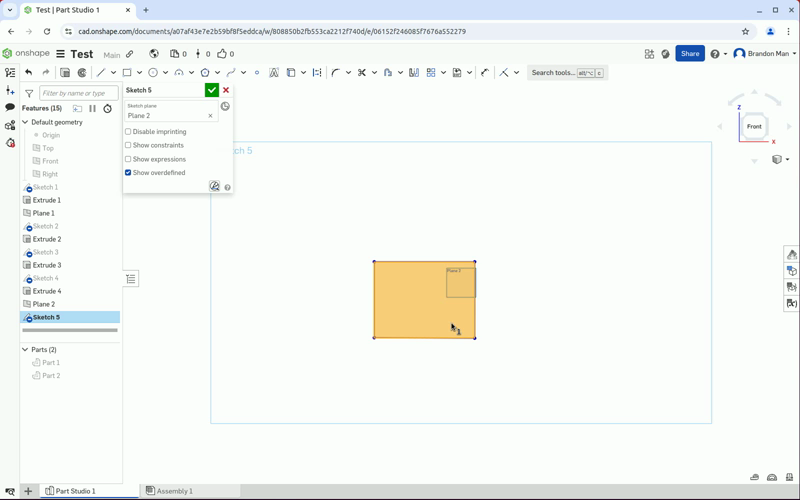
mouse_move(73, 352)
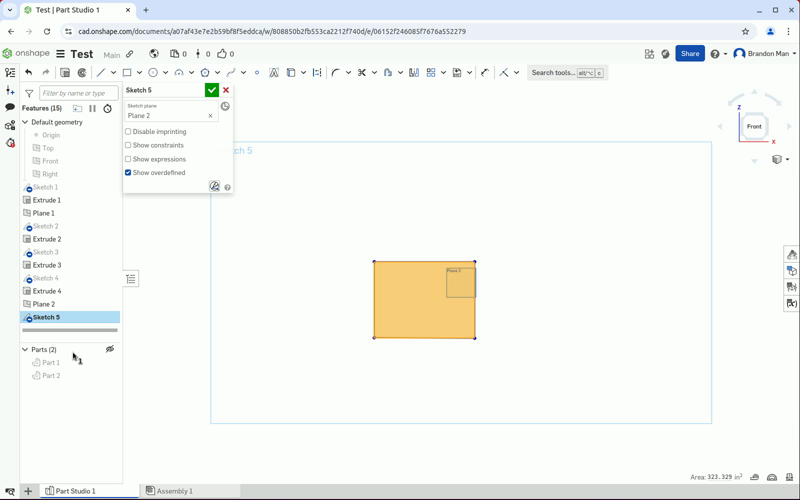
key(shift+y)
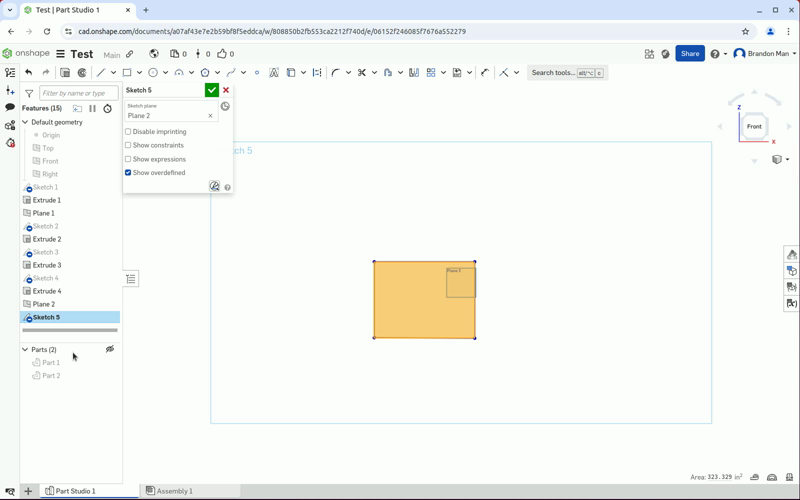
key(shift+e)
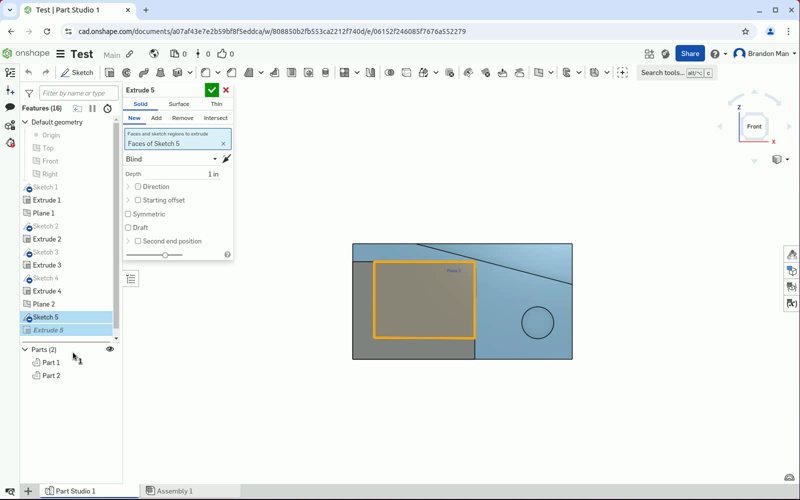
mouse_move(143, 106)
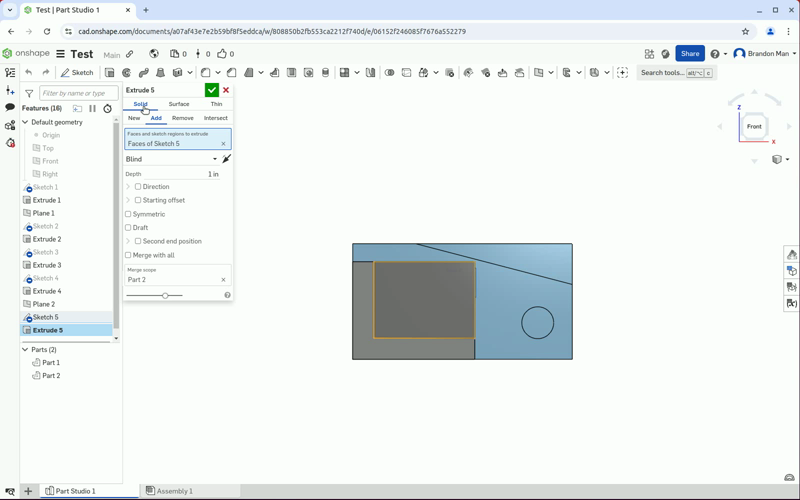
click(143, 106)
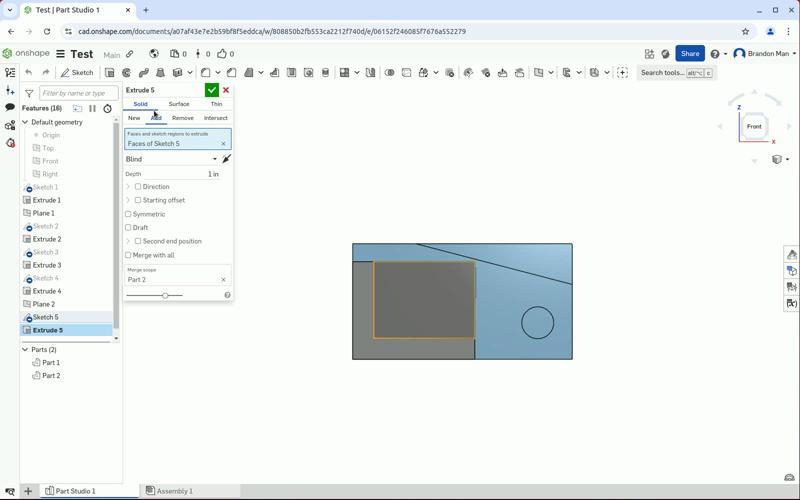
mouse_move(186, 120)
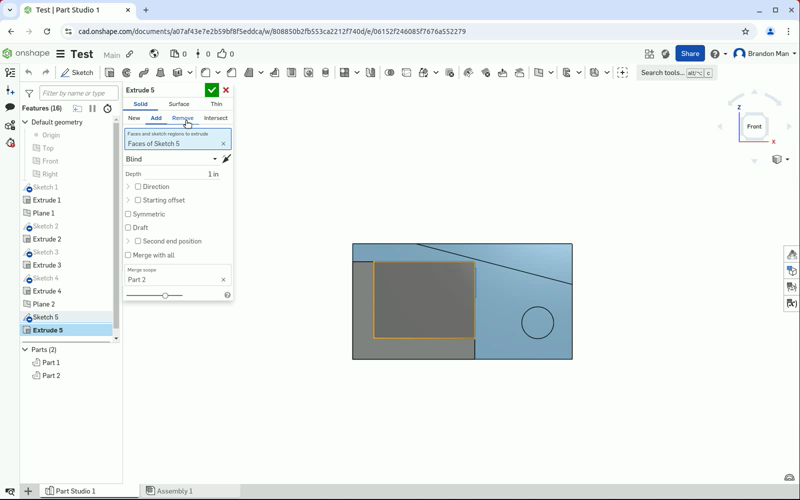
click(186, 120)
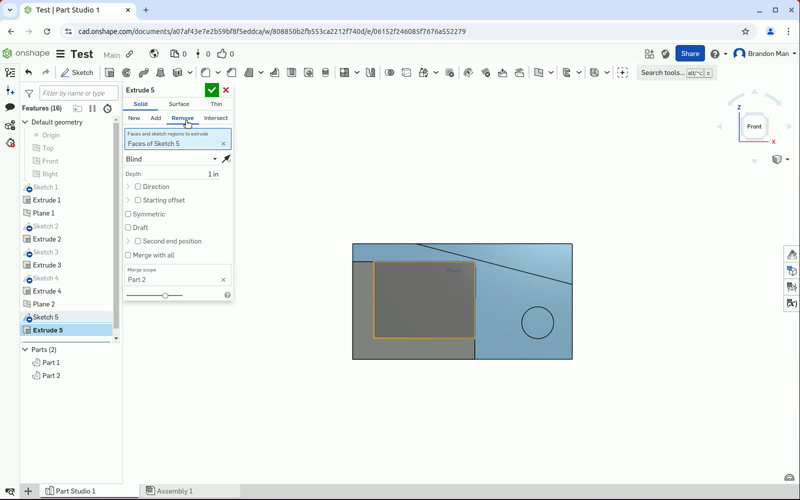
key(tab, 4)
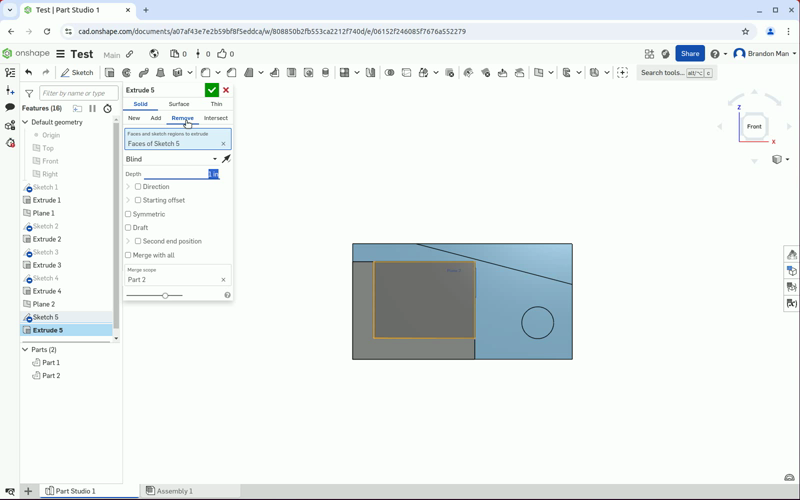
text(13.239)
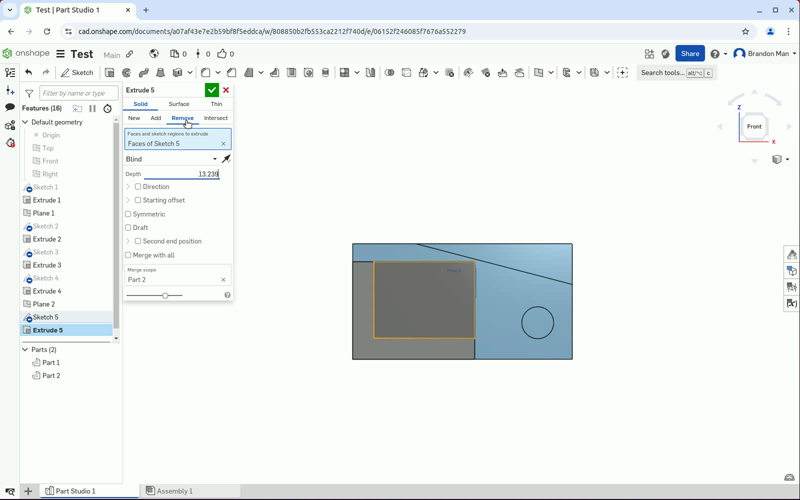
key(tab, 6)
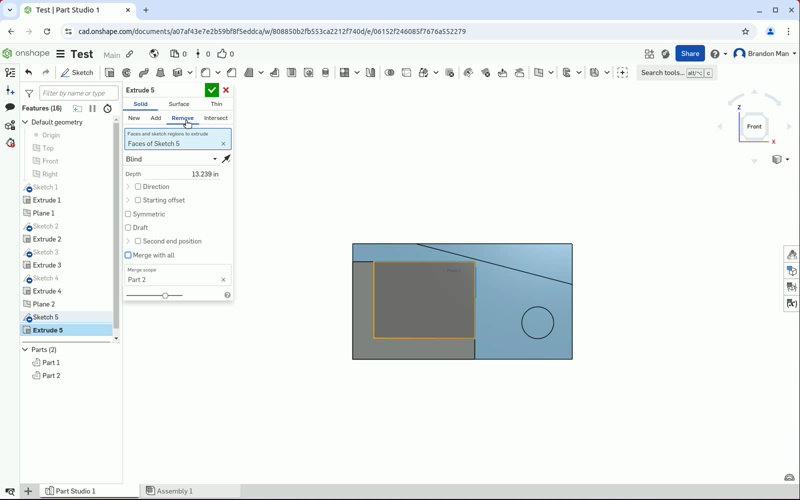
key(space)
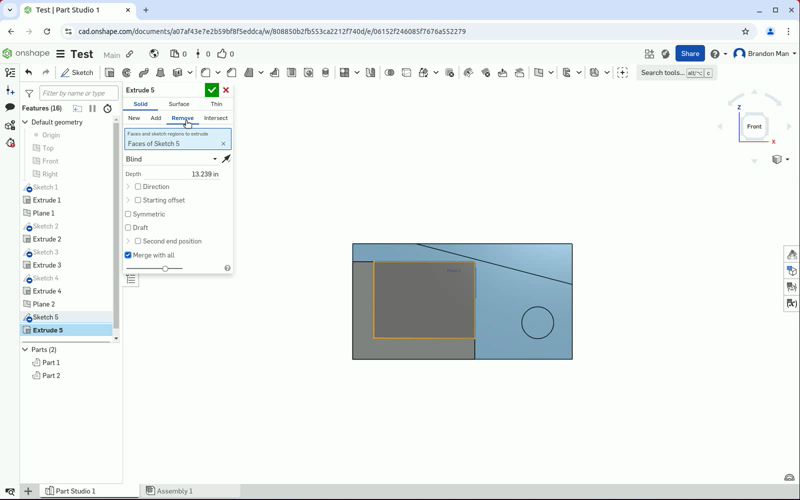
key(enter)
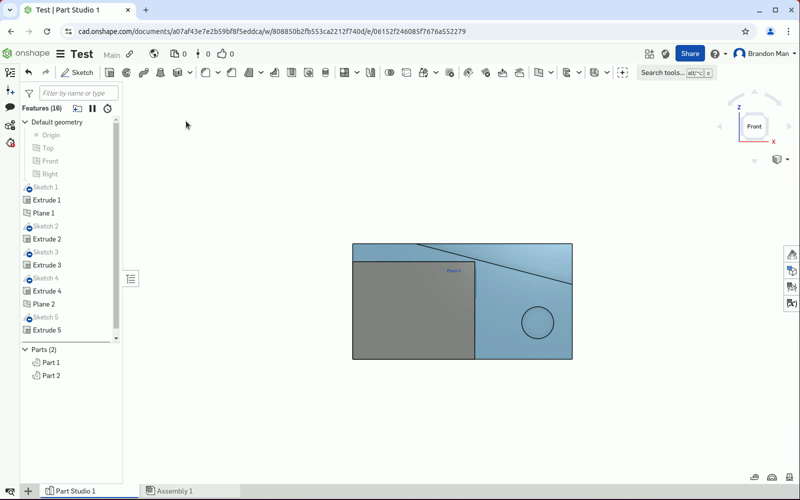
key(shift+h)
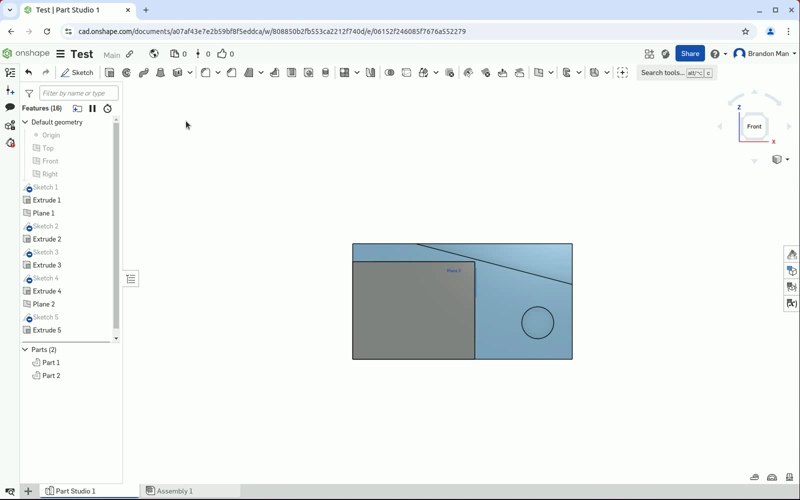
key(shift+h)
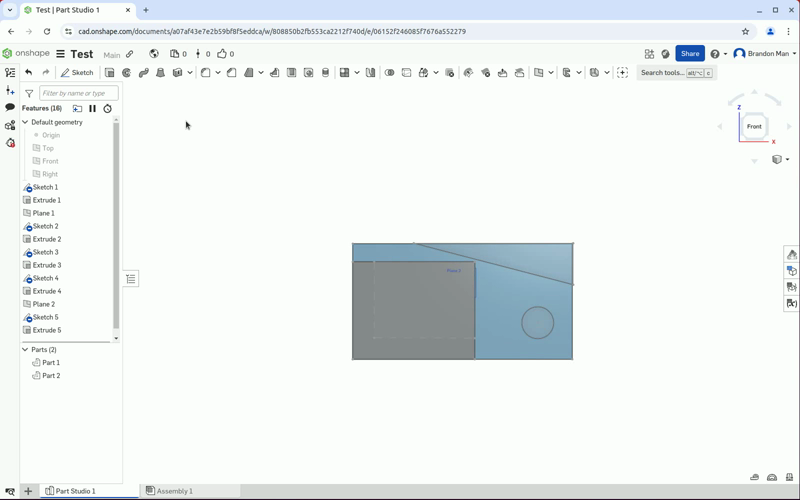
key(shift+7)
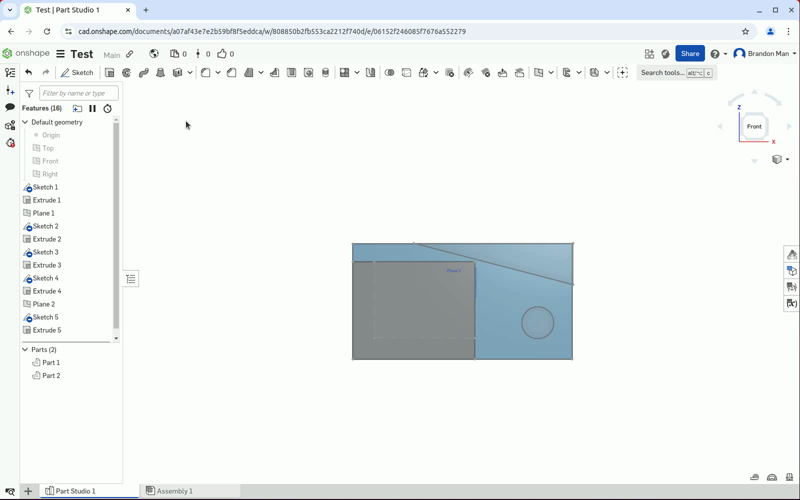
key(left, 2)
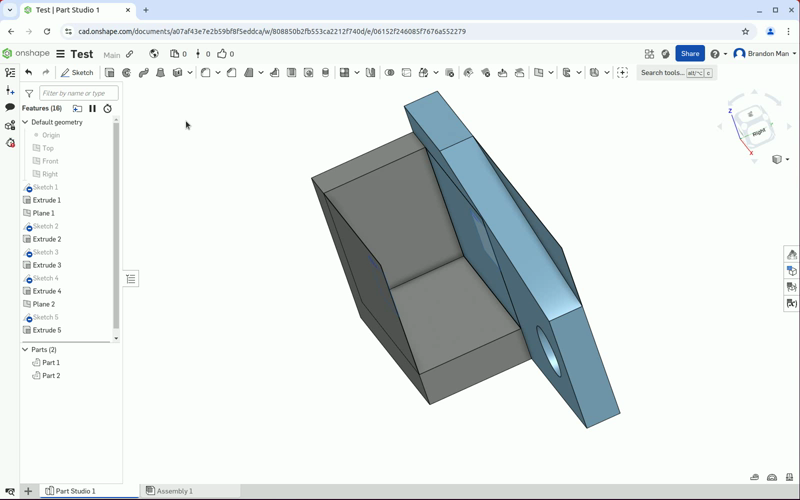
key(down, 2)
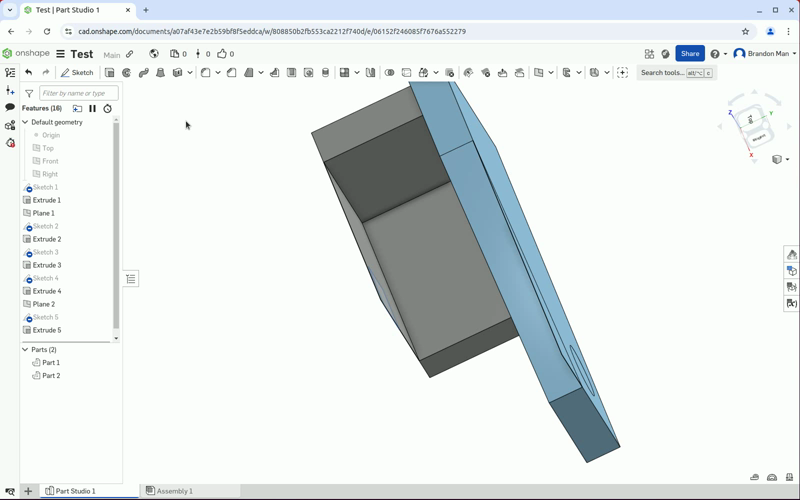
key(up, 2)
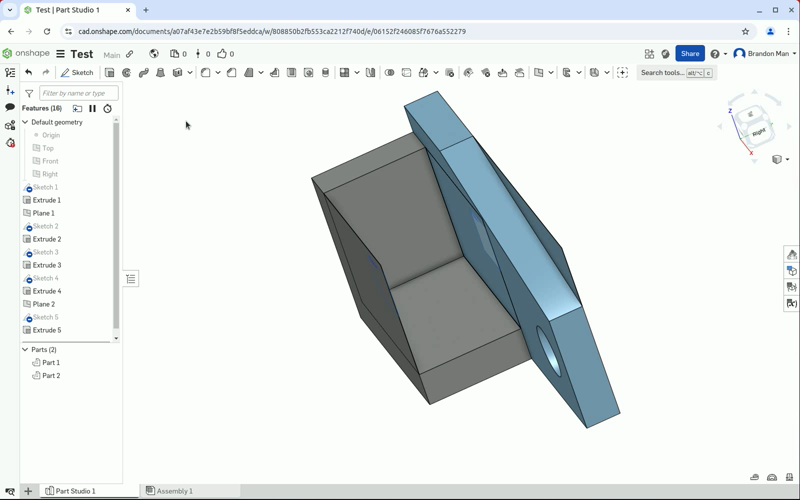
key(right, 2)
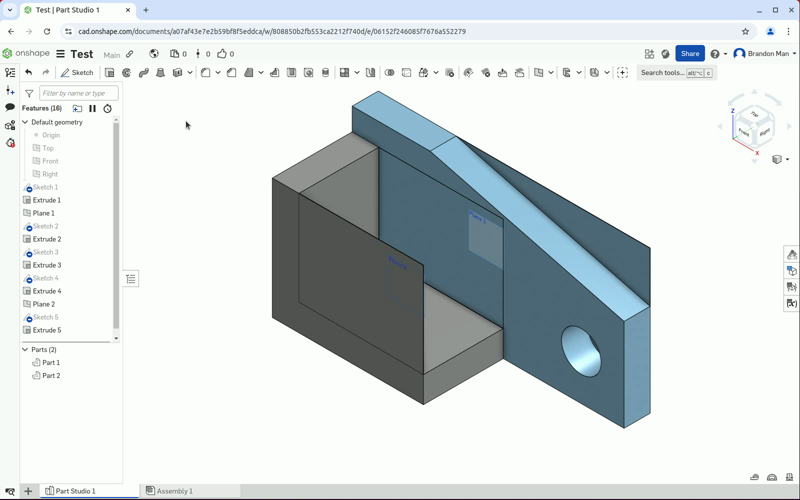
mouse_move(69, 189)
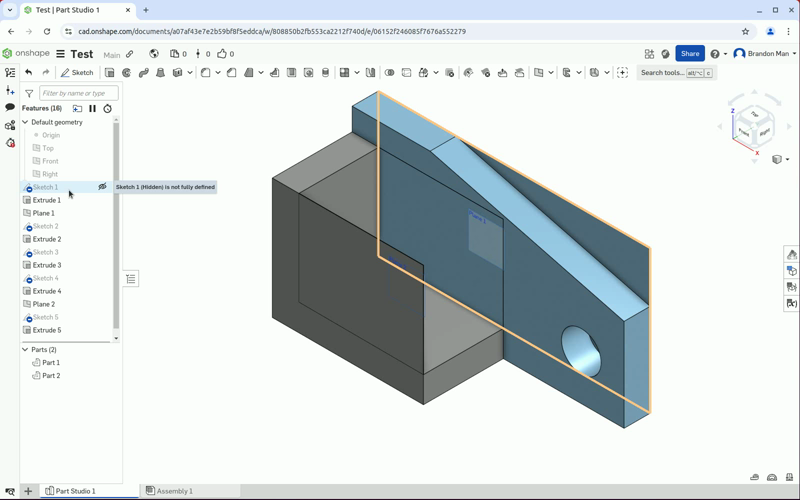
click(69, 189)